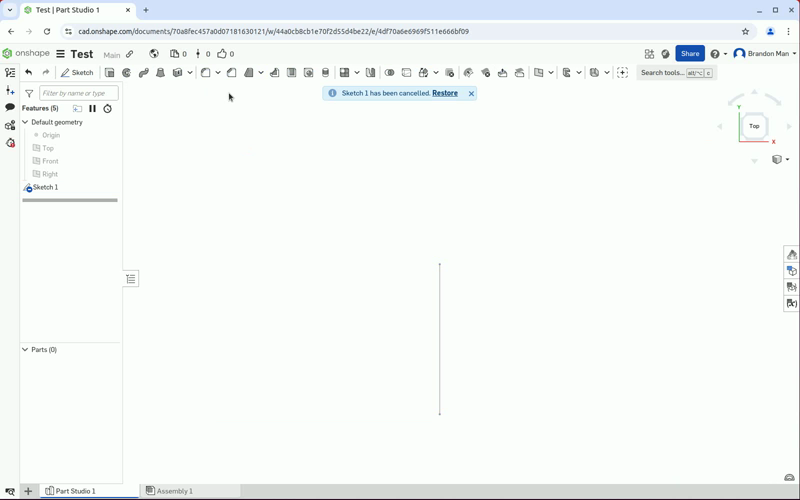
key(shift+h)
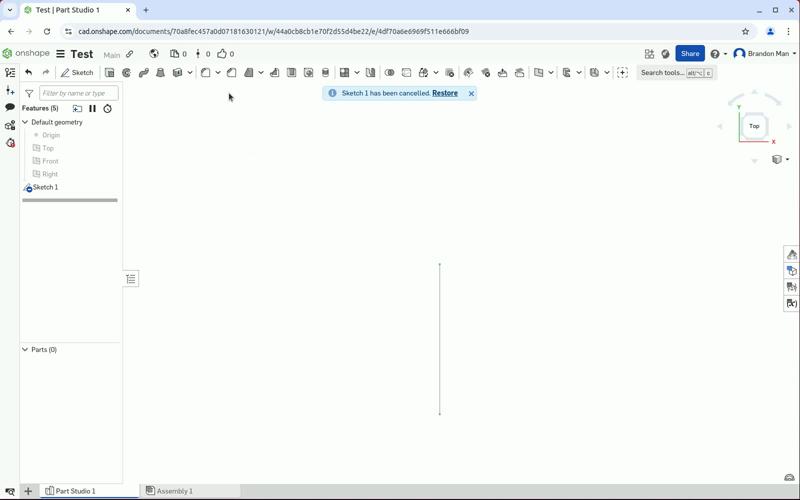
key(shift+s)
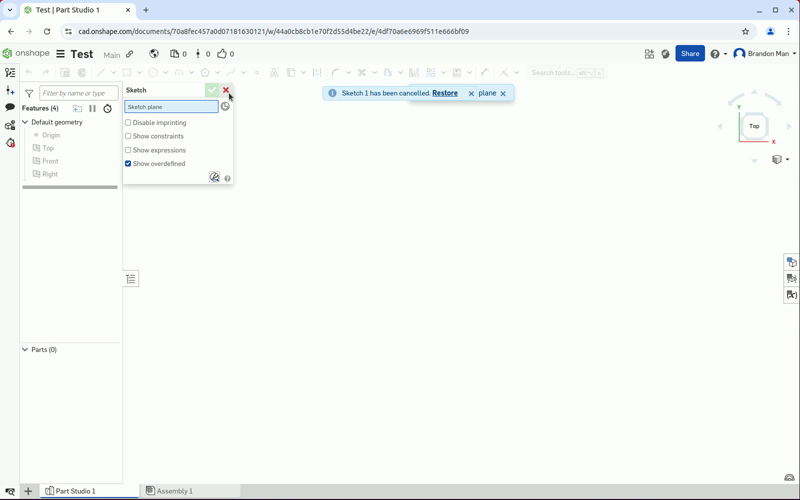
mouse_move(73, 150)
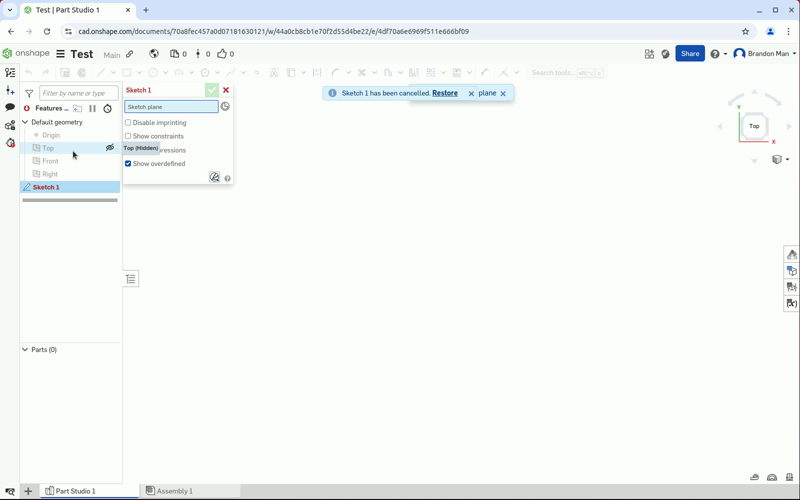
click(73, 150)
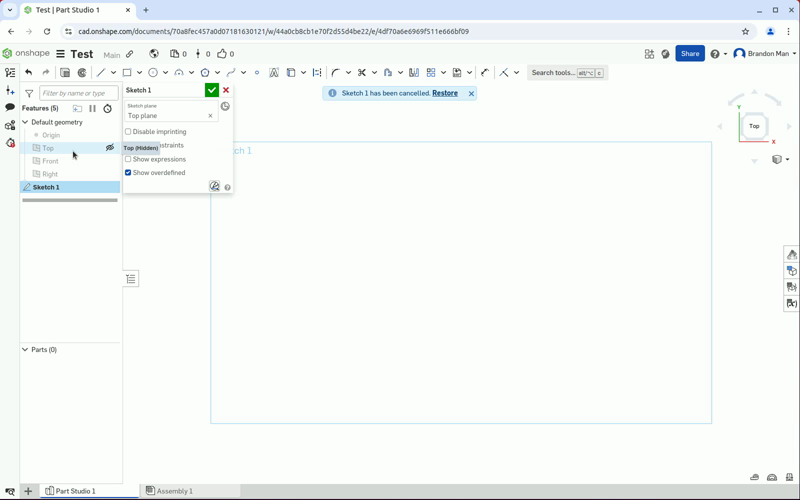
mouse_move(73, 352)
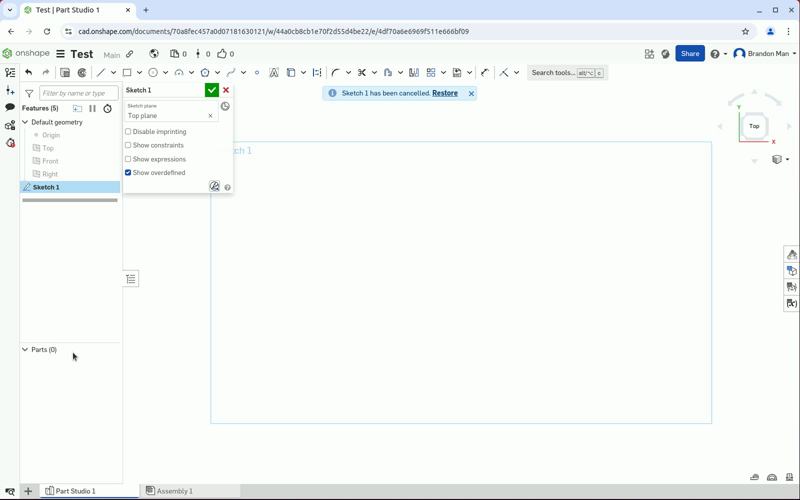
key(y)
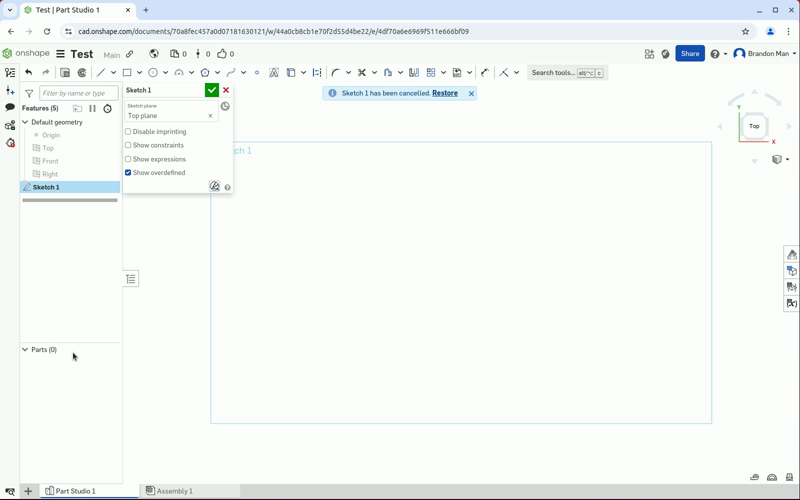
key(l)
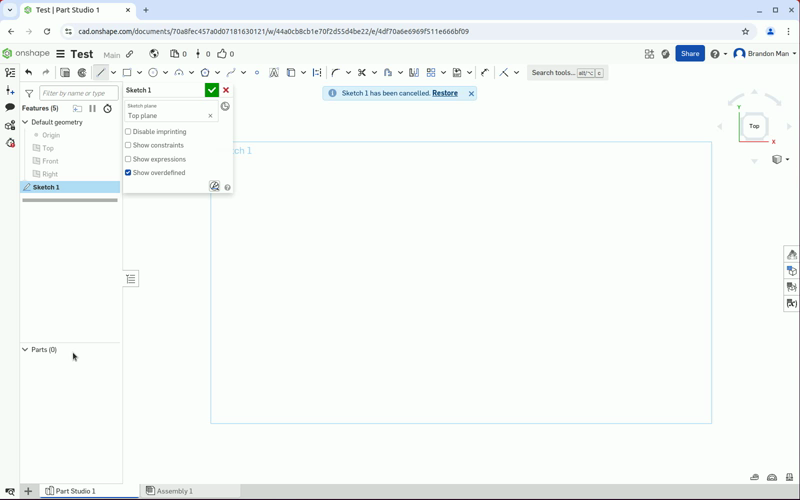
key_down(shift)
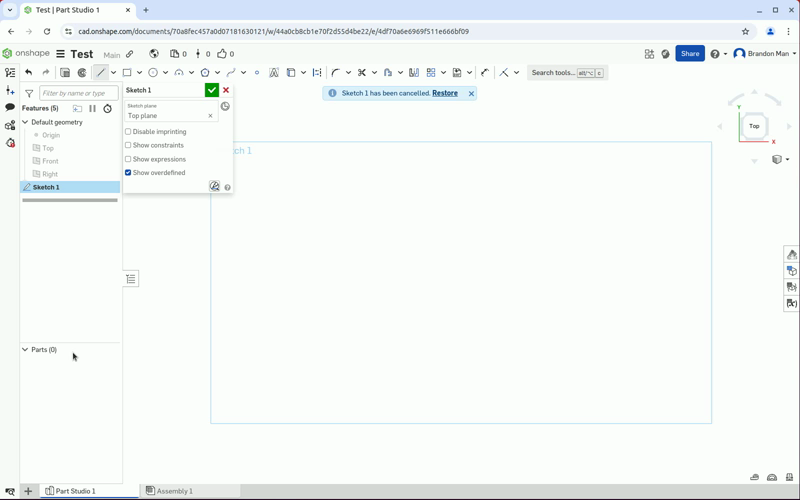
mouse_move(385, 327)
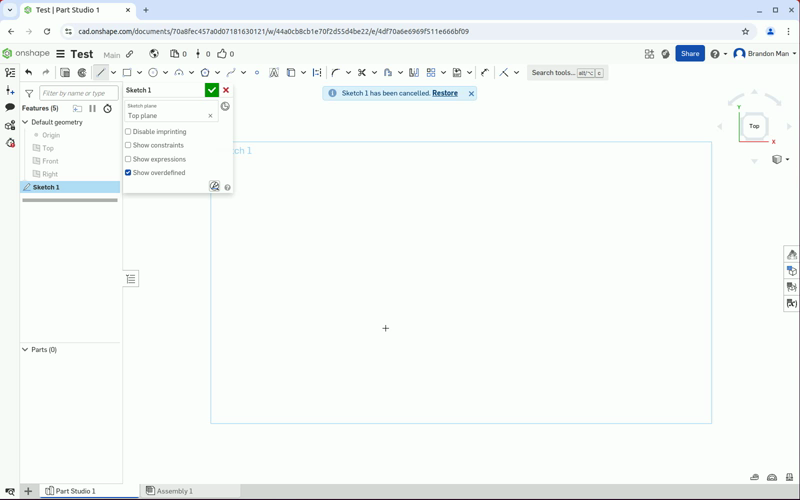
click(385, 327)
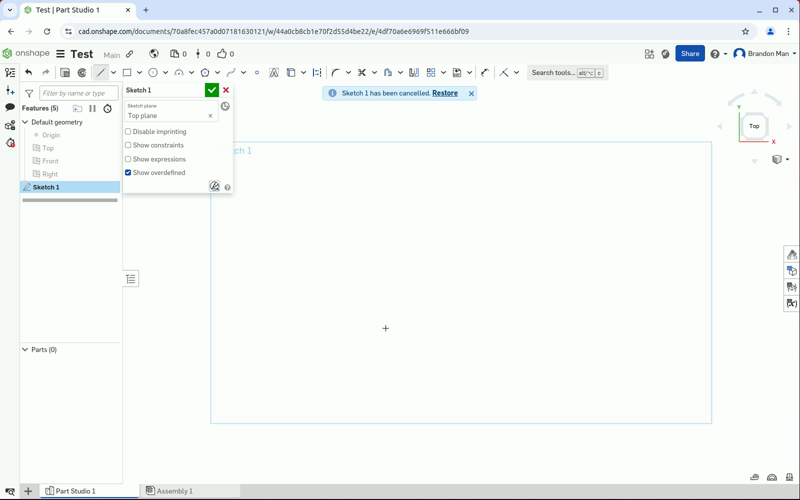
key_up(shift)
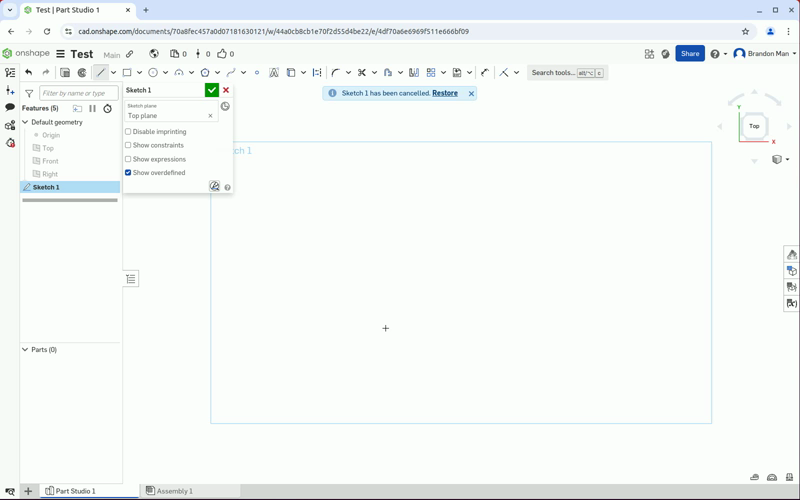
key_down(shift)
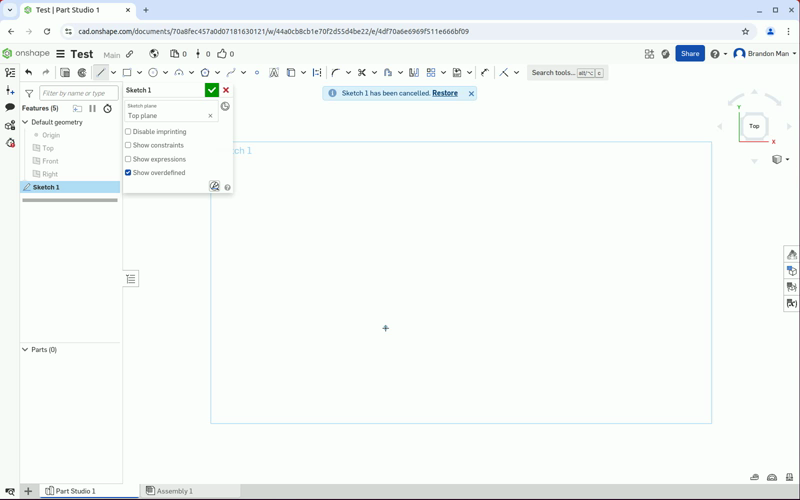
mouse_move(520, 327)
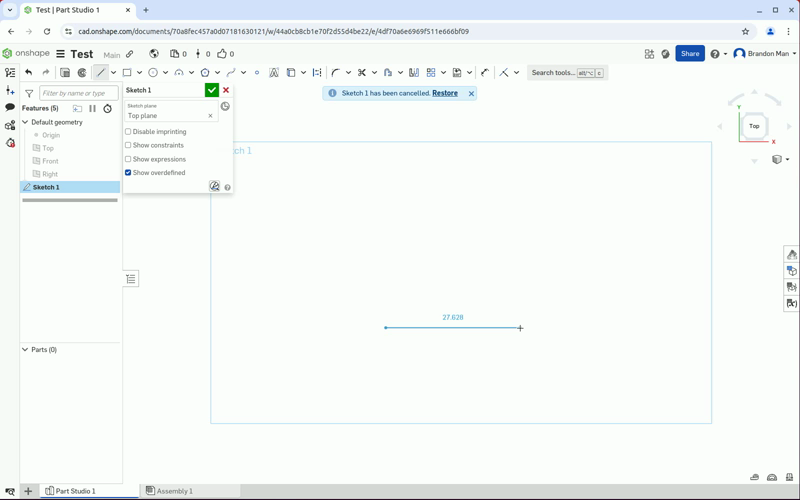
click(520, 327)
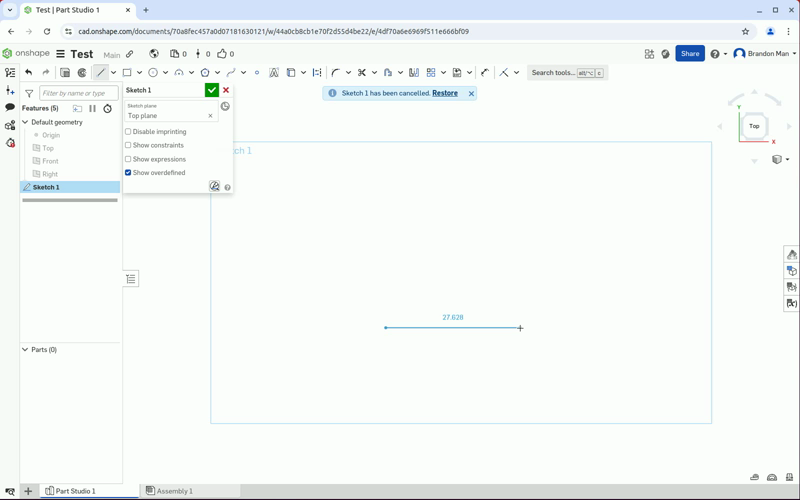
key_up(shift)
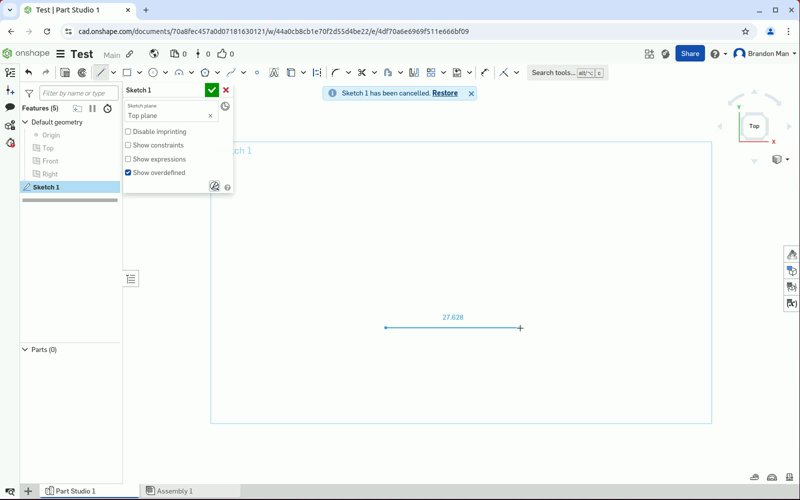
key_down(shift)
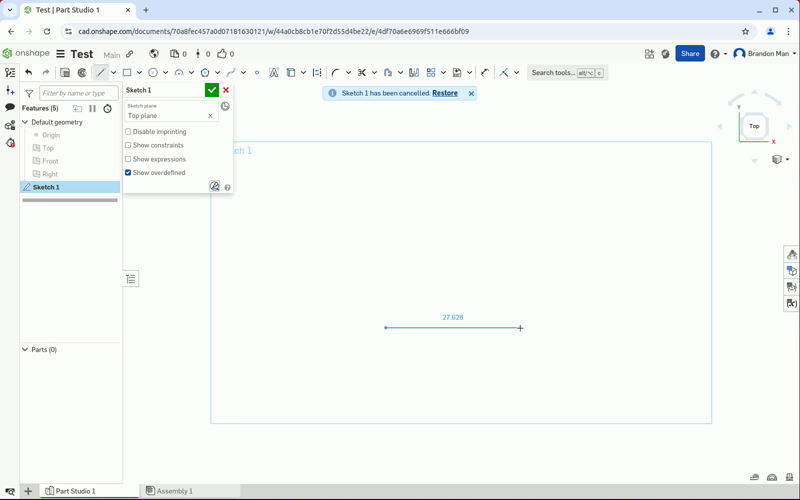
mouse_move(520, 192)
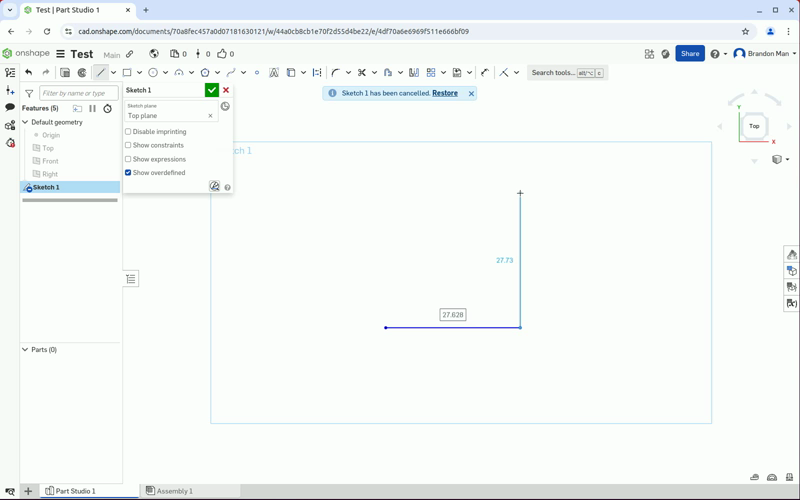
click(520, 192)
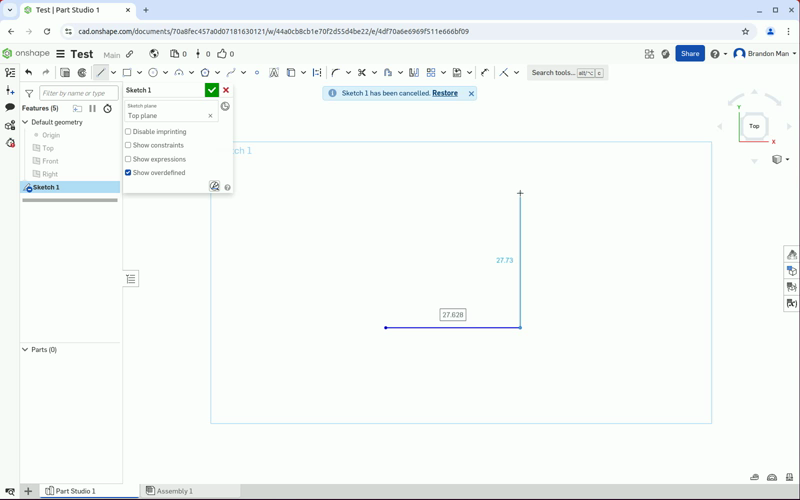
key_up(shift)
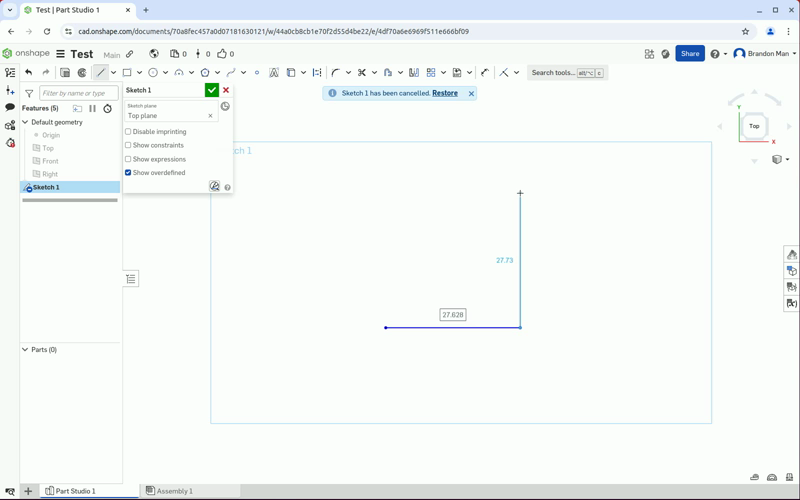
key_down(shift)
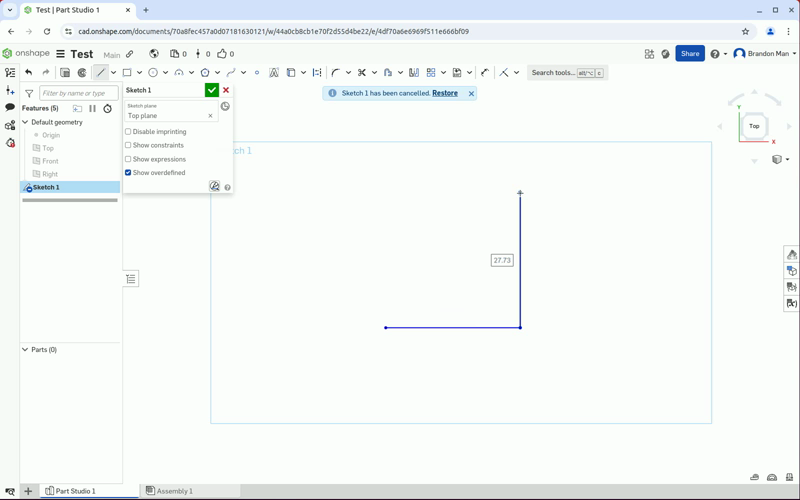
mouse_move(385, 192)
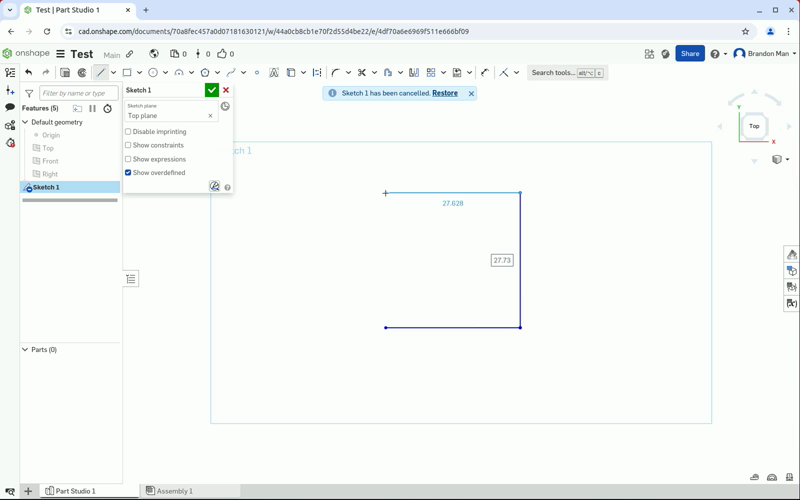
click(385, 192)
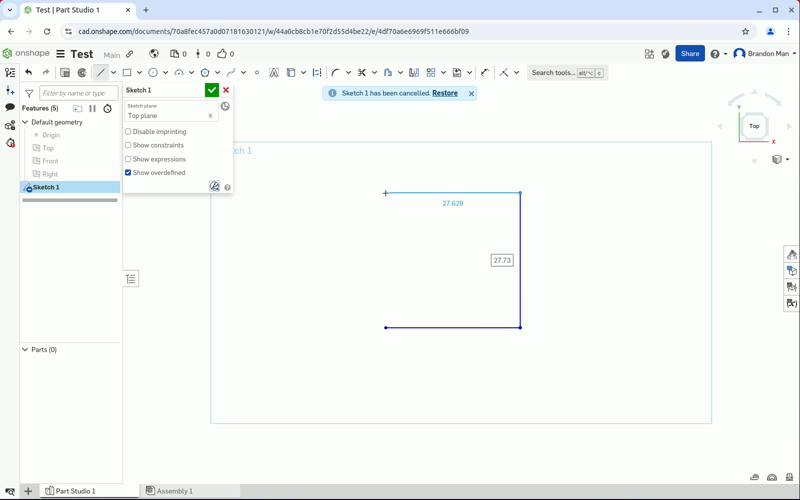
key_up(shift)
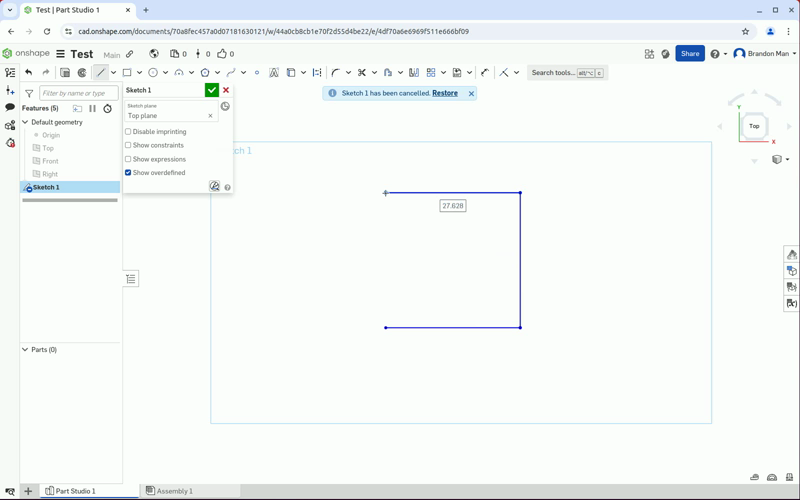
key_down(shift)
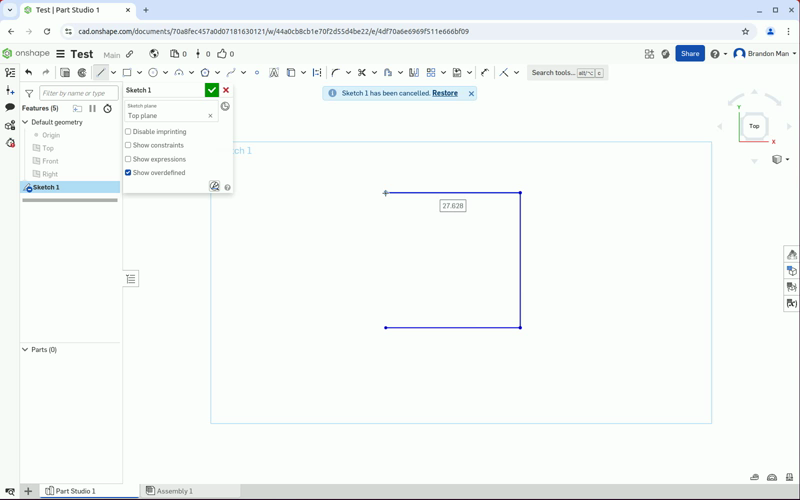
mouse_move(385, 327)
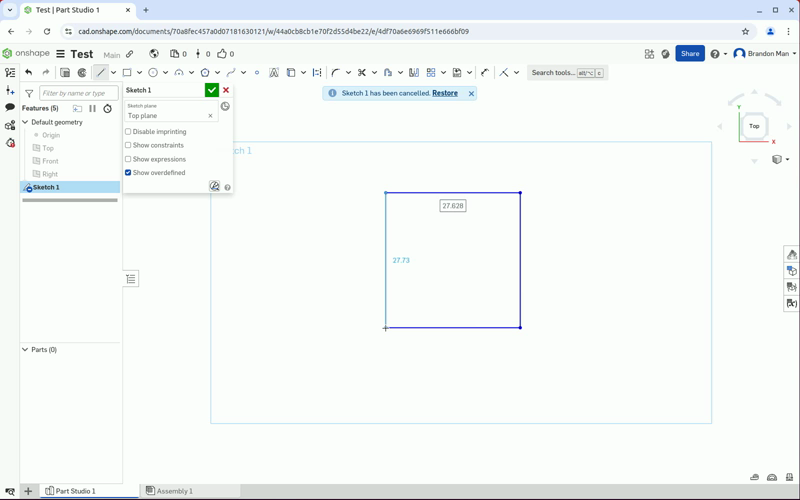
key_up(shift)
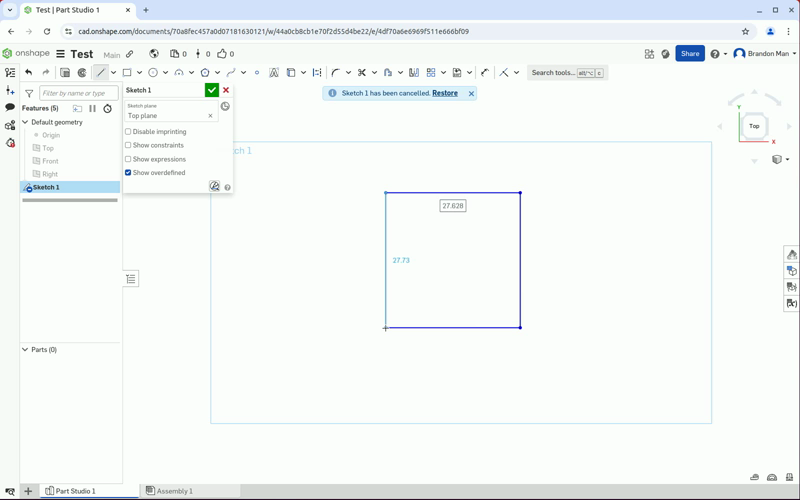
click(385, 327)
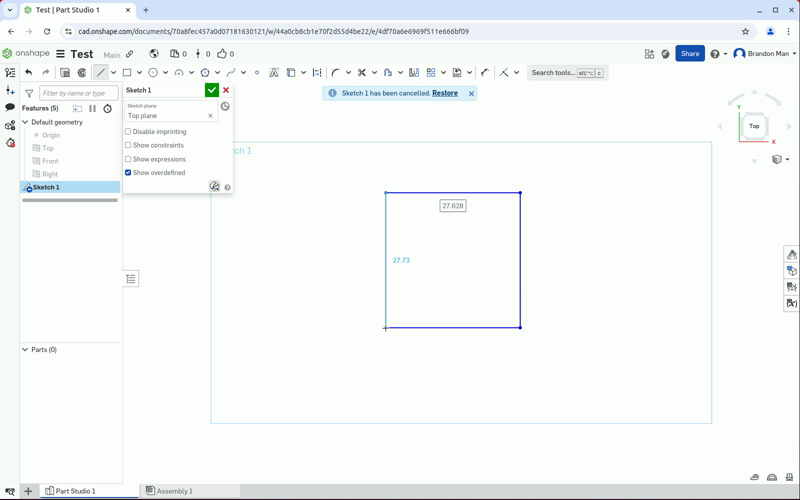
key(esc)
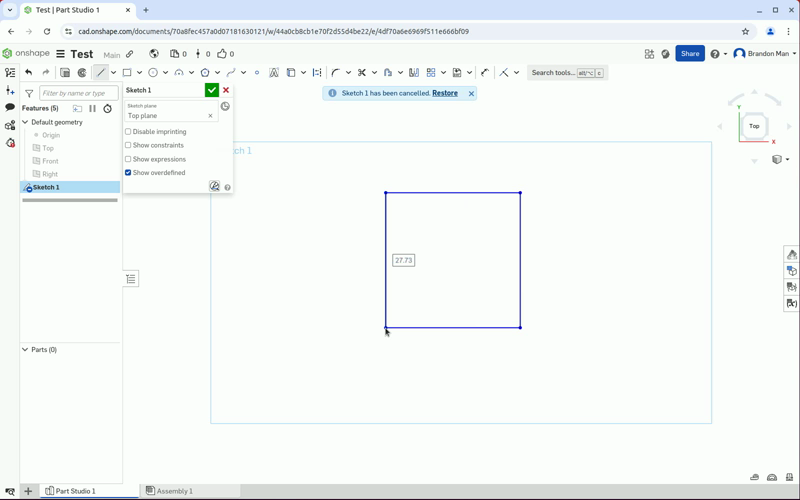
mouse_move(455, 229)
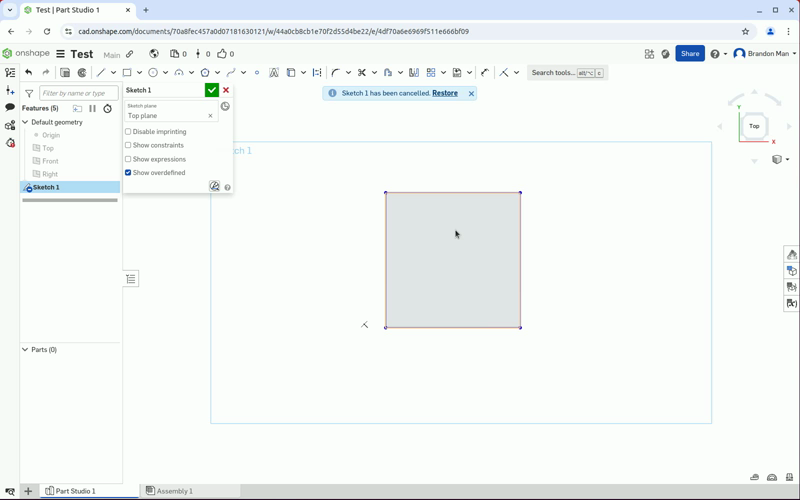
click(455, 229)
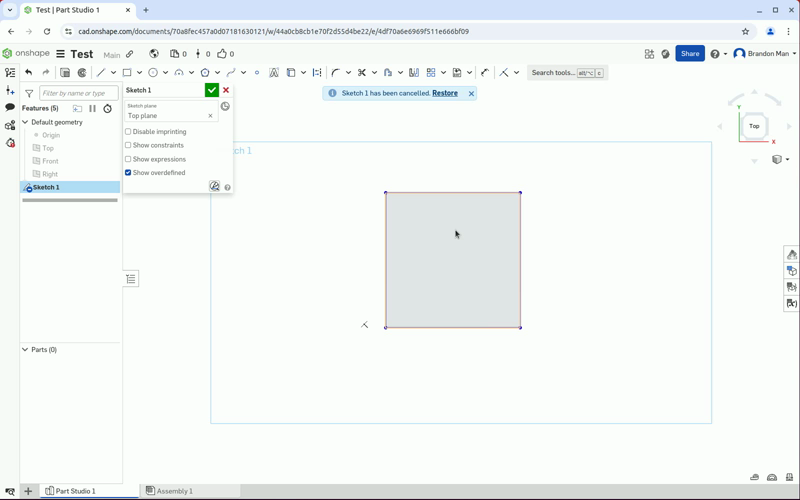
mouse_move(73, 352)
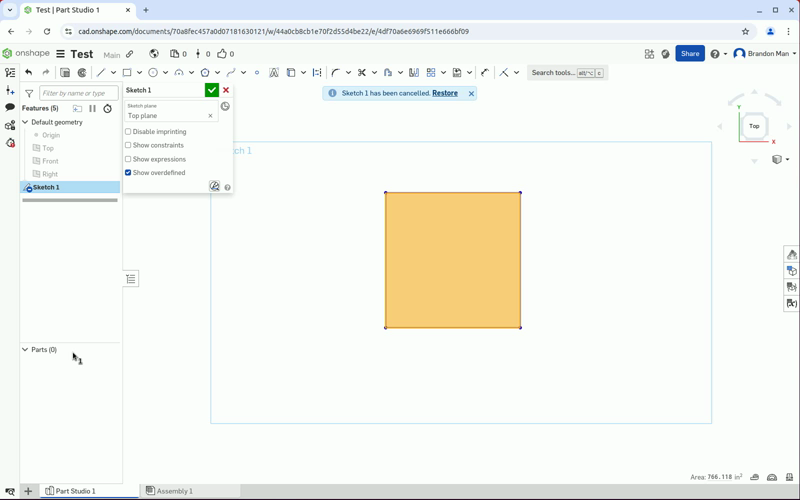
key(shift+y)
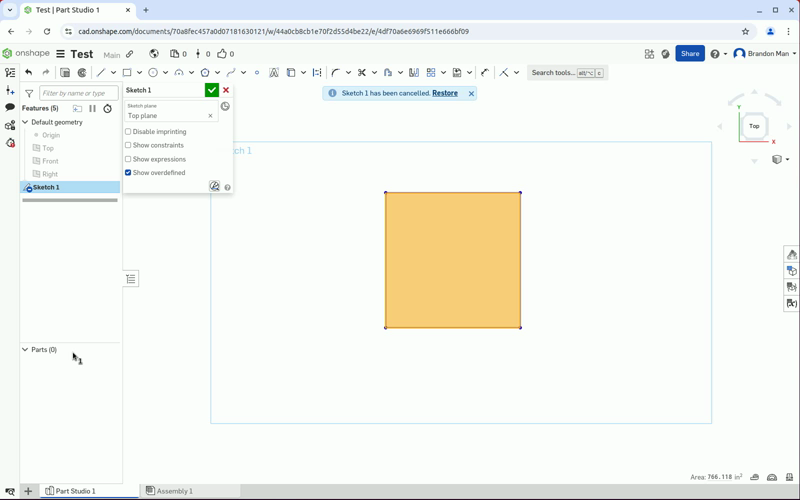
key(shift+e)
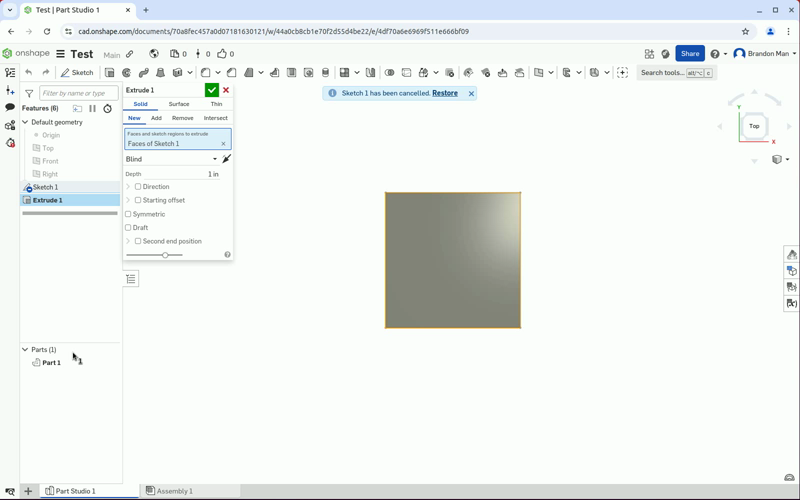
mouse_move(143, 106)
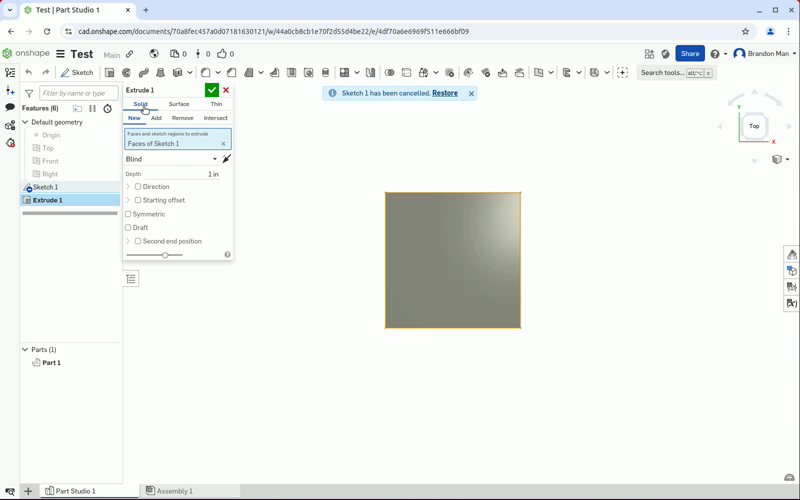
click(143, 106)
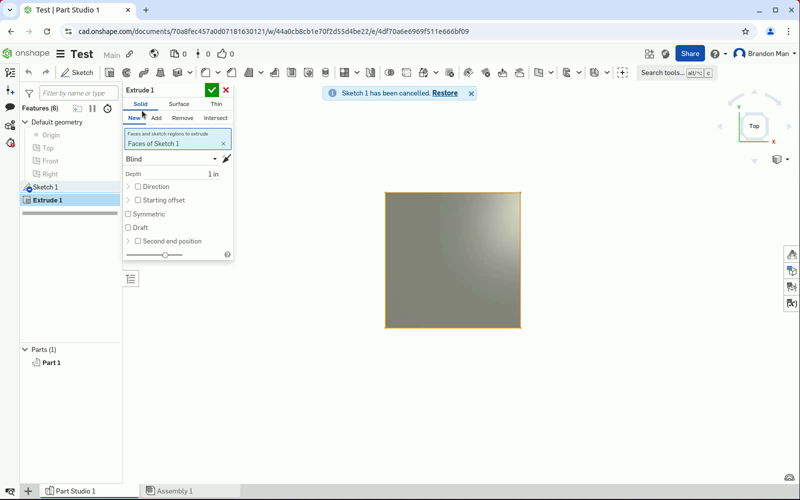
mouse_move(137, 120)
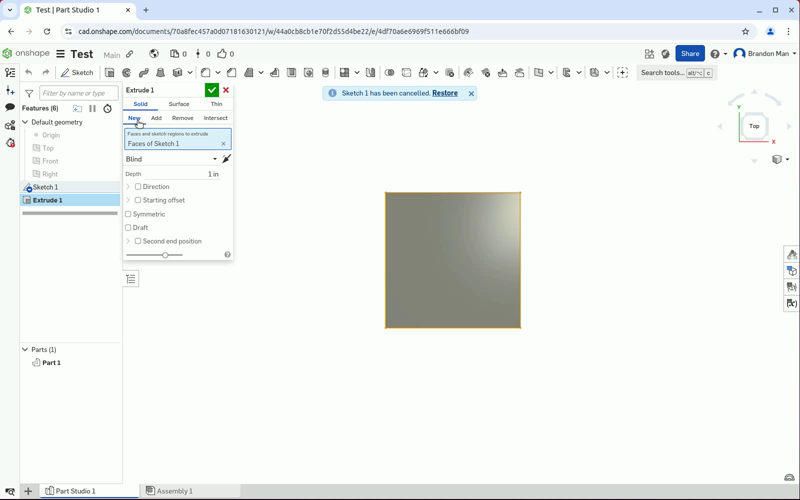
click(137, 120)
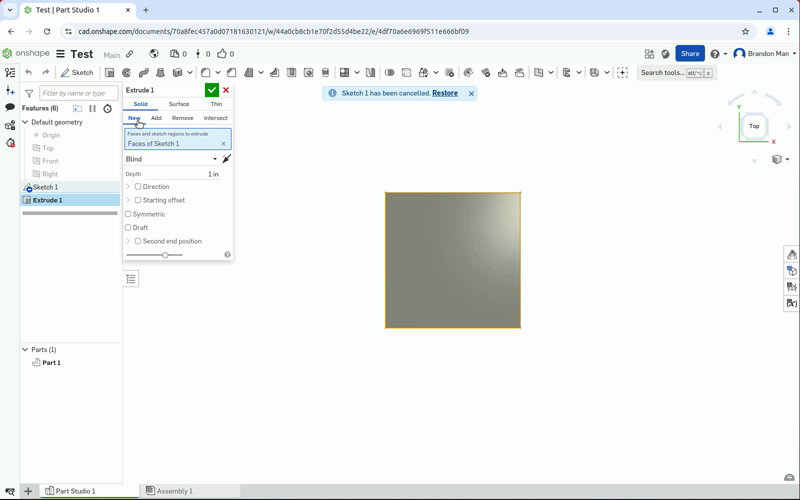
key(tab, 4)
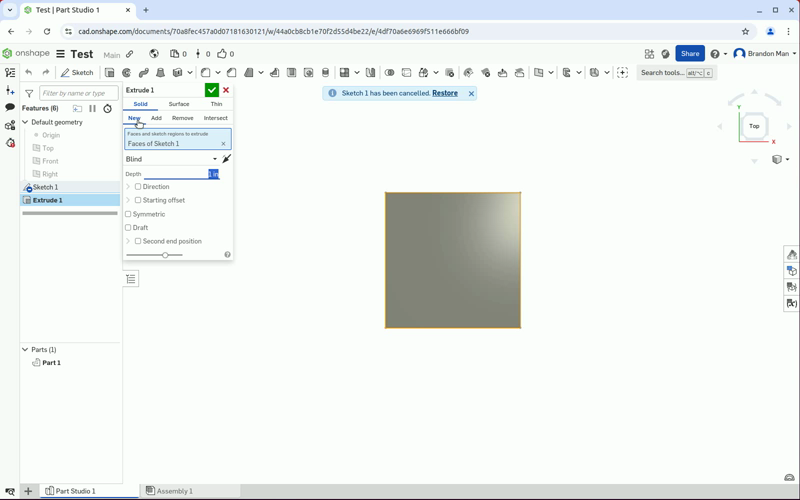
text(4.574)
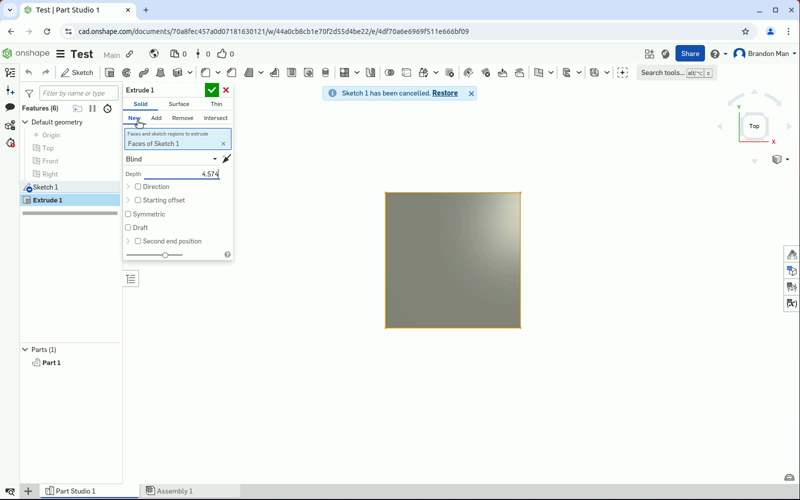
key(enter)
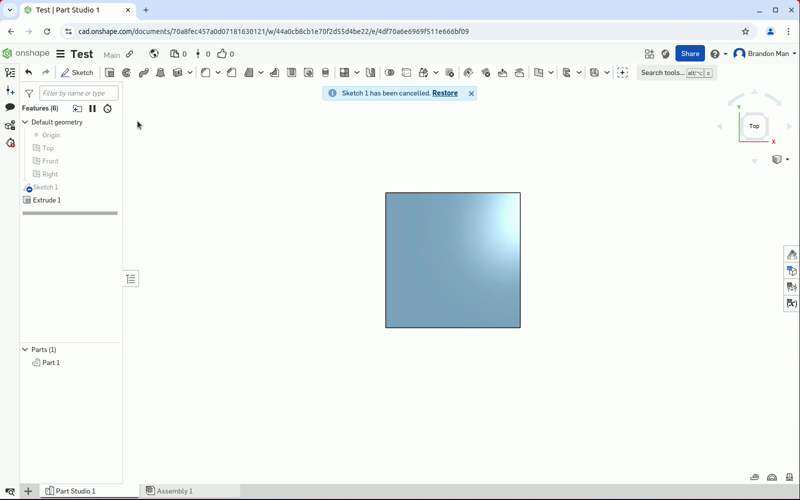
key(shift+h)
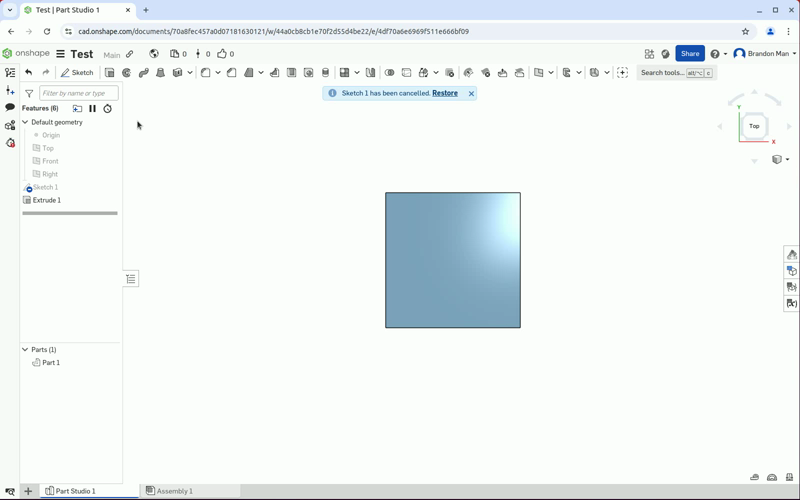
key(shift+h)
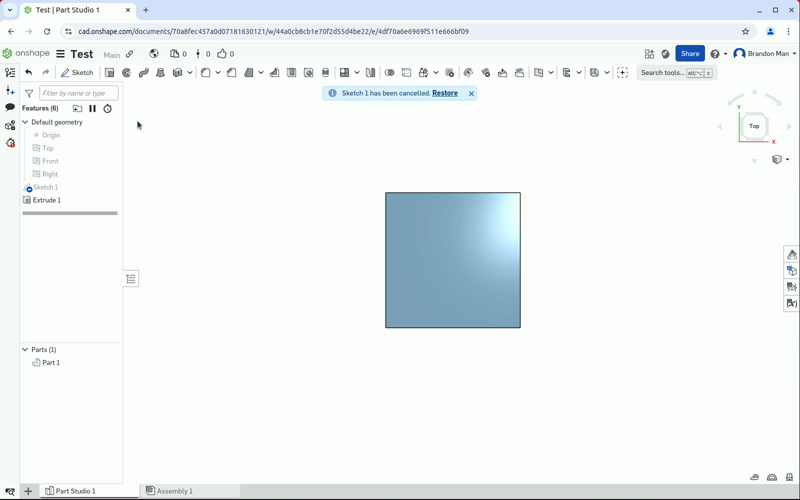
mouse_move(73, 189)
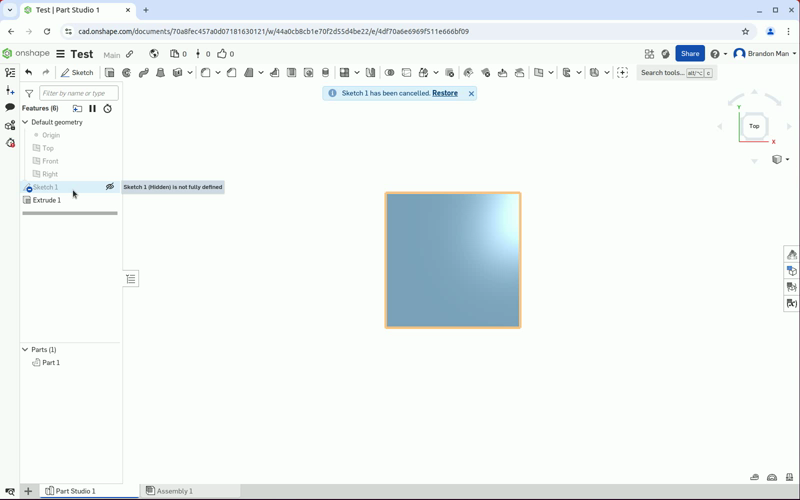
click(73, 189)
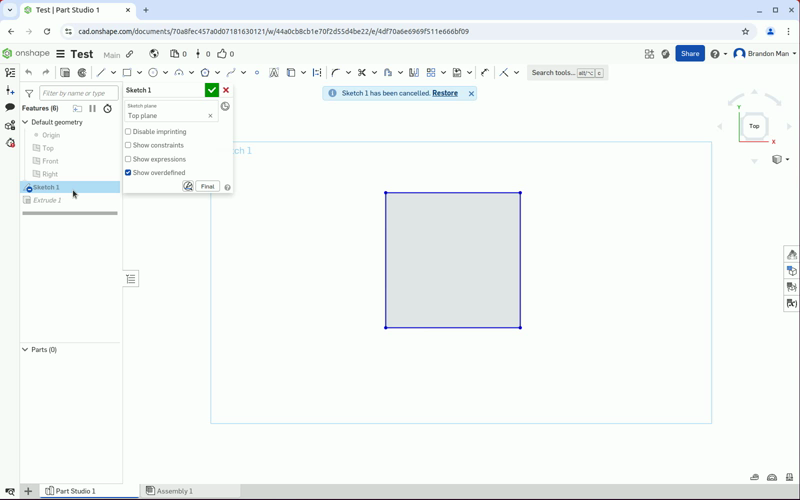
mouse_move(229, 92)
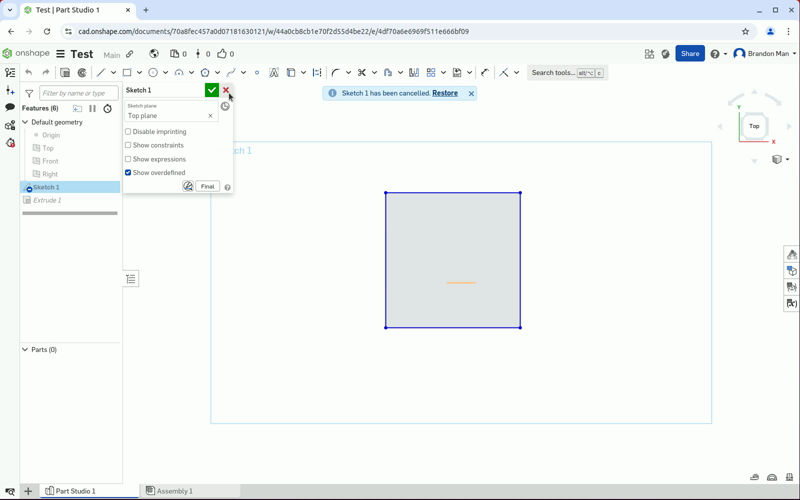
click(229, 92)
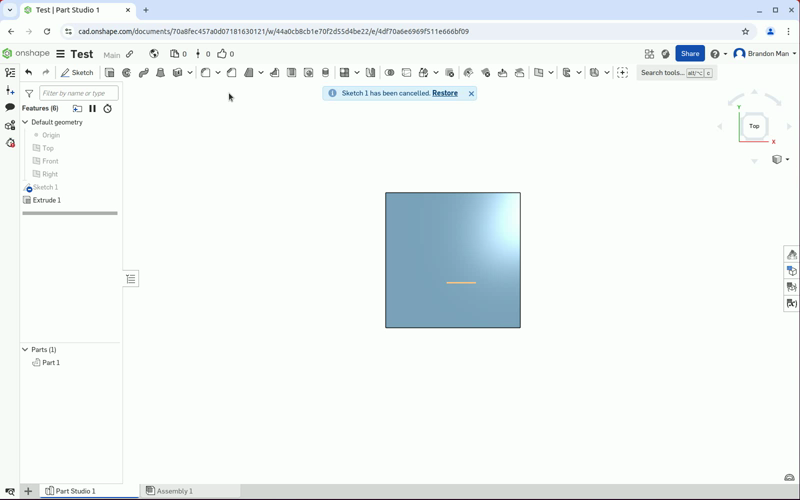
mouse_move(541, 75)
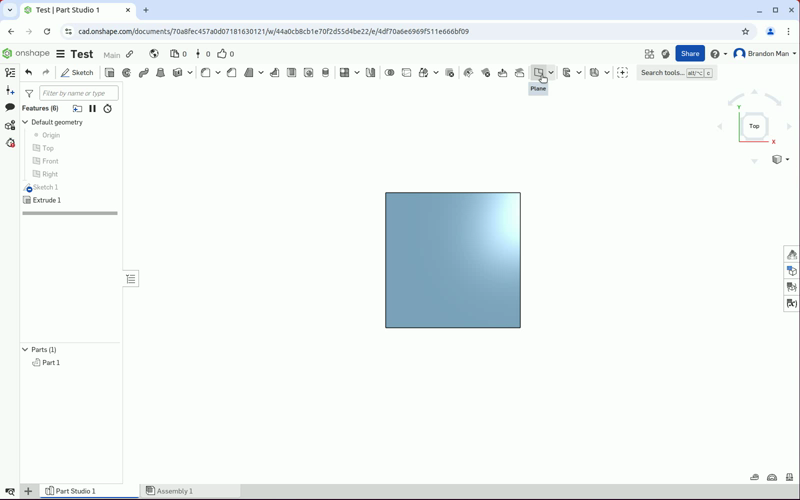
click(541, 75)
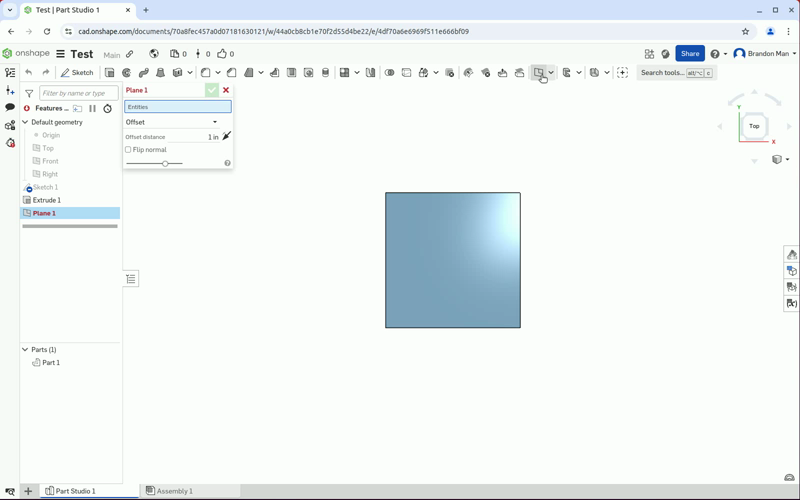
mouse_move(73, 150)
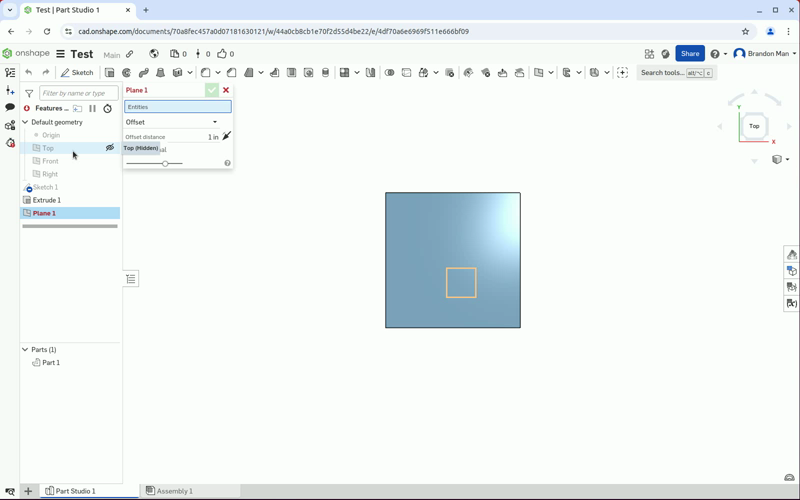
click(73, 150)
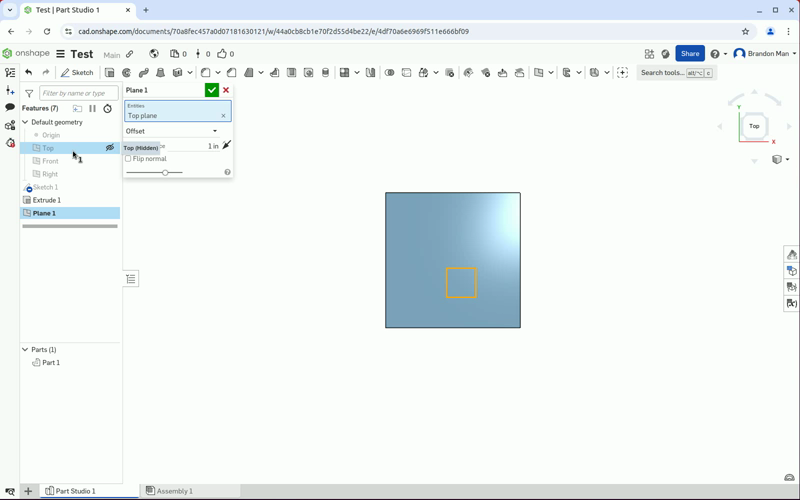
key(tab, 2)
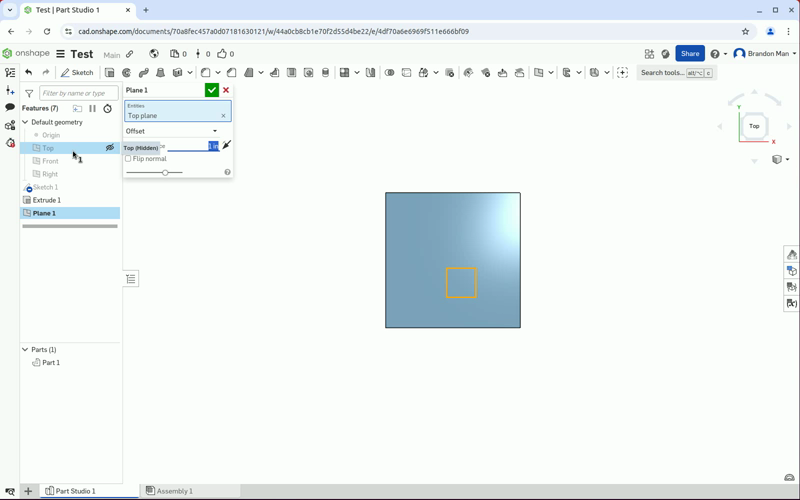
text(4.56)
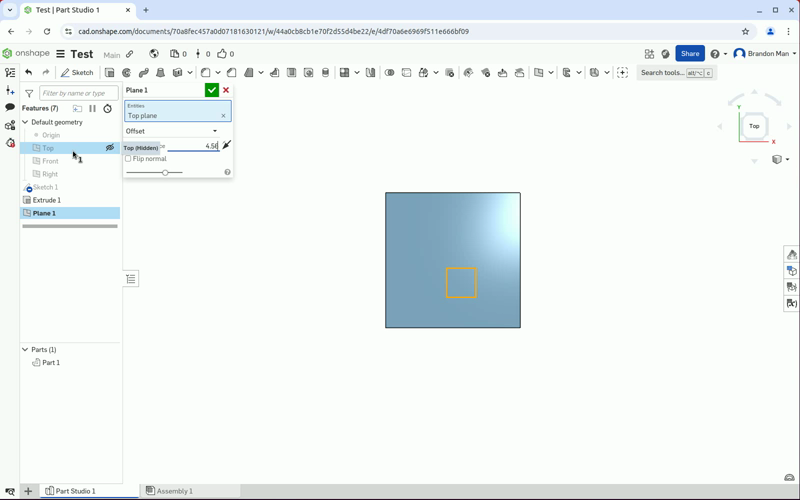
key(enter, 2)
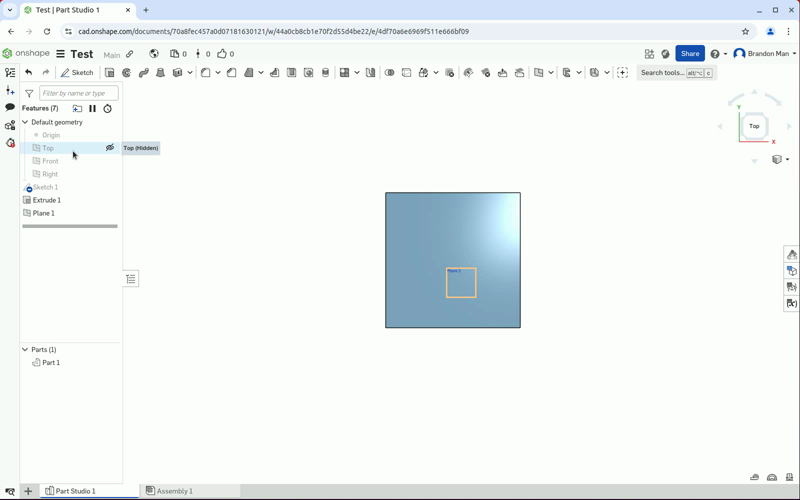
key(shift+s)
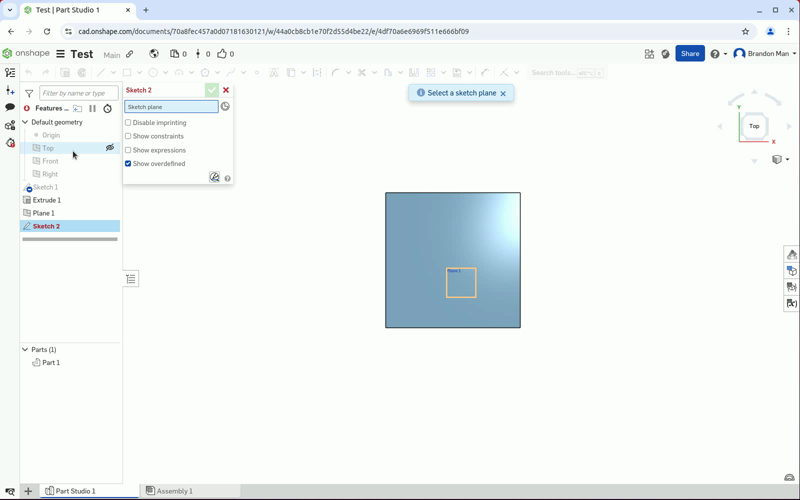
mouse_move(73, 215)
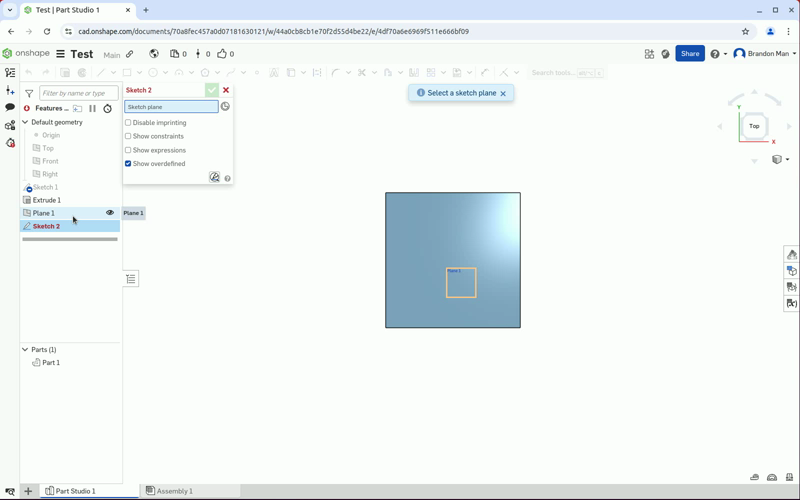
click(73, 215)
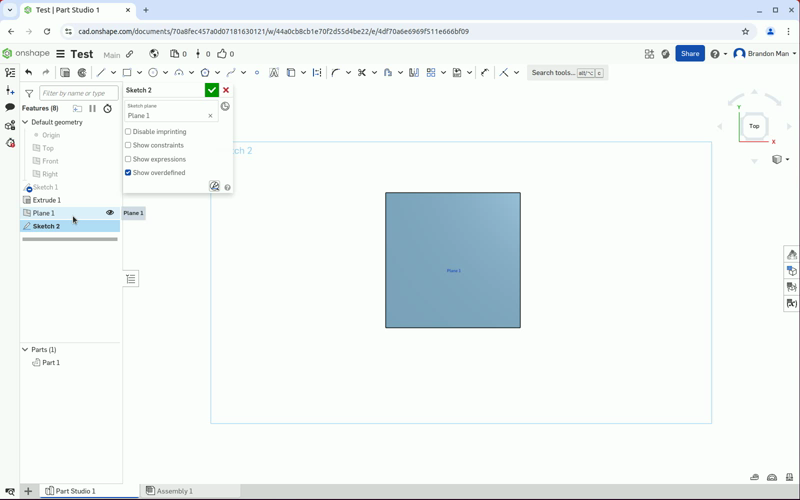
mouse_move(73, 352)
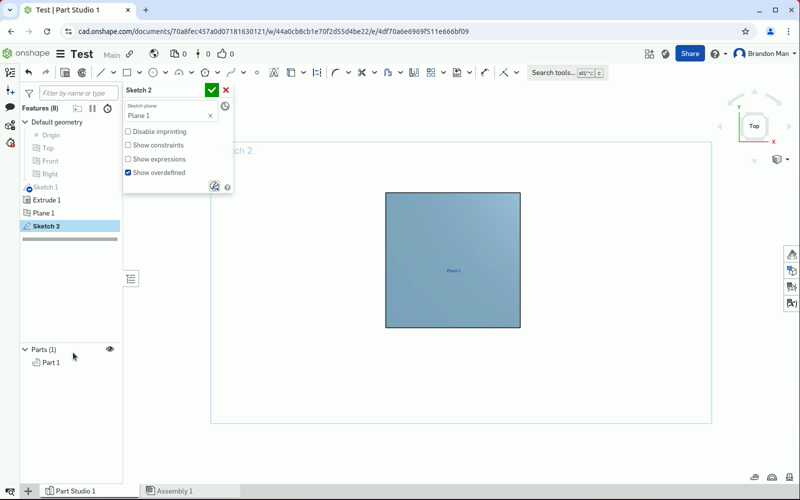
key(y)
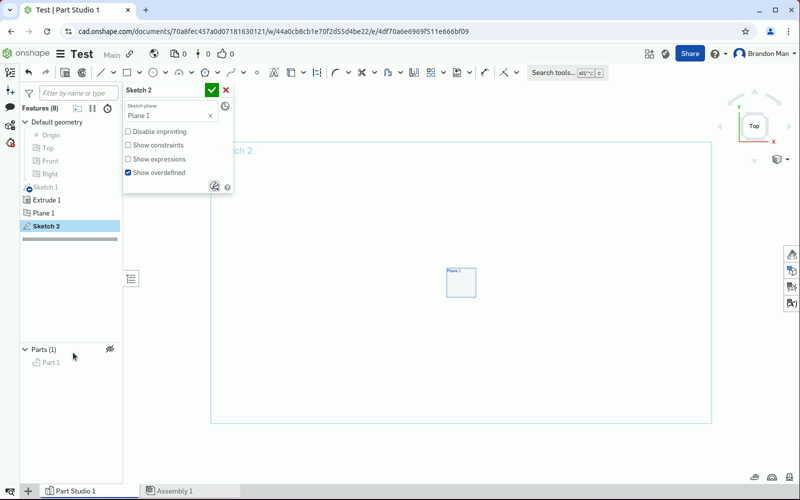
key(l)
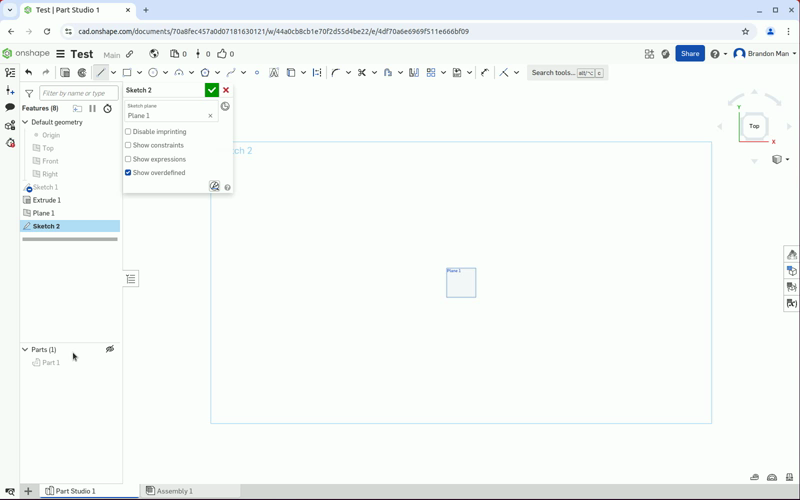
key_down(shift)
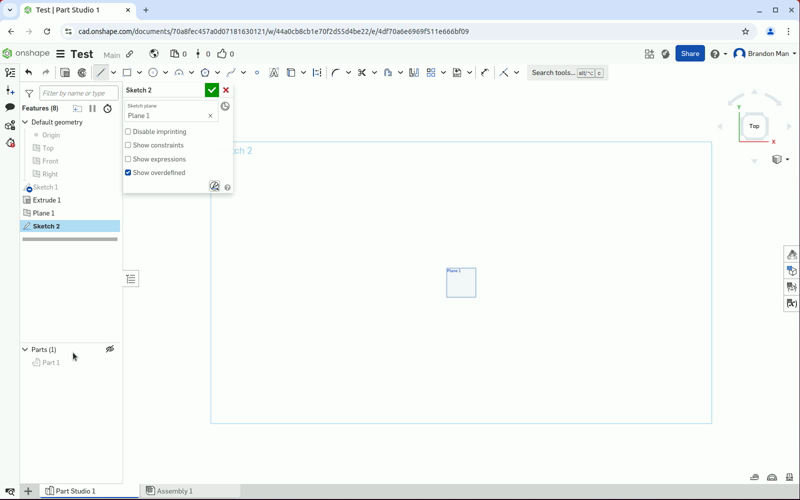
mouse_move(476, 237)
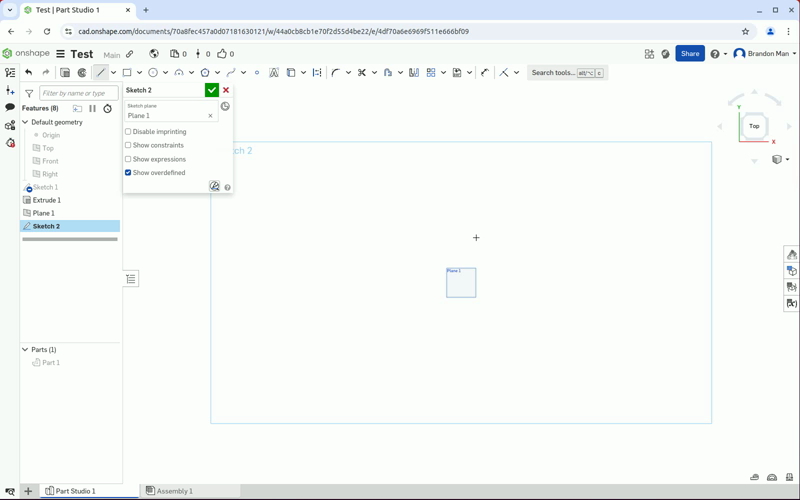
click(476, 237)
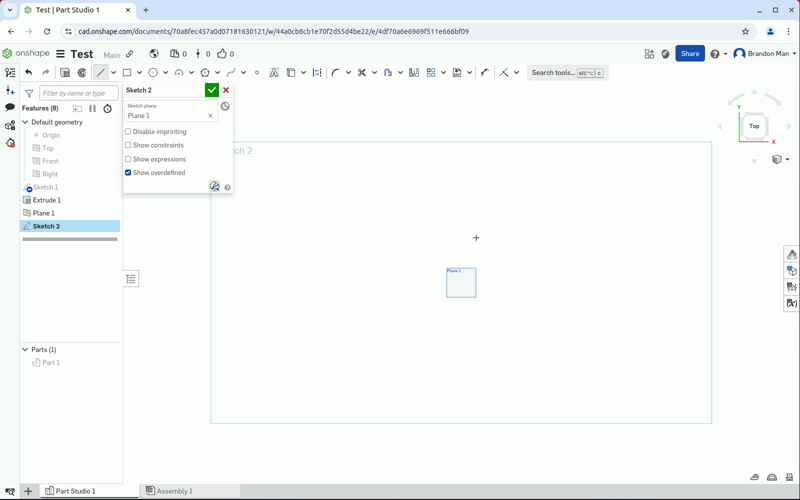
key_up(shift)
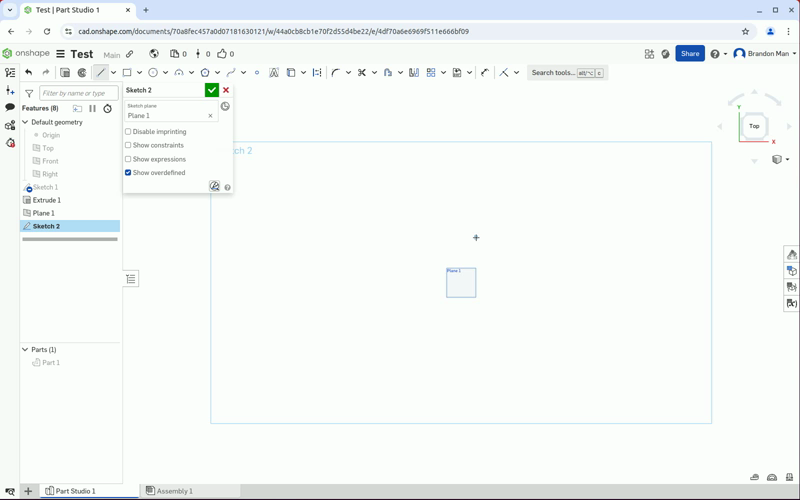
key_down(shift)
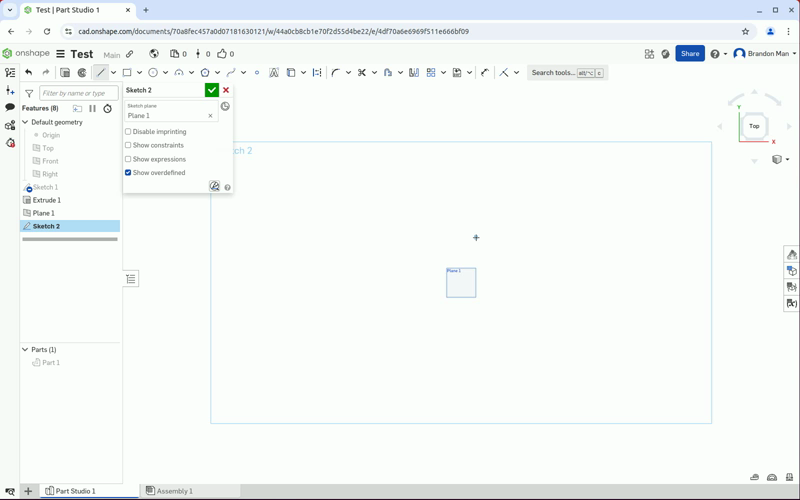
mouse_move(506, 237)
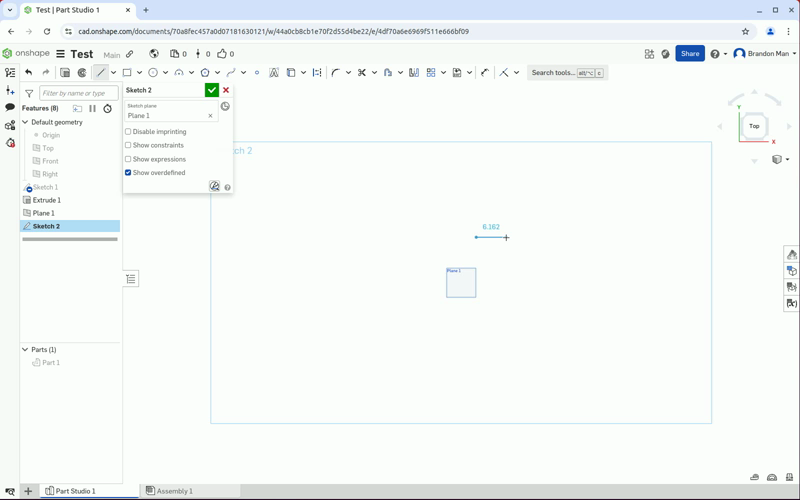
mouse_move(521, 237)
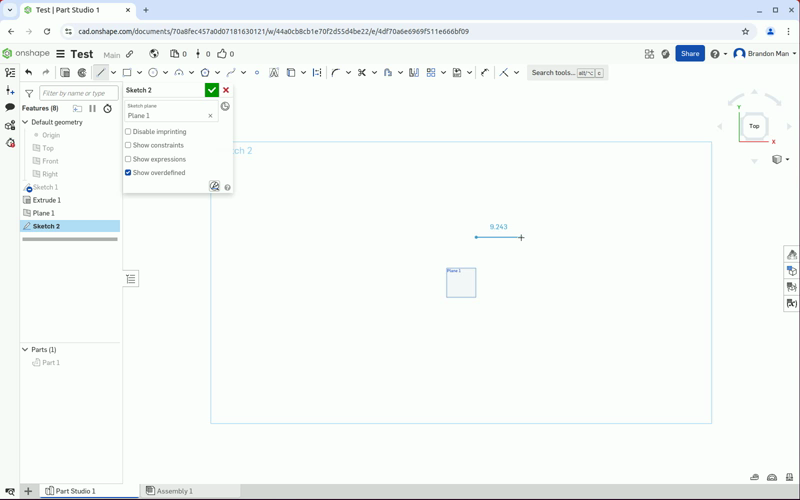
click(521, 237)
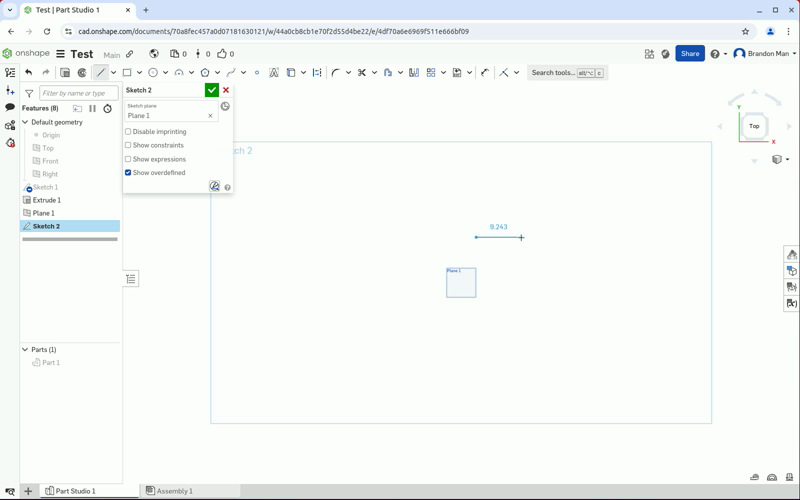
key_up(shift)
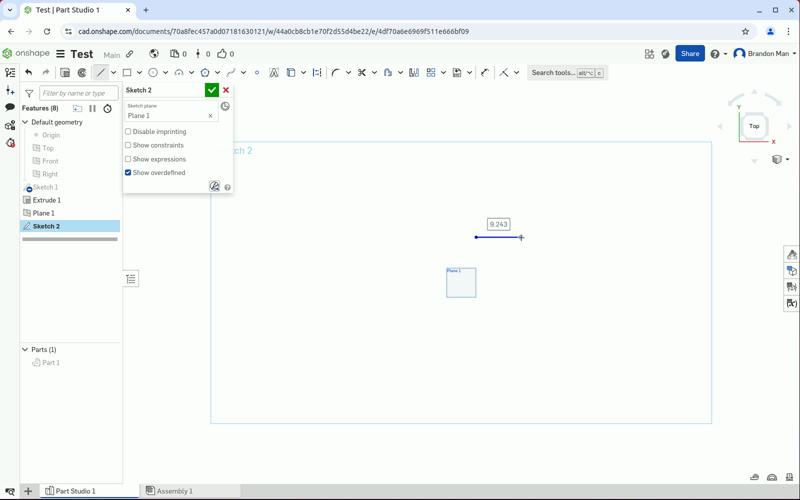
key_down(shift)
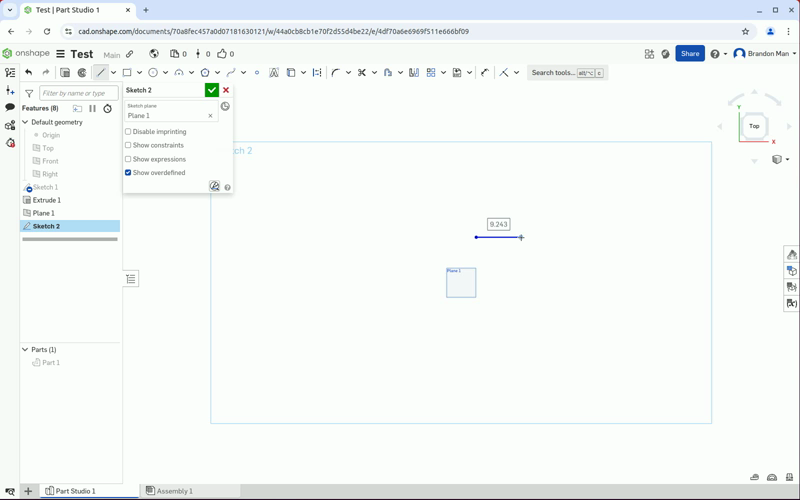
mouse_move(551, 237)
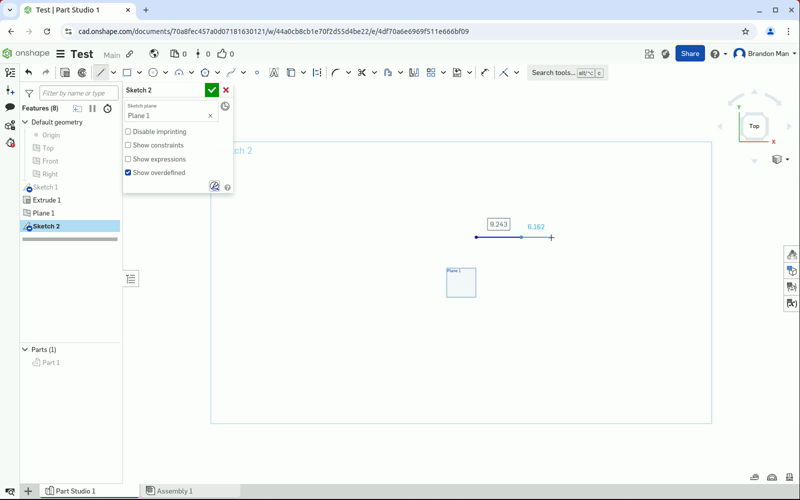
mouse_move(521, 192)
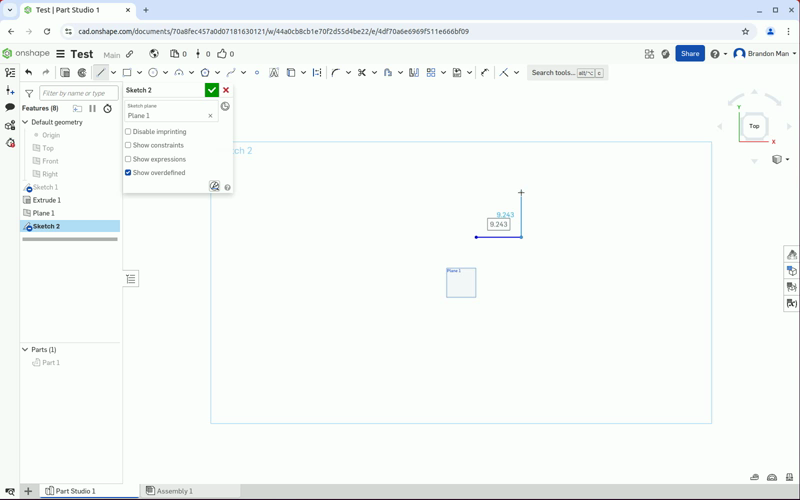
click(521, 192)
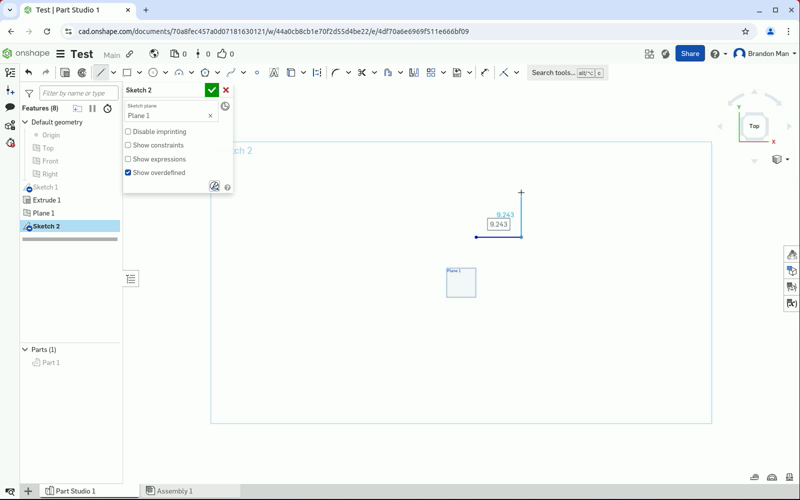
key_up(shift)
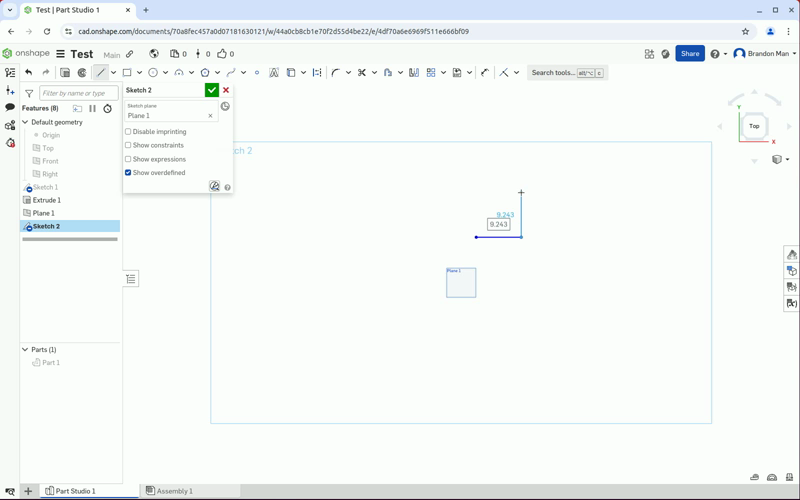
key_down(shift)
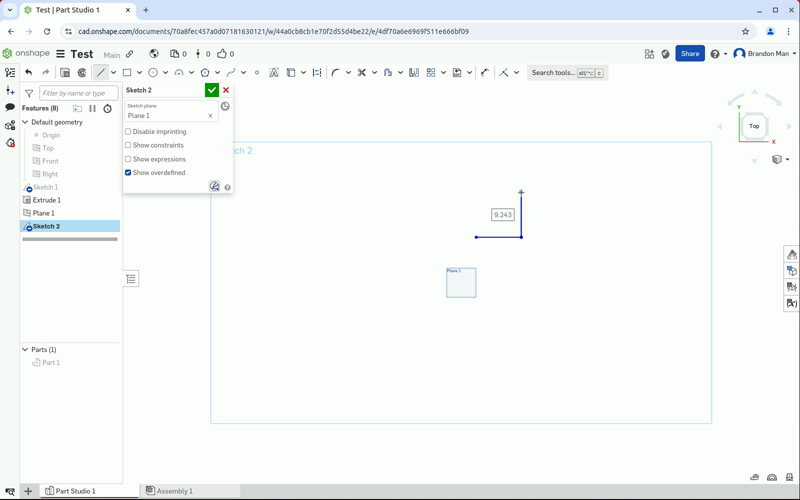
mouse_move(551, 192)
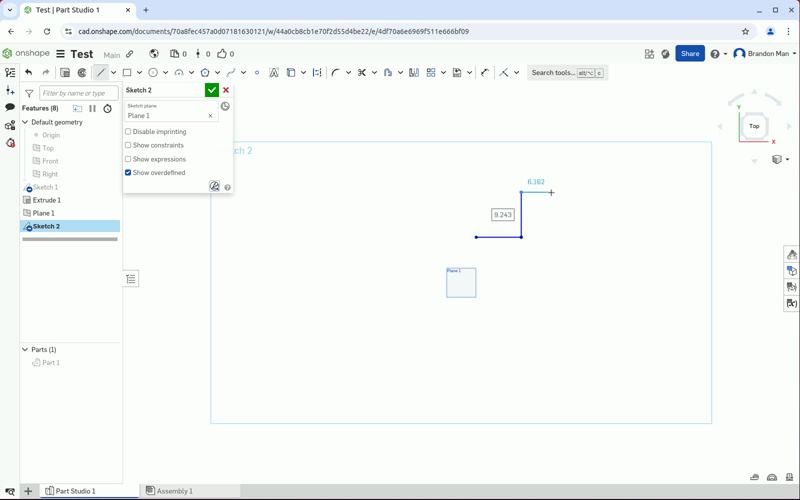
mouse_move(476, 192)
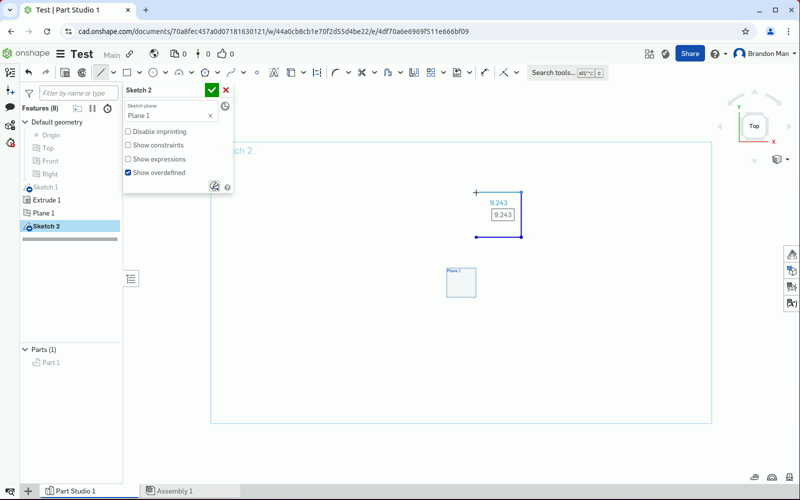
click(476, 192)
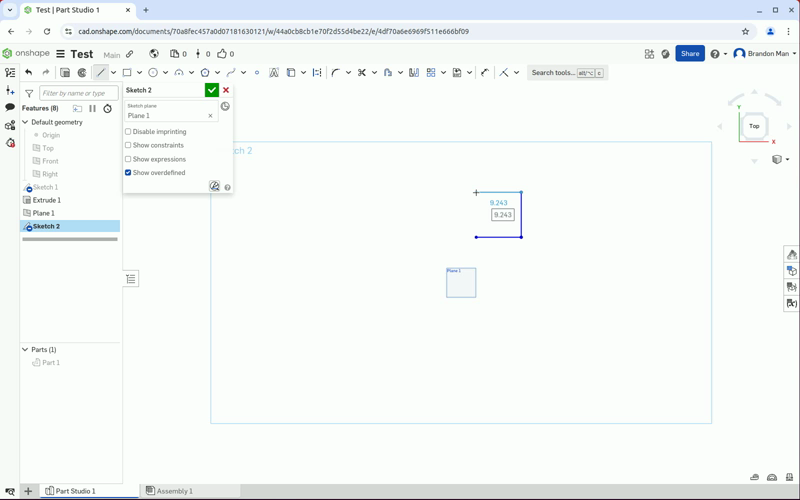
key_up(shift)
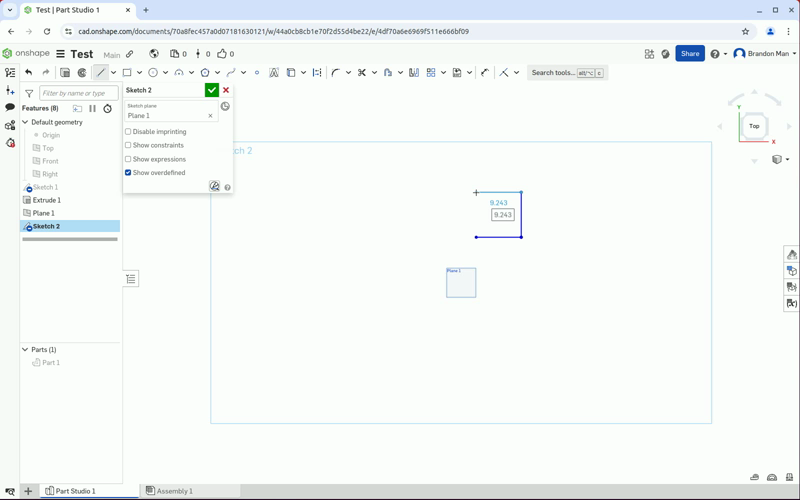
mouse_move(506, 192)
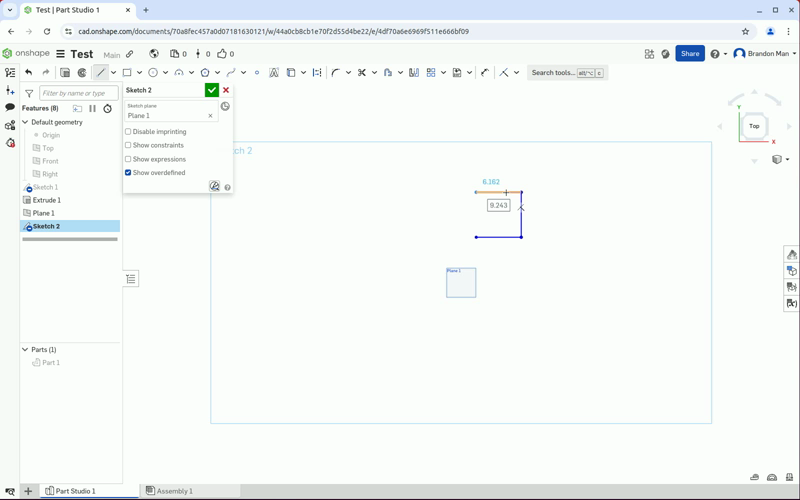
key_down(shift)
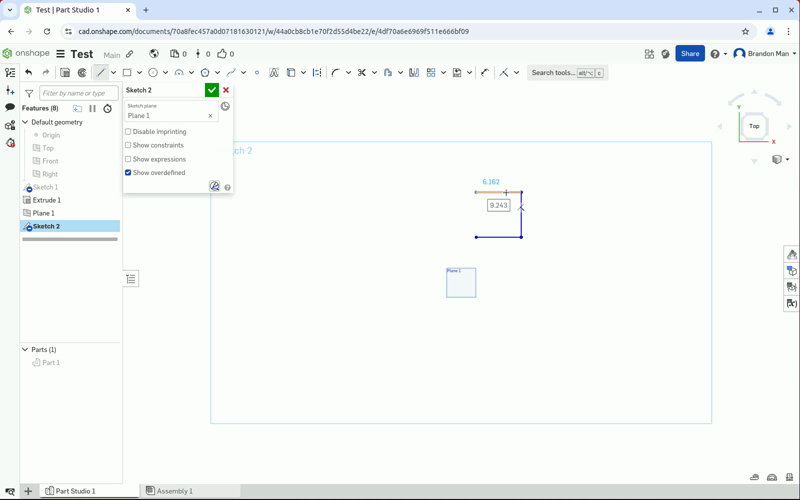
mouse_move(476, 237)
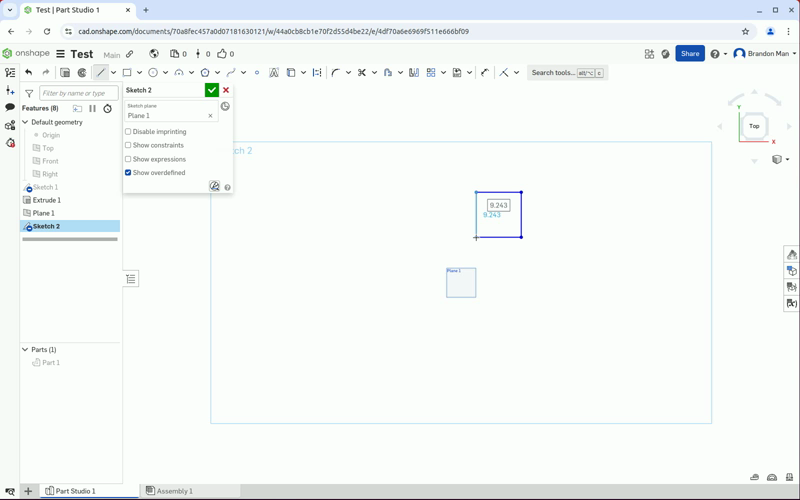
key_up(shift)
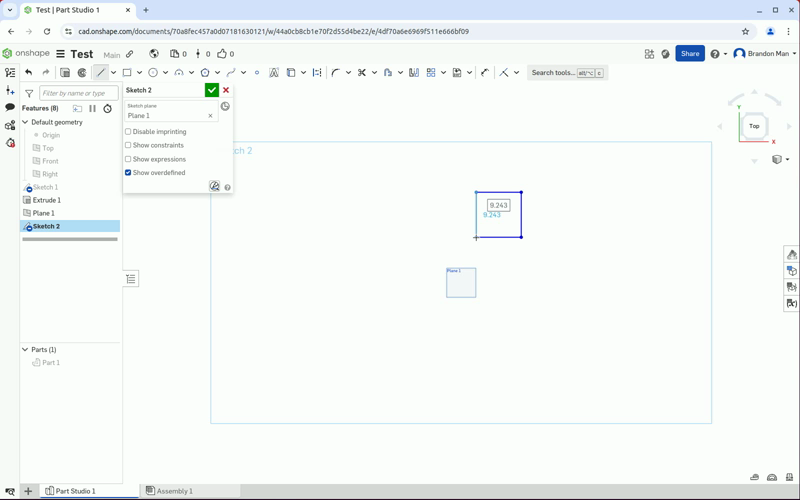
click(476, 237)
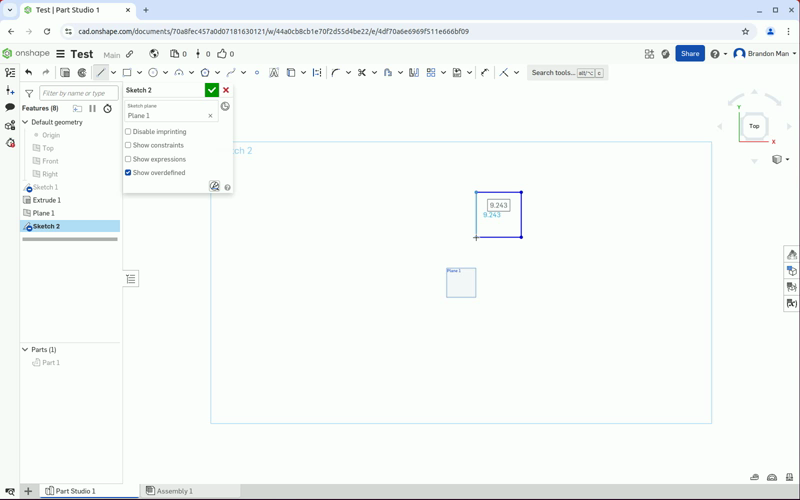
key(esc)
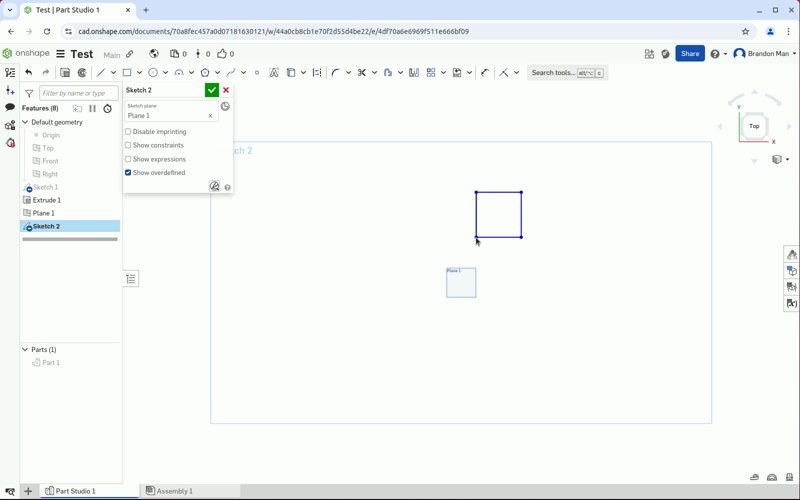
mouse_move(499, 205)
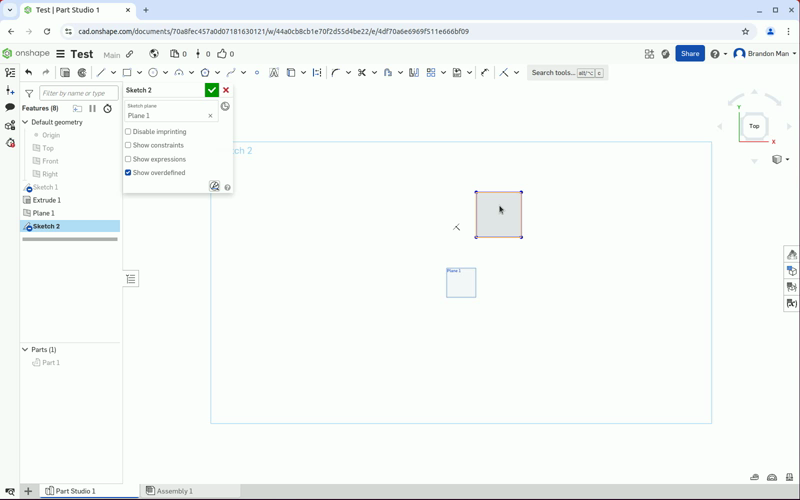
click(499, 205)
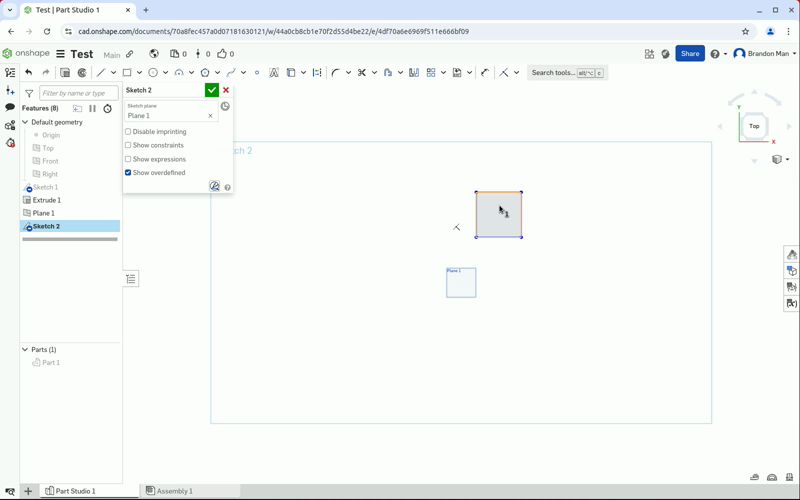
mouse_move(73, 352)
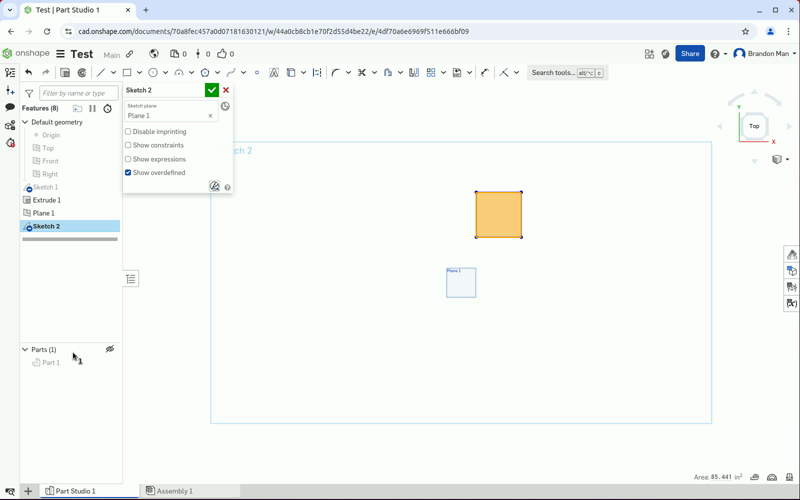
key(shift+y)
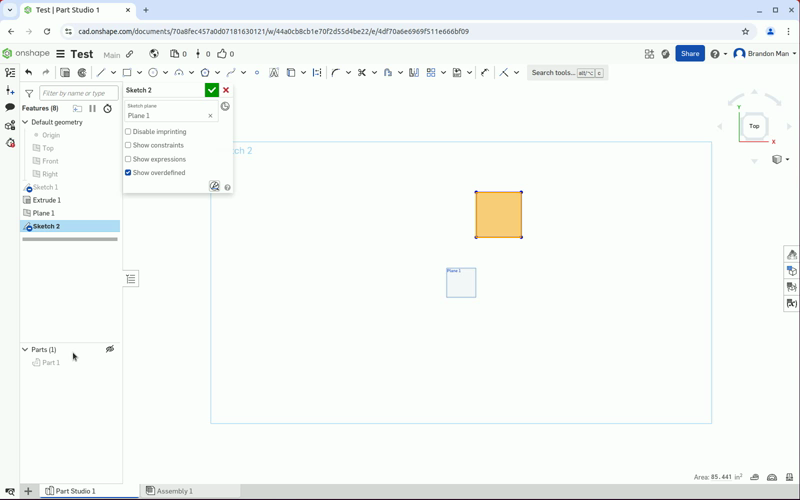
key(shift+e)
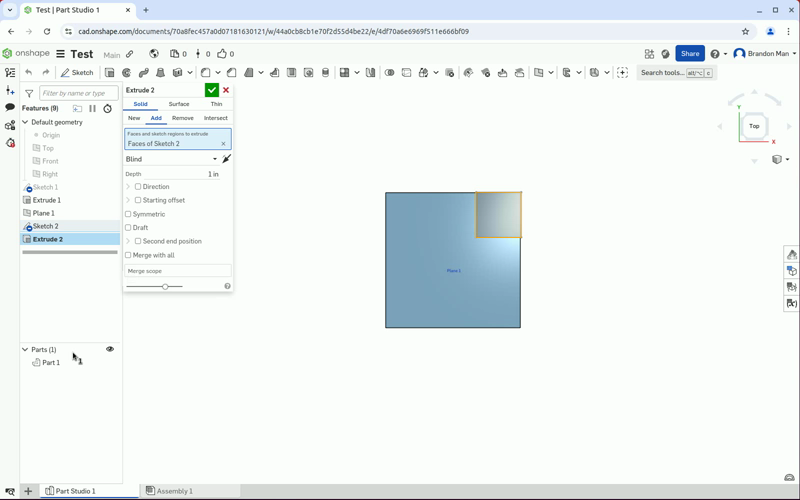
mouse_move(143, 106)
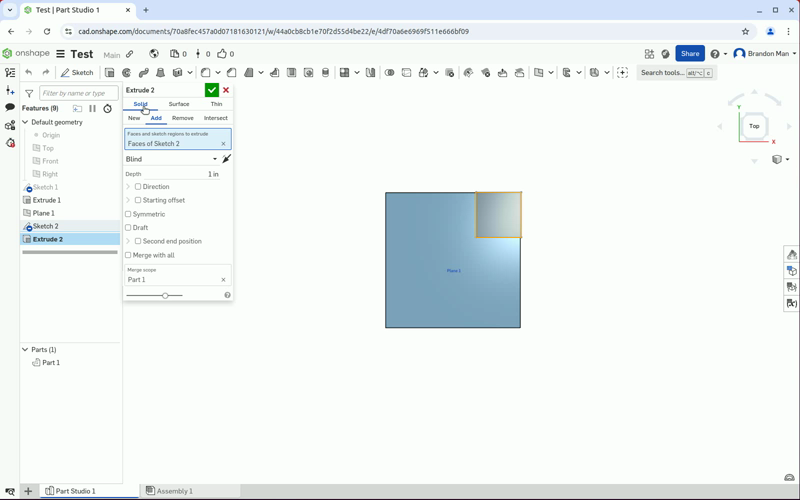
click(143, 106)
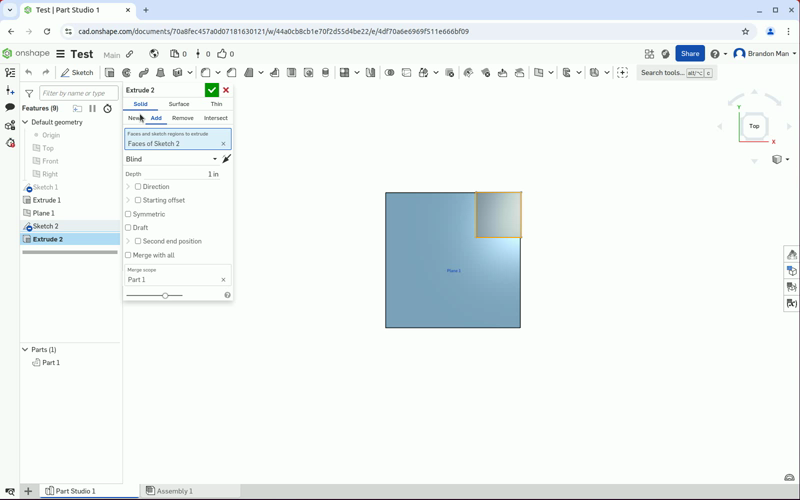
mouse_move(137, 120)
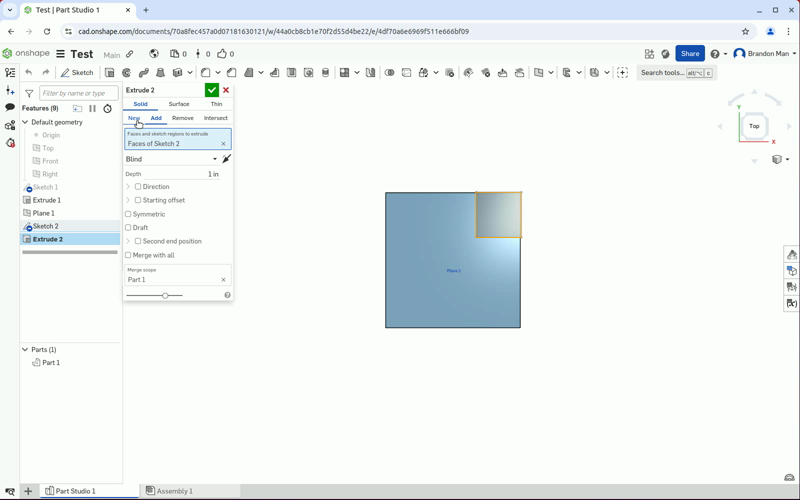
click(137, 120)
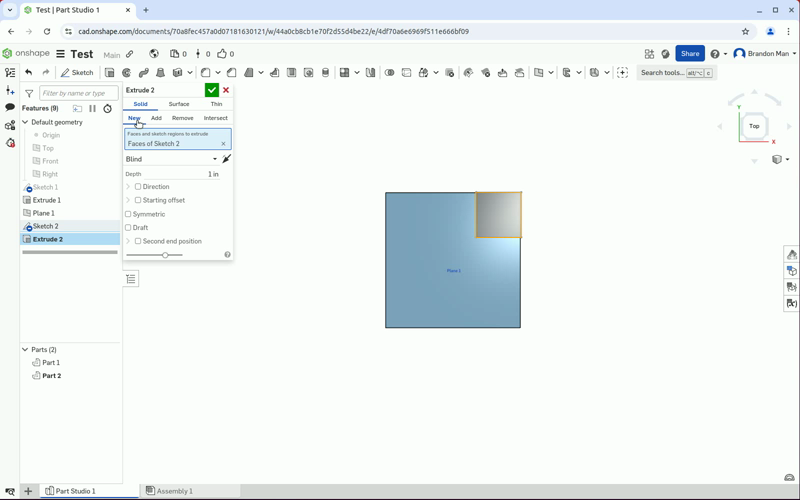
key(tab, 4)
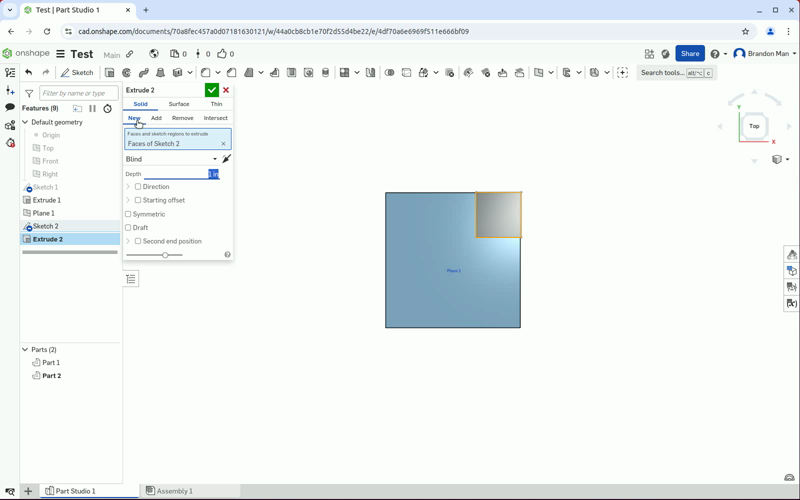
text(18.535)
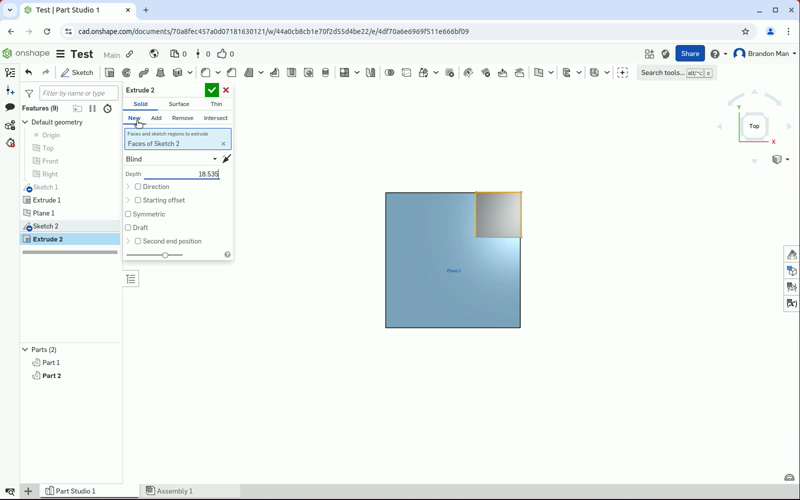
key(enter)
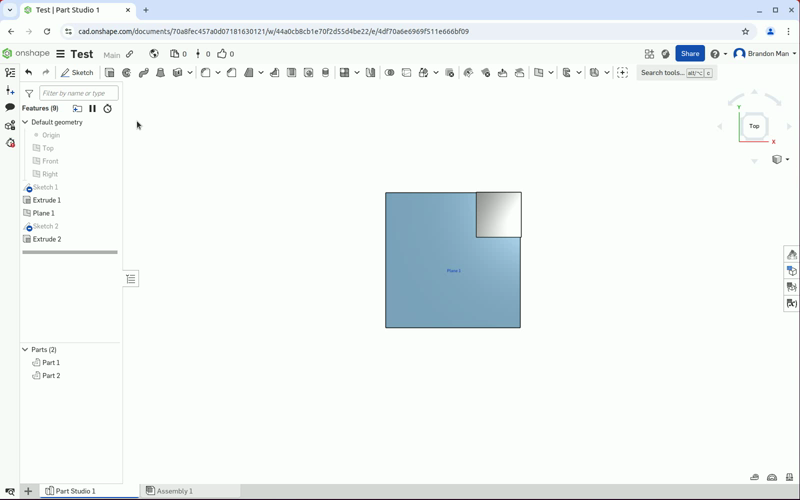
key(shift+h)
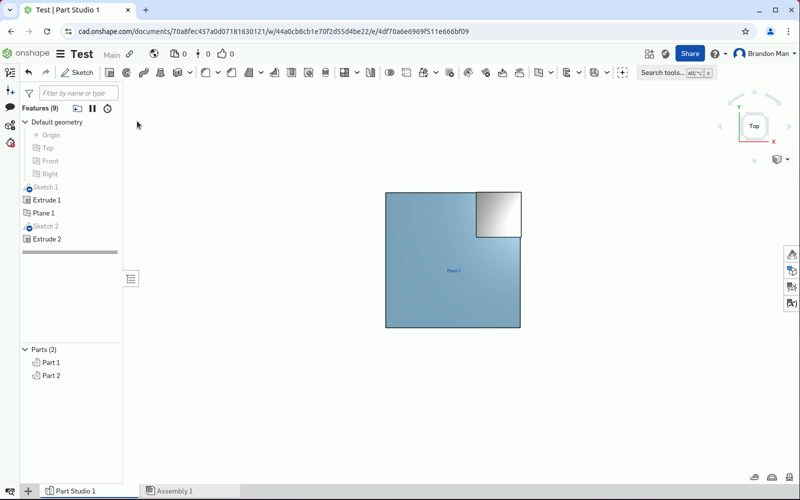
key(shift+h)
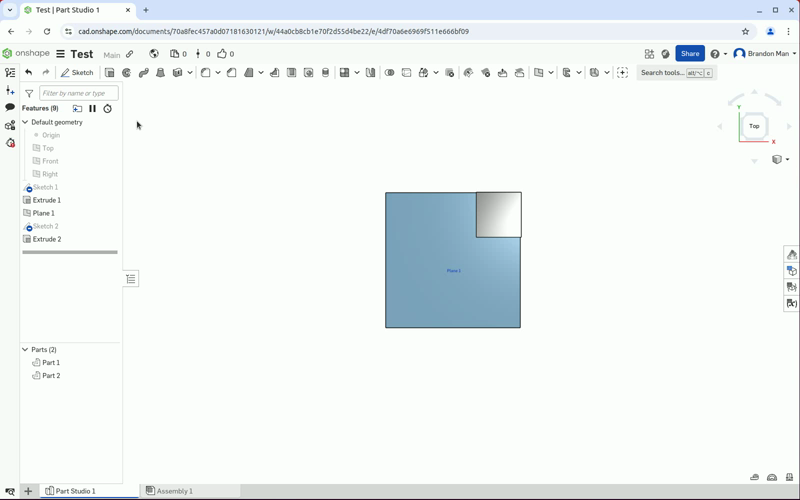
mouse_move(73, 189)
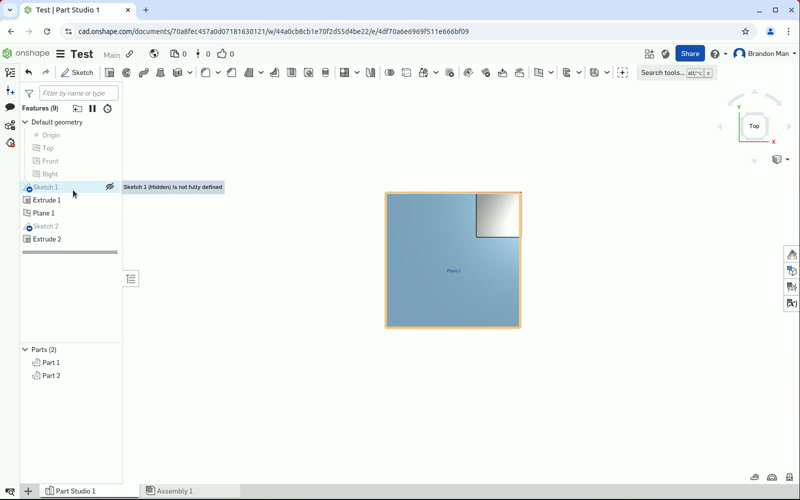
click(73, 189)
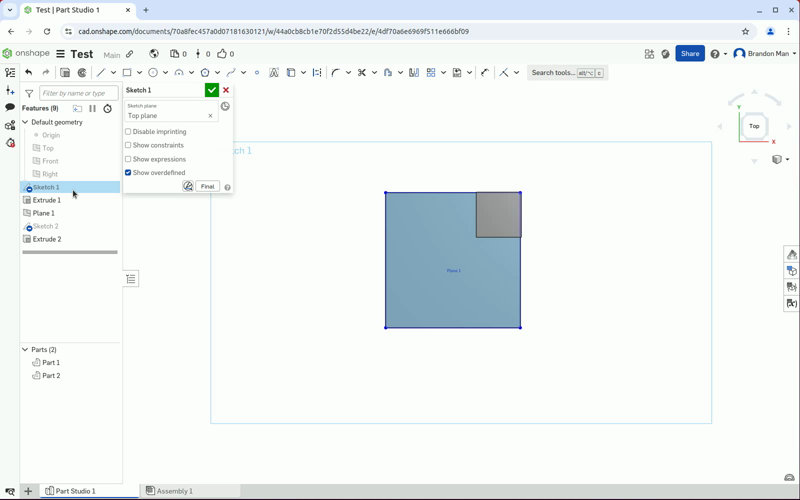
mouse_move(229, 92)
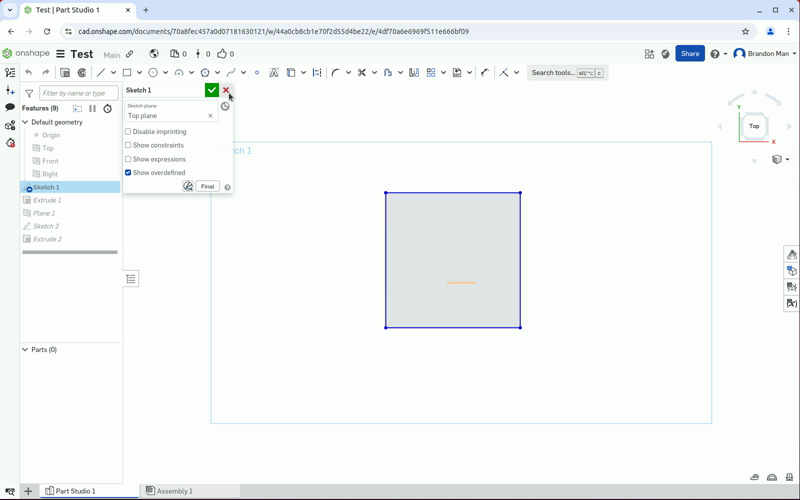
click(229, 92)
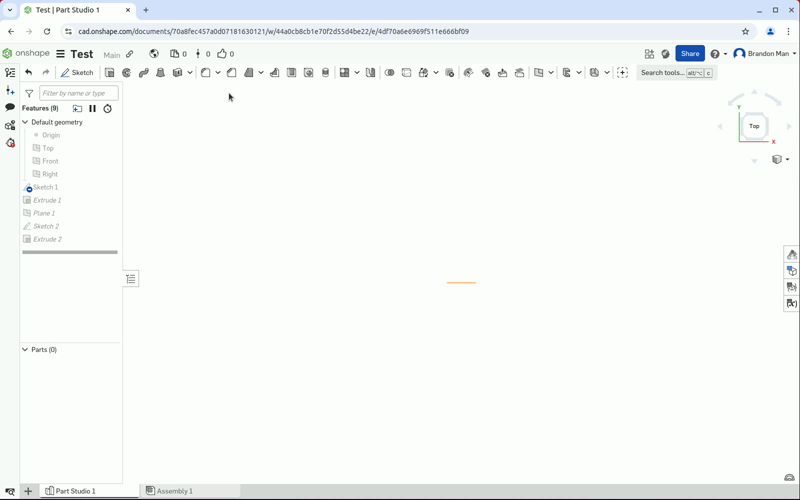
key(shift+s)
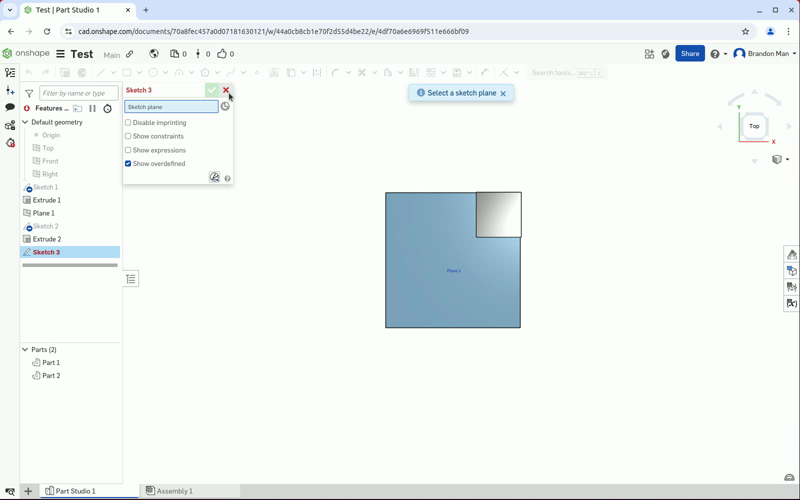
mouse_move(73, 215)
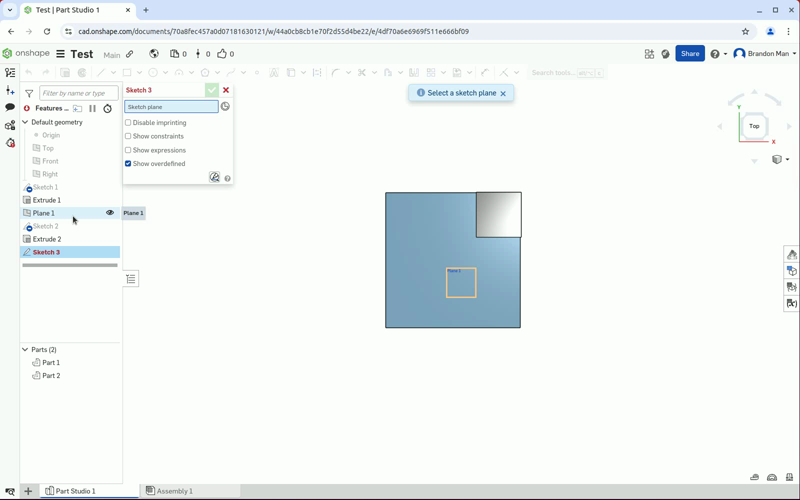
click(73, 215)
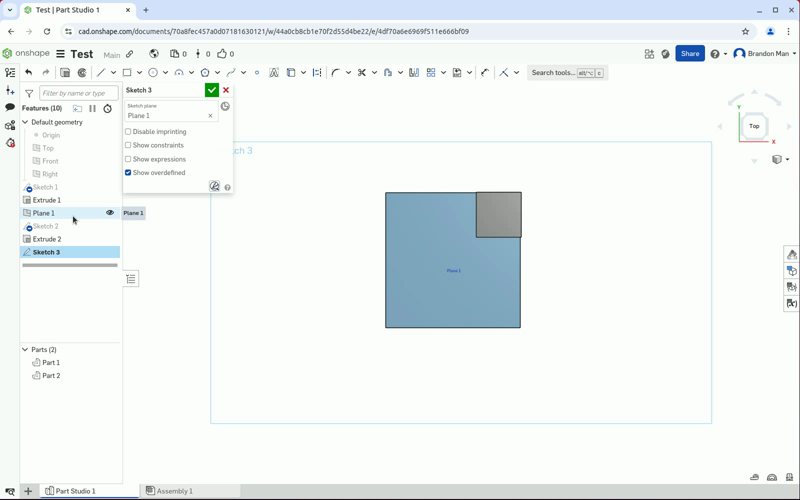
mouse_move(73, 352)
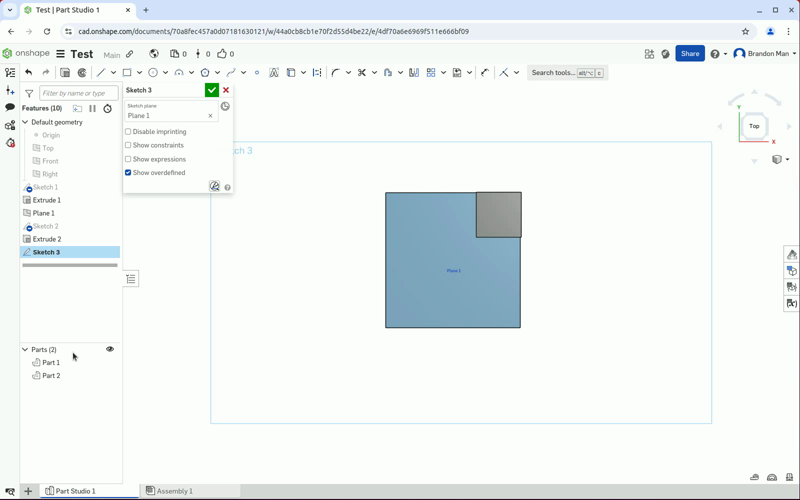
key(y)
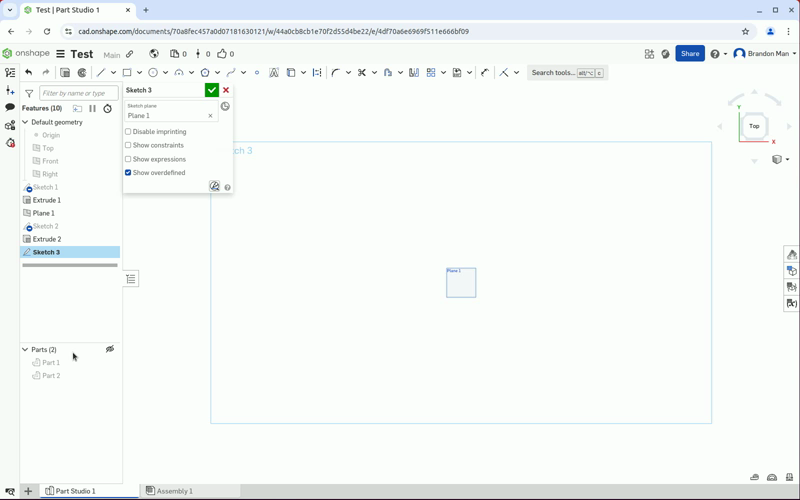
key(l)
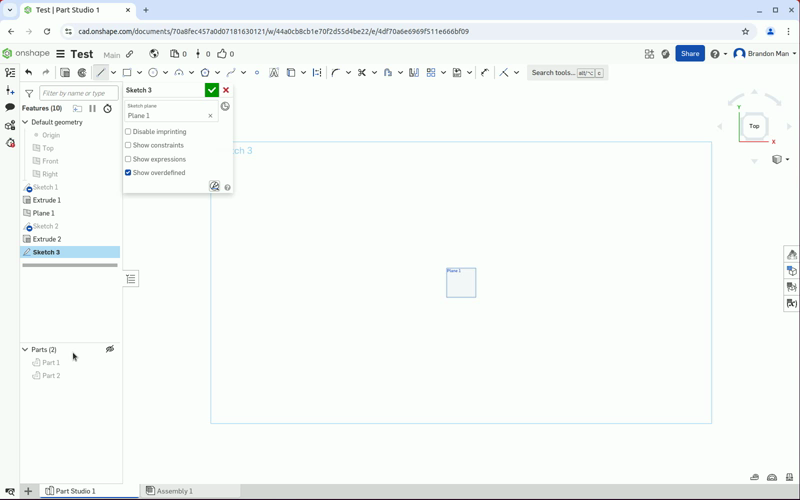
key_down(shift)
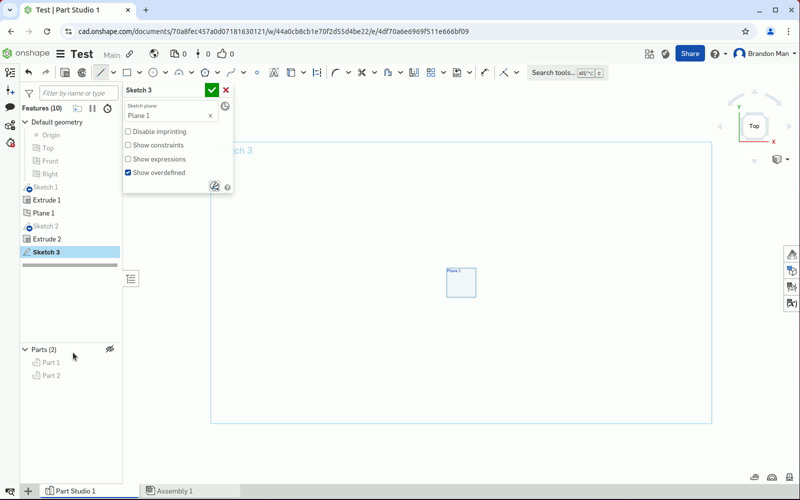
mouse_move(385, 237)
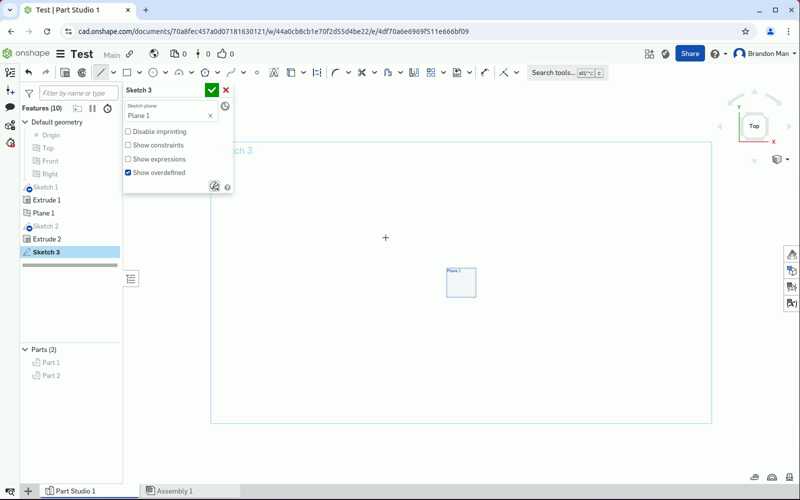
click(385, 237)
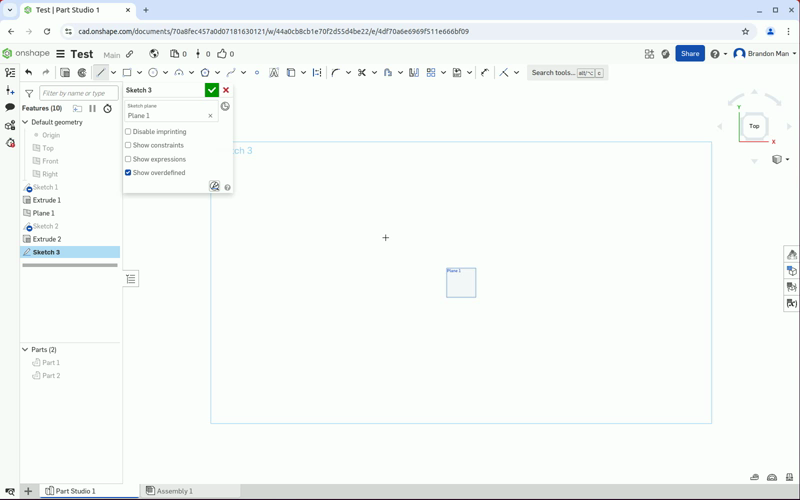
key_up(shift)
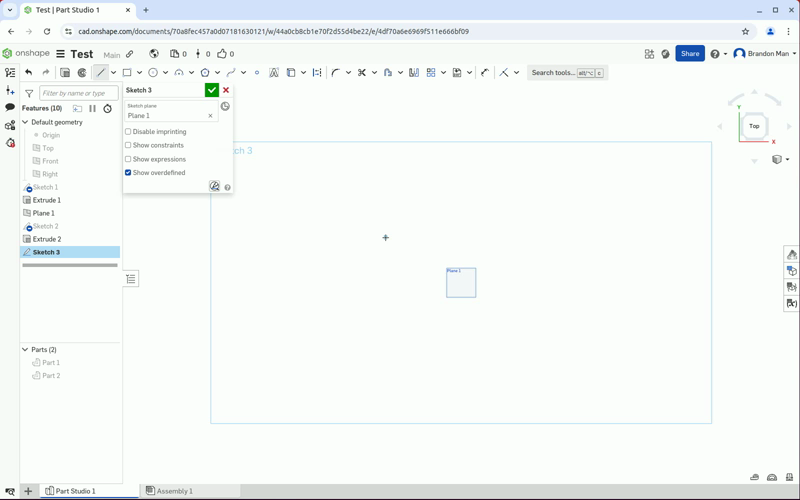
key_down(shift)
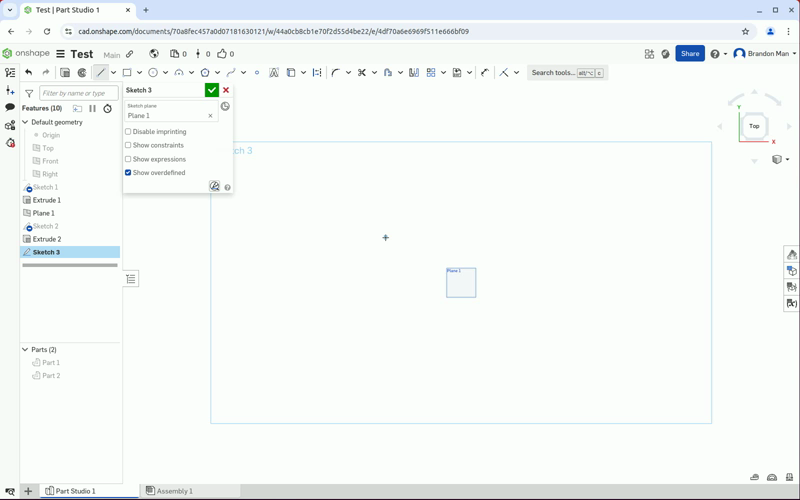
mouse_move(415, 237)
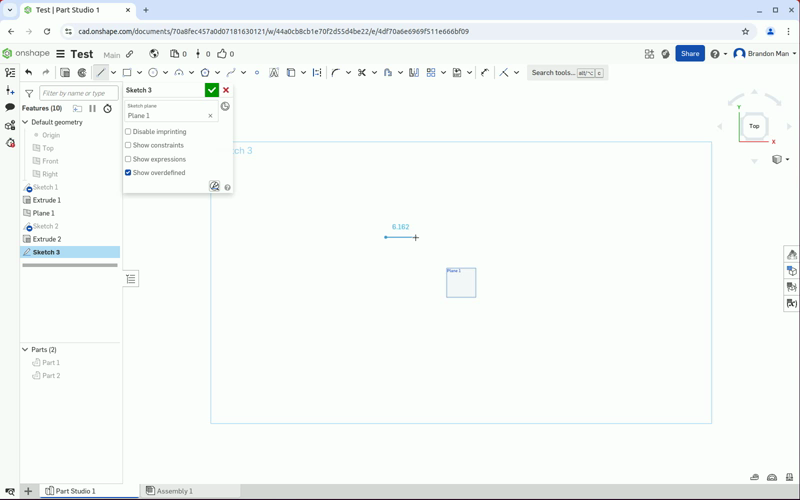
mouse_move(431, 237)
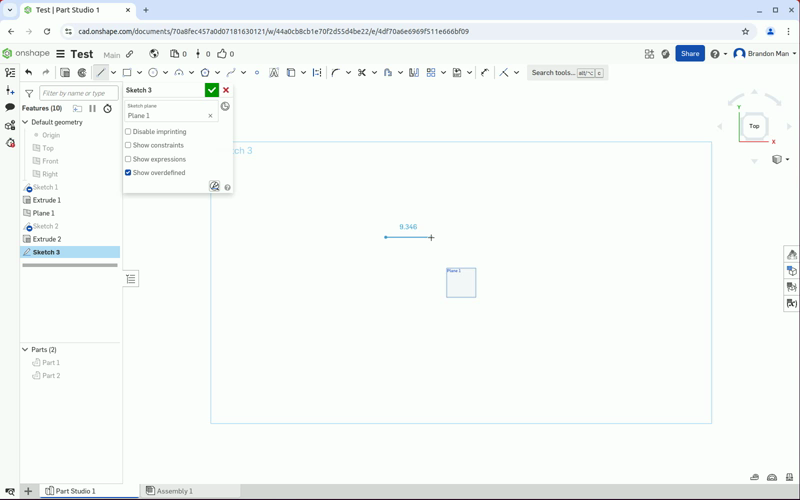
click(431, 237)
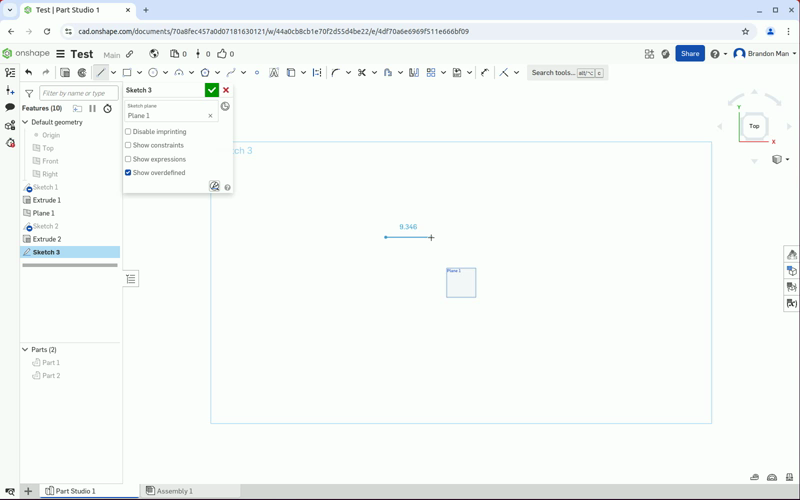
key_up(shift)
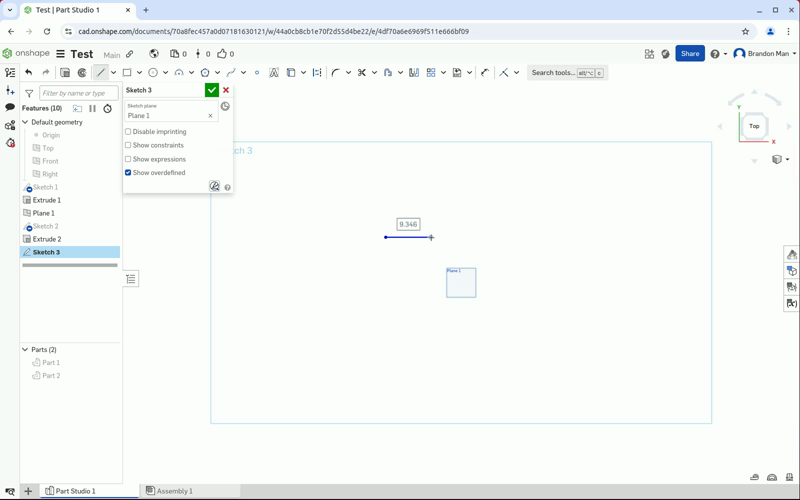
key_down(shift)
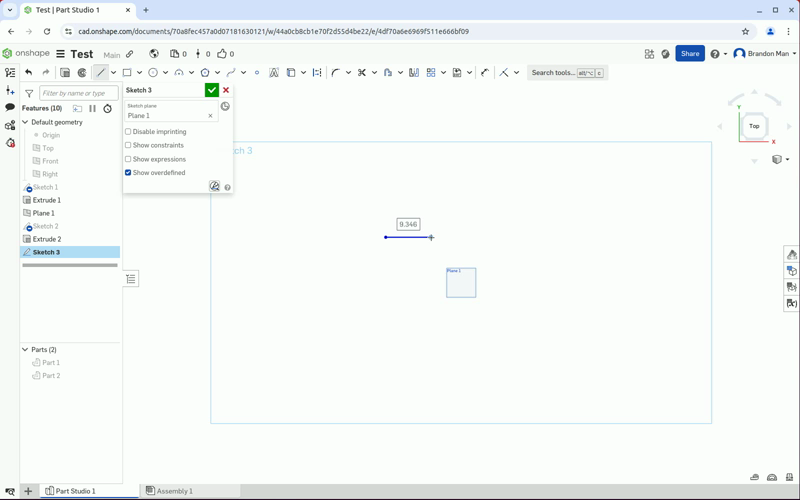
mouse_move(461, 237)
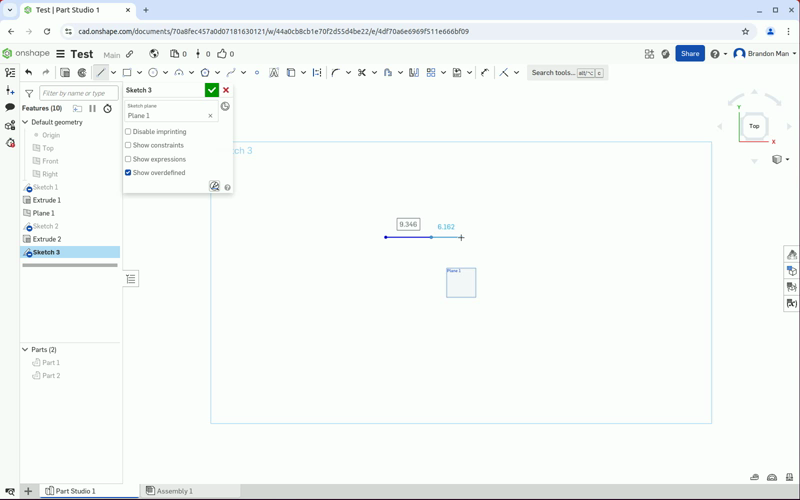
mouse_move(431, 192)
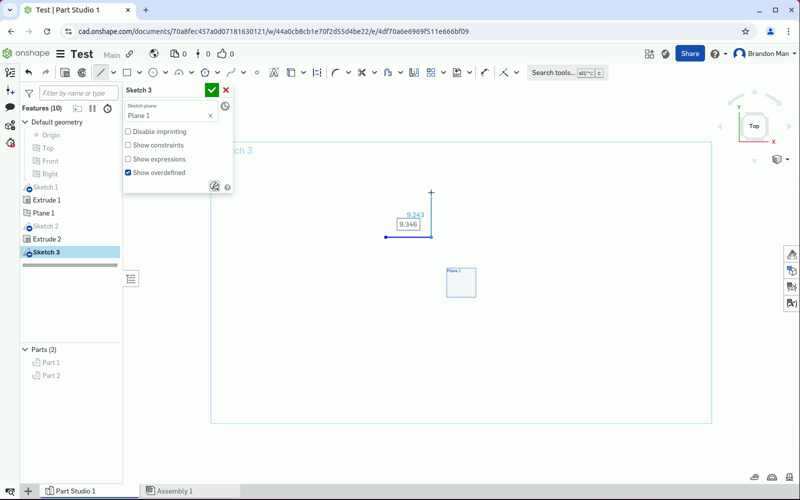
click(431, 192)
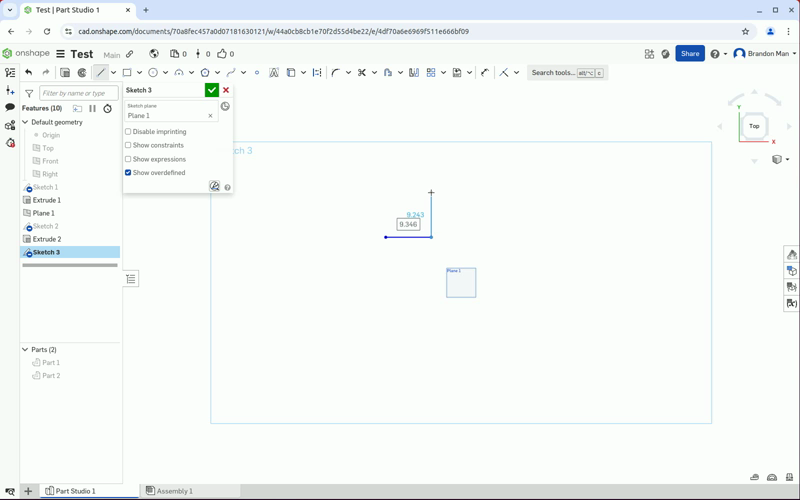
key_up(shift)
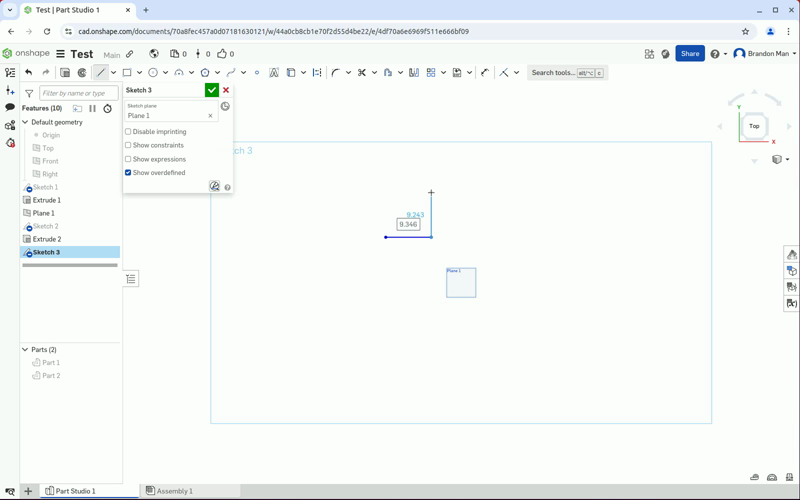
key_down(shift)
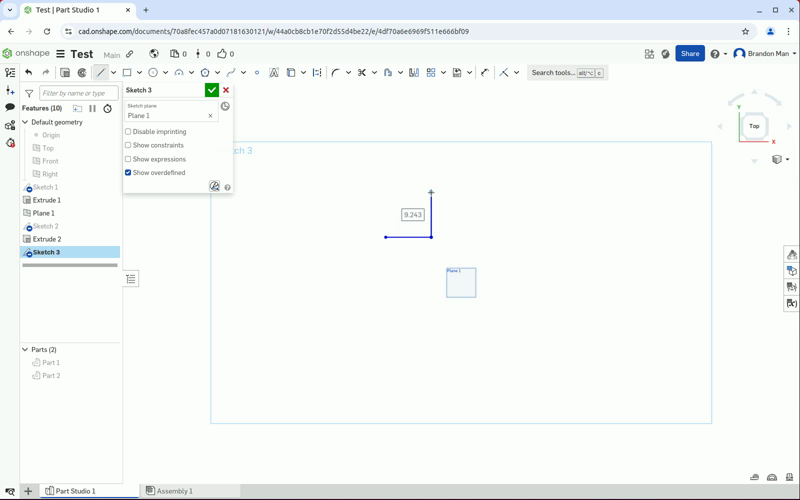
mouse_move(461, 192)
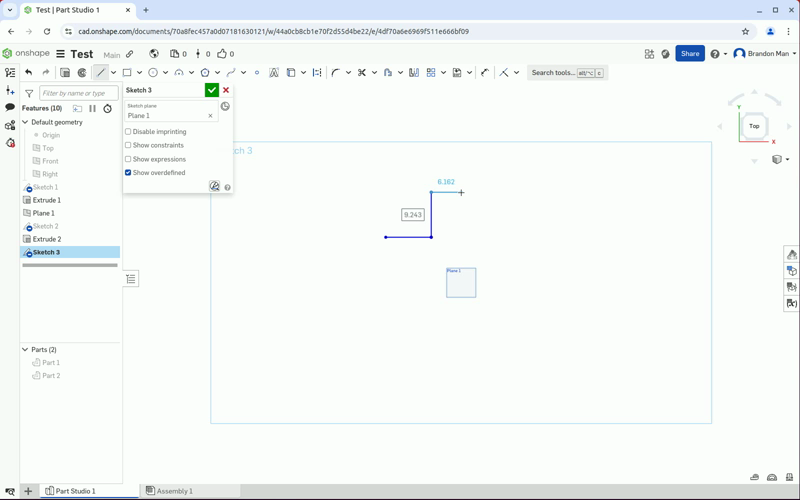
mouse_move(385, 192)
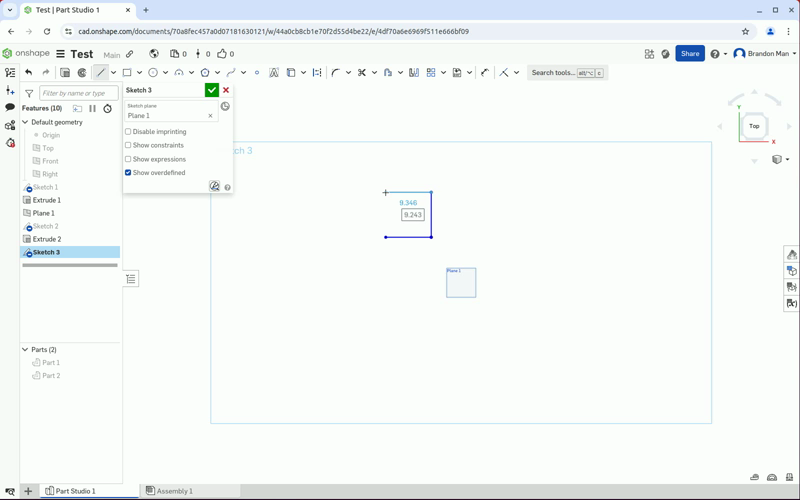
click(385, 192)
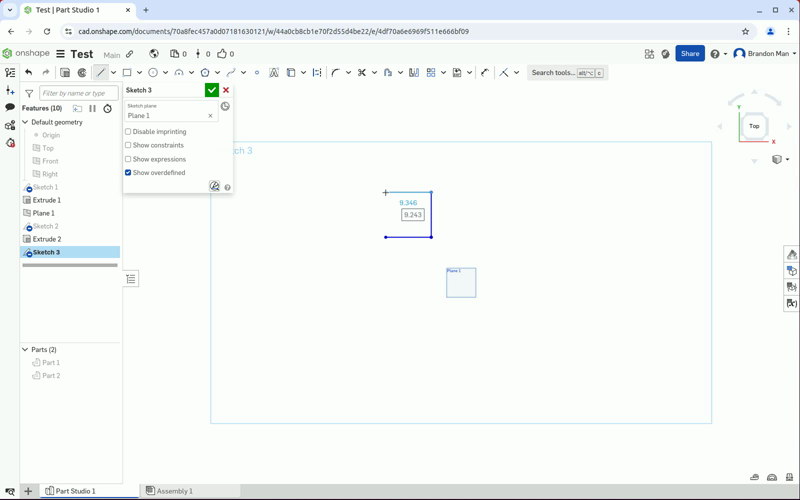
key_up(shift)
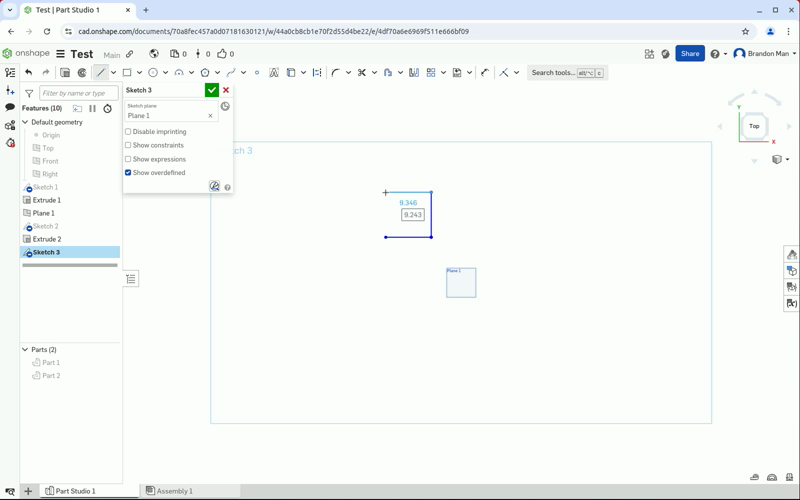
mouse_move(415, 192)
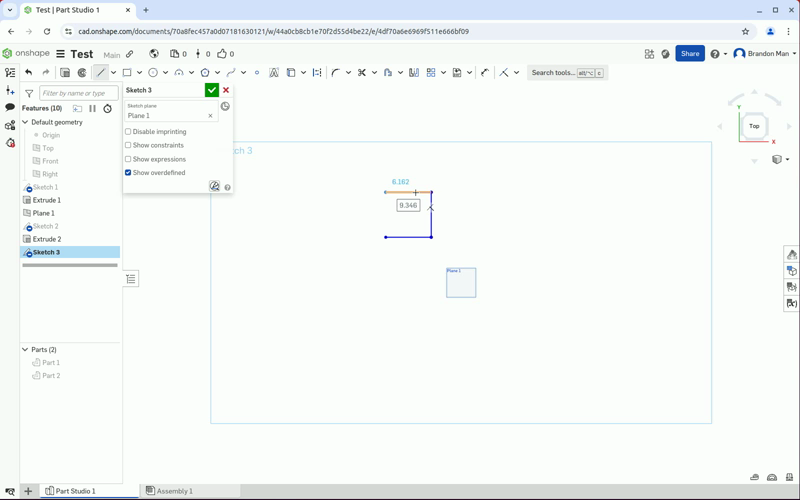
key_down(shift)
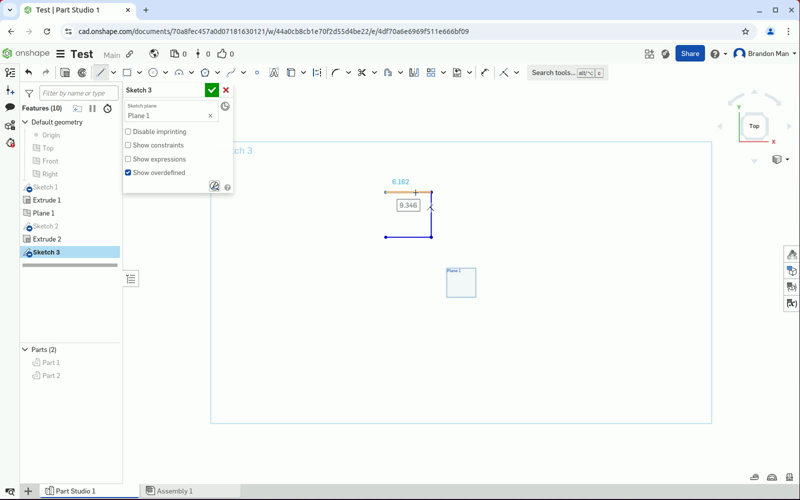
mouse_move(385, 237)
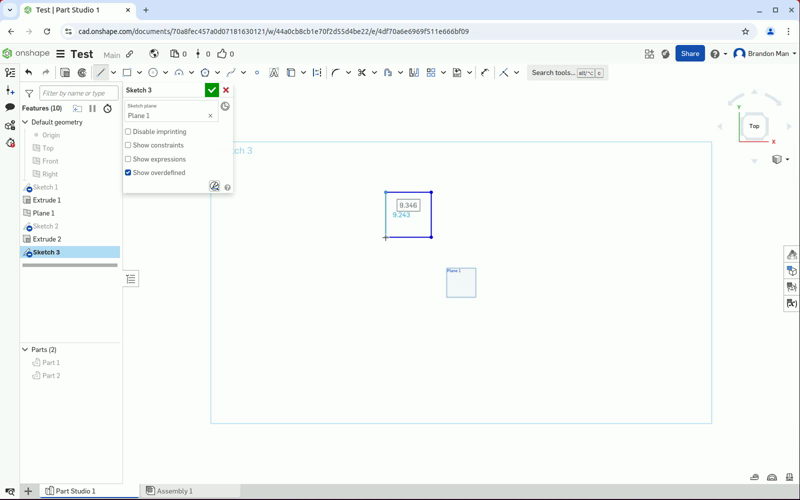
key_up(shift)
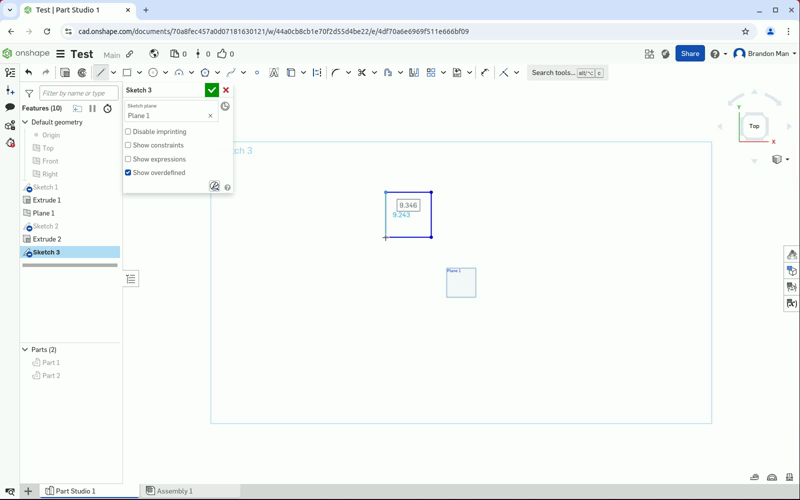
click(385, 237)
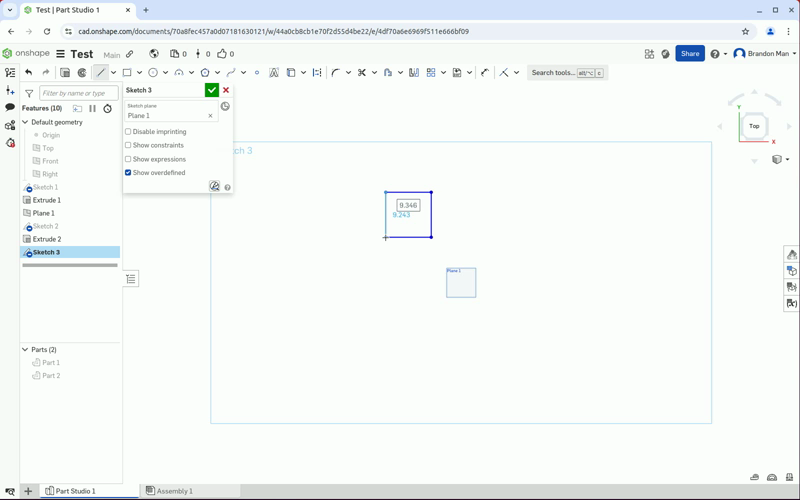
key(esc)
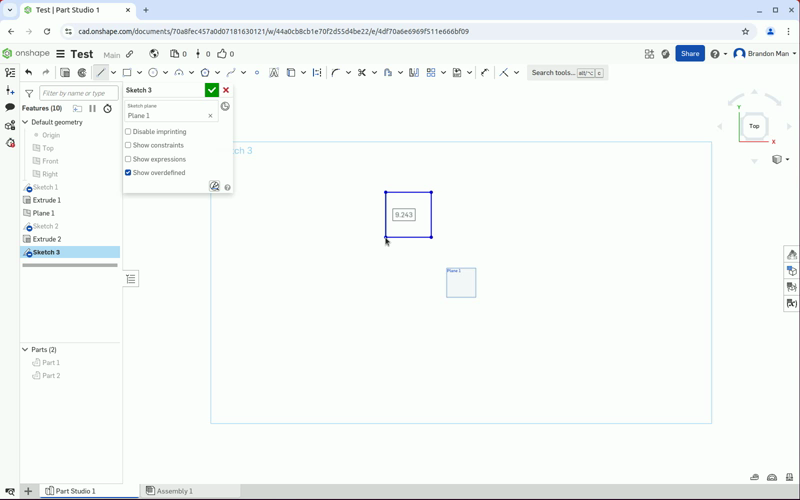
mouse_move(394, 228)
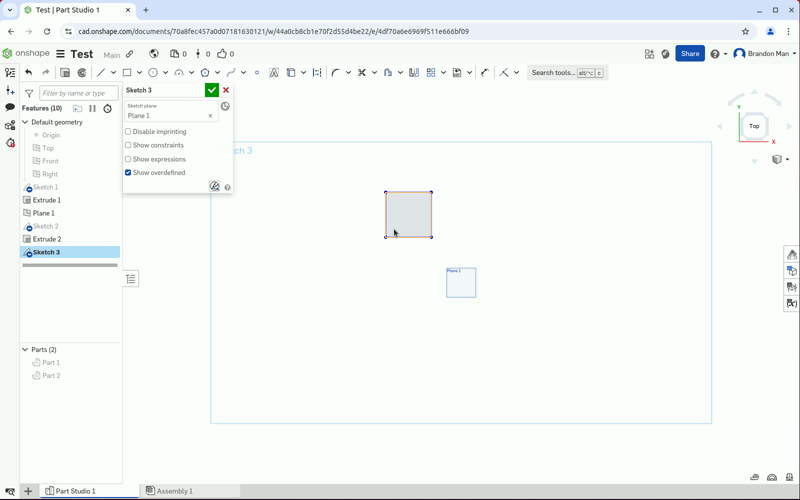
click(394, 228)
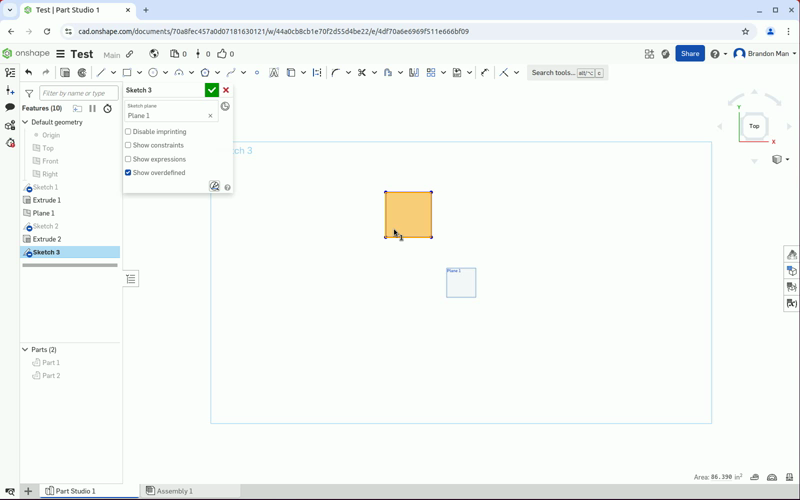
mouse_move(73, 352)
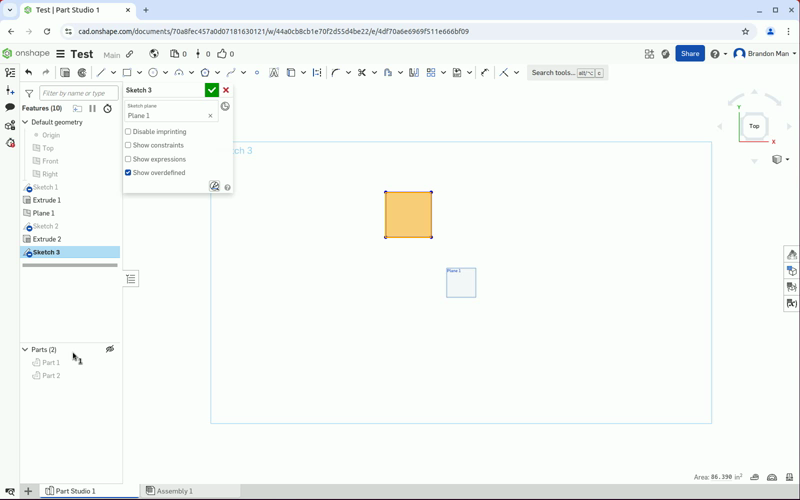
key(shift+y)
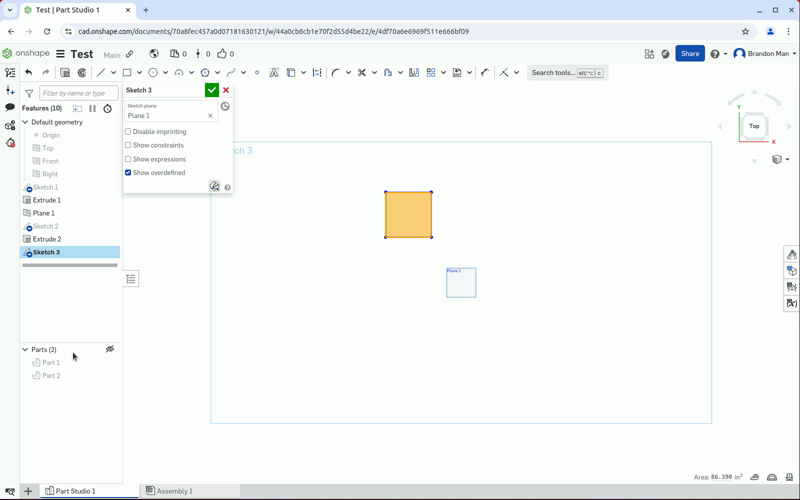
key(shift+e)
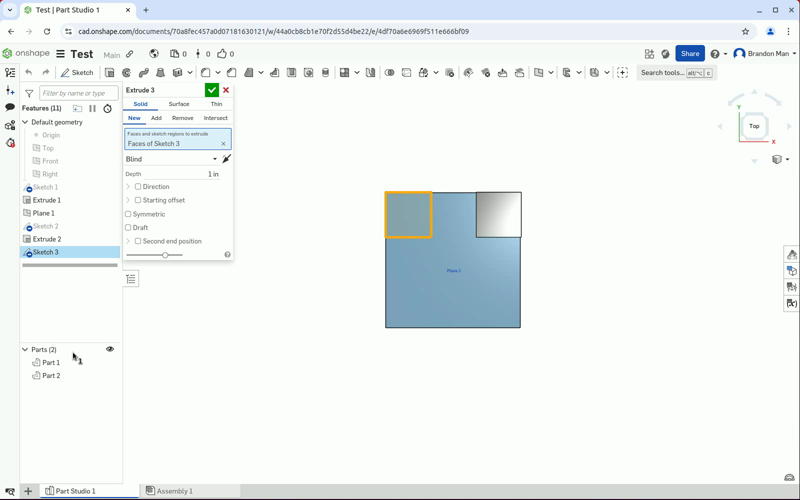
mouse_move(143, 106)
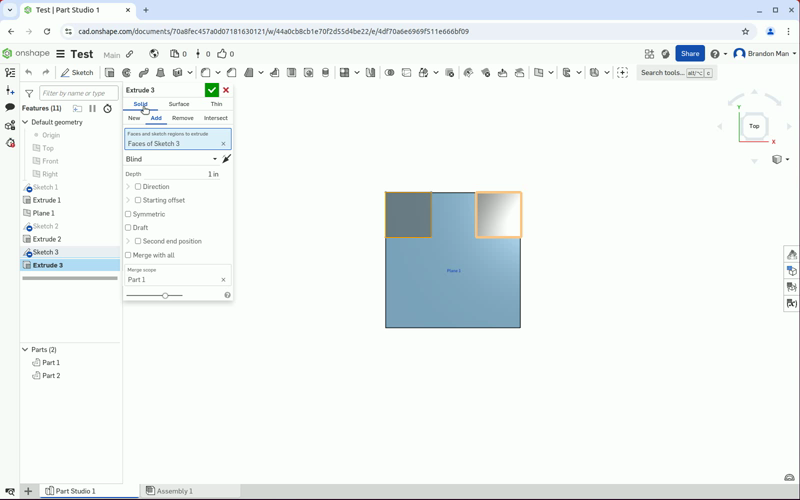
click(143, 106)
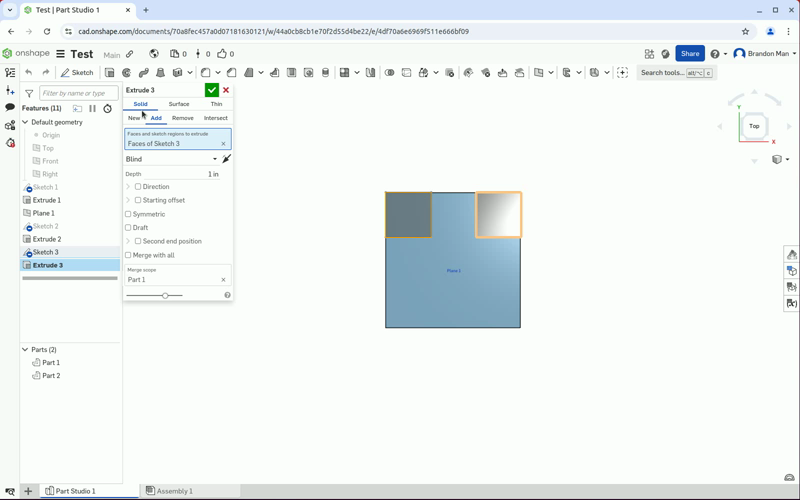
mouse_move(137, 120)
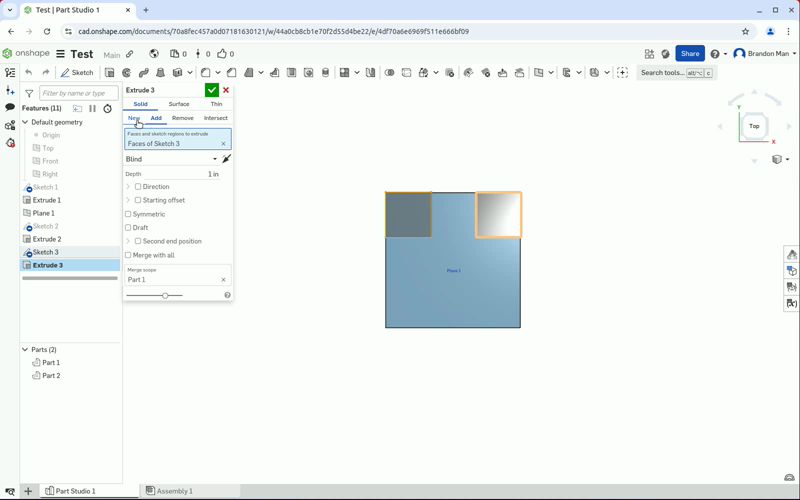
click(137, 120)
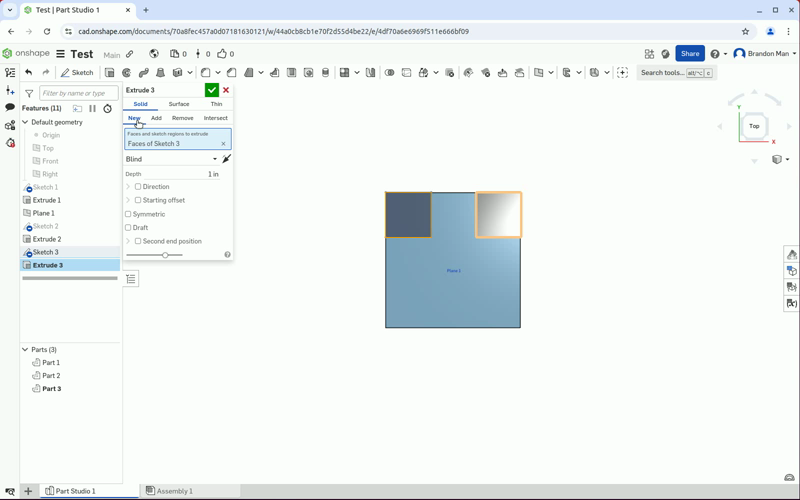
key(tab, 4)
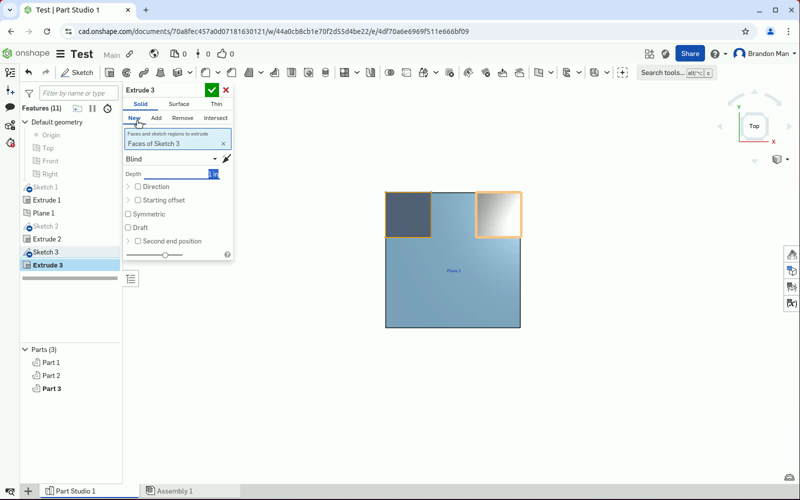
text(13.961)
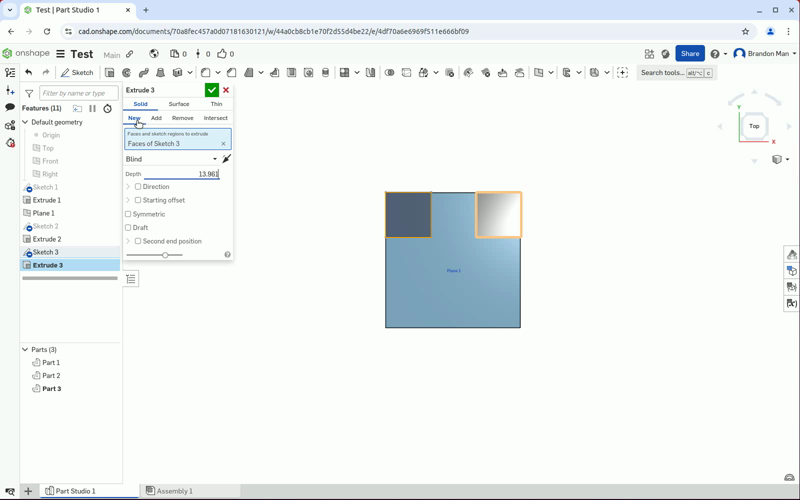
key(enter)
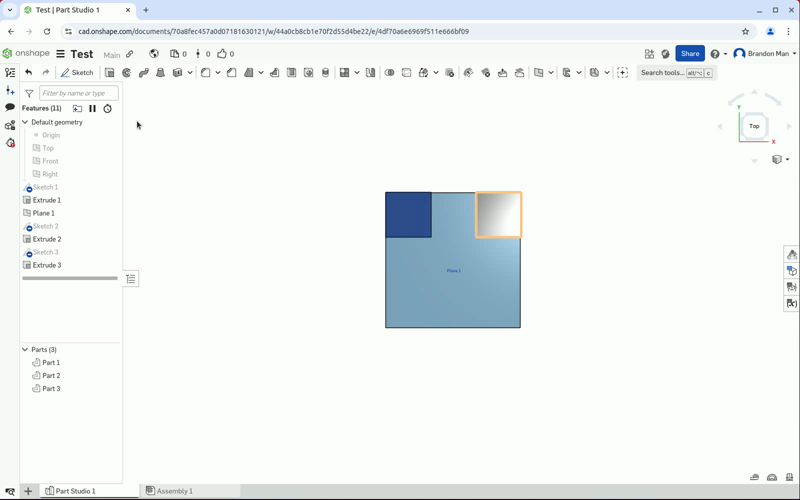
key(shift+h)
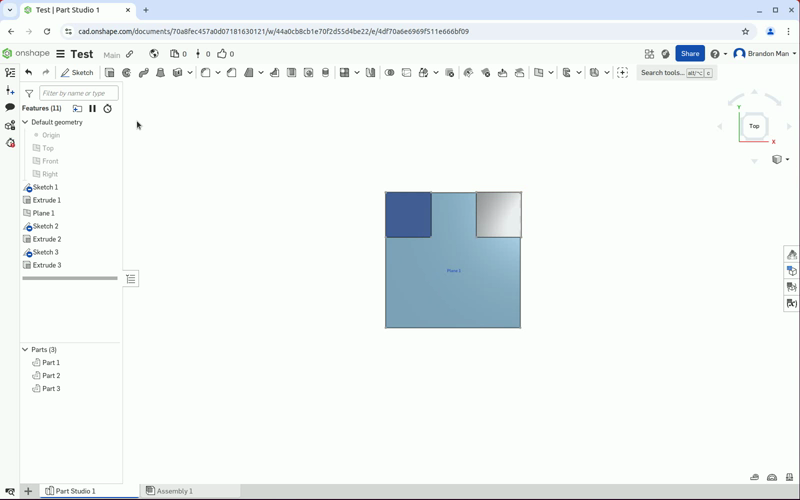
key(shift+h)
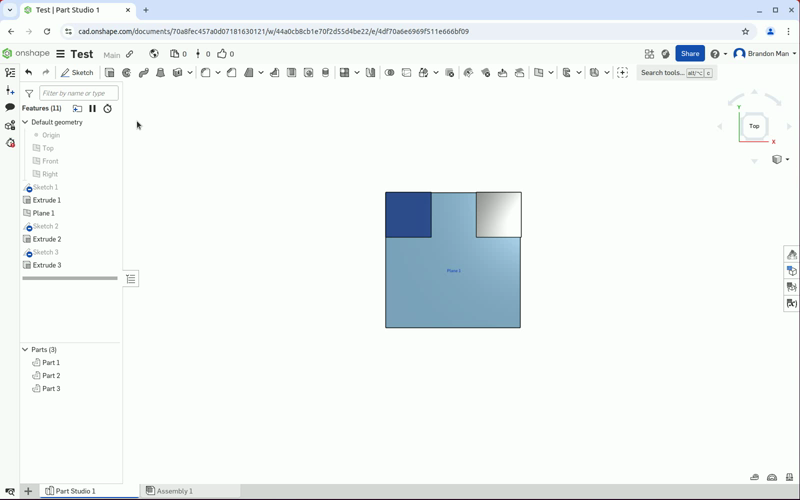
mouse_move(73, 189)
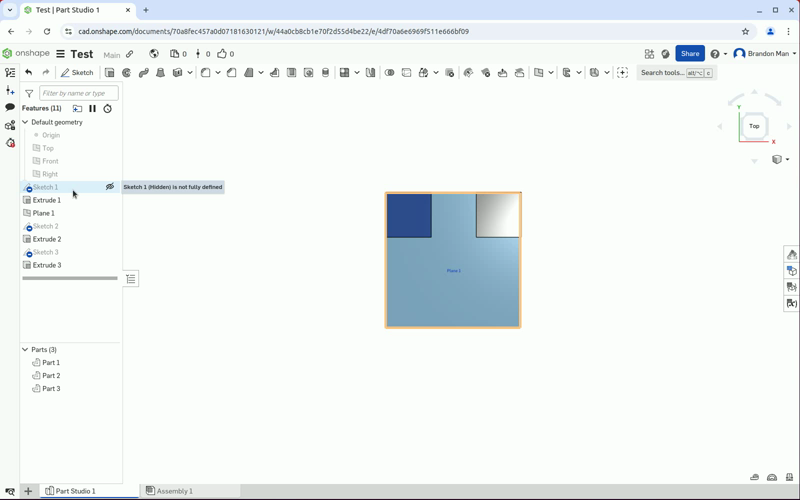
click(73, 189)
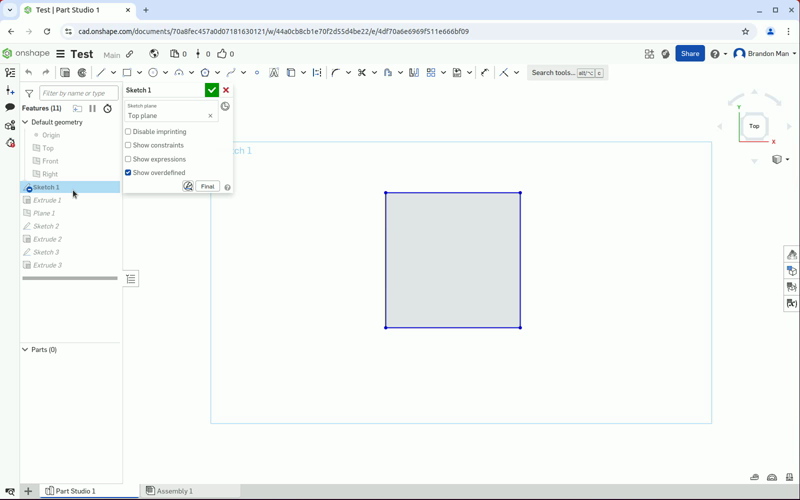
mouse_move(229, 92)
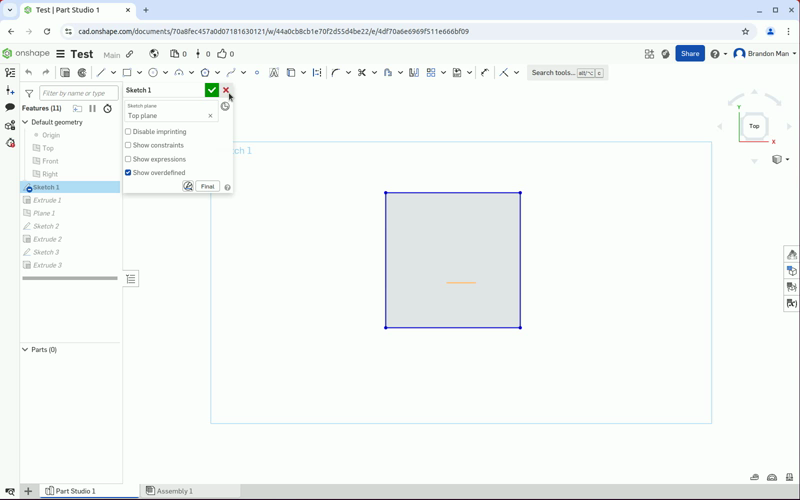
click(229, 92)
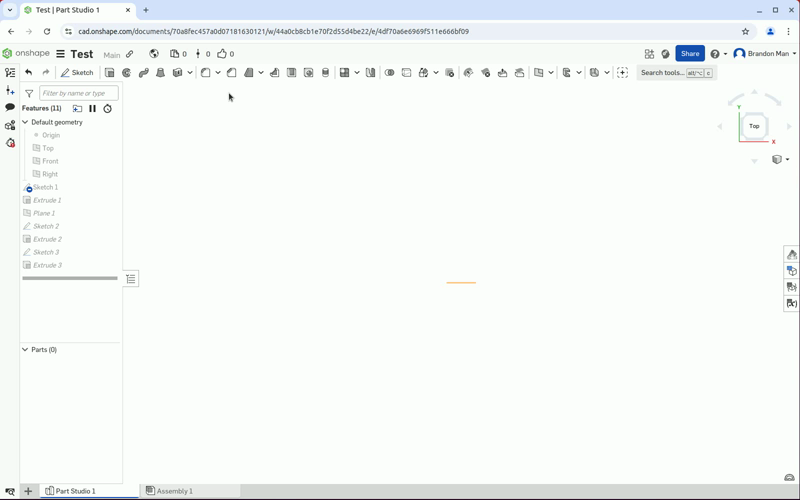
key(shift+s)
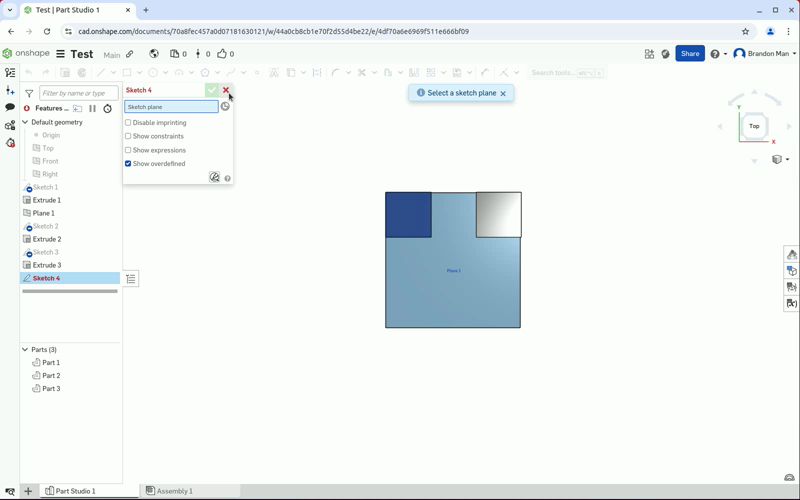
mouse_move(73, 215)
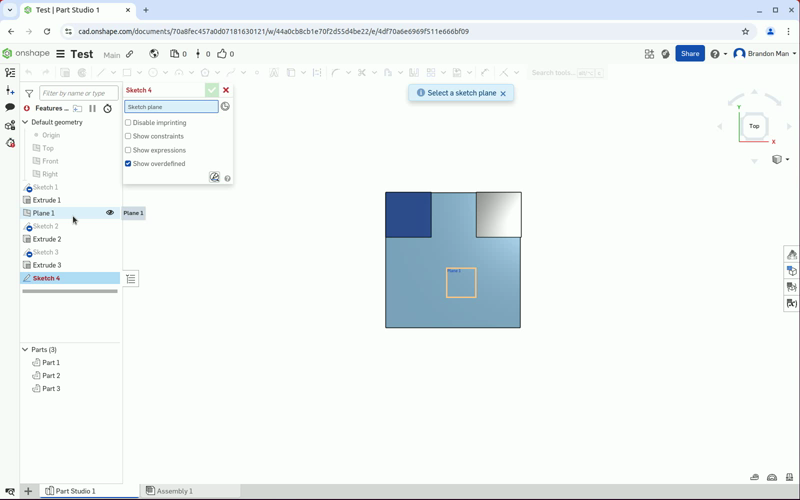
click(73, 215)
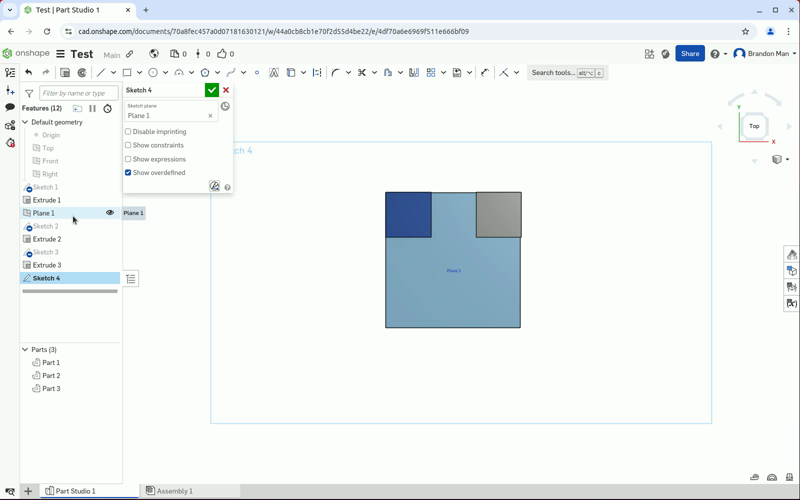
mouse_move(73, 352)
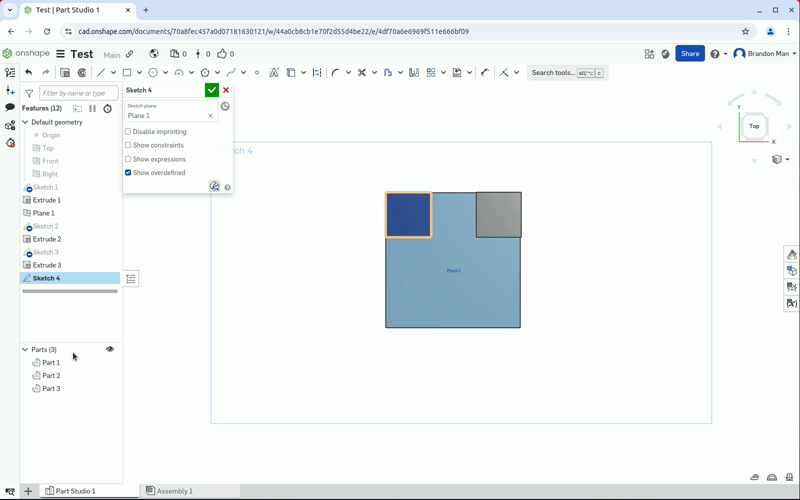
key(y)
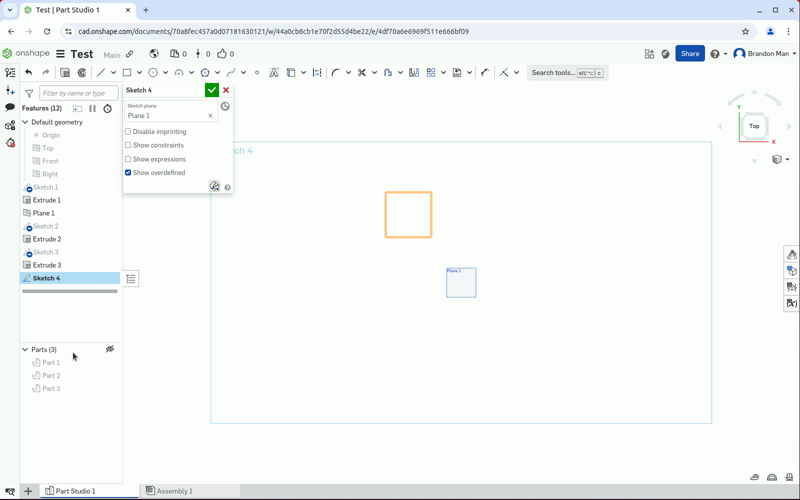
key(l)
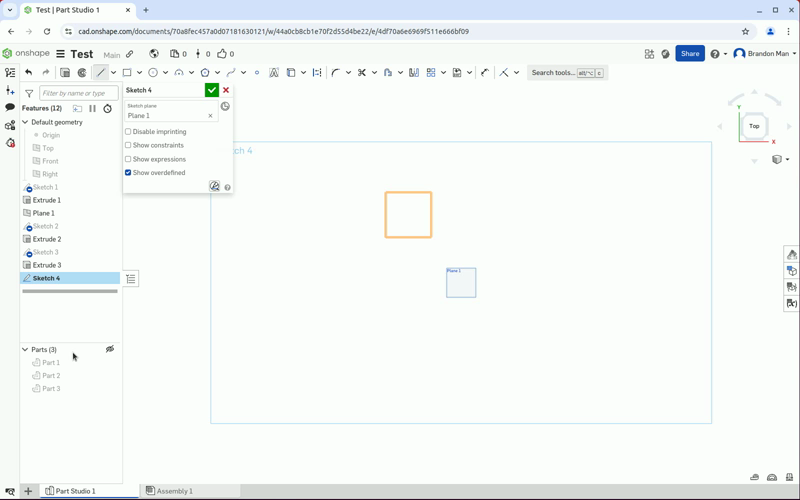
key_down(shift)
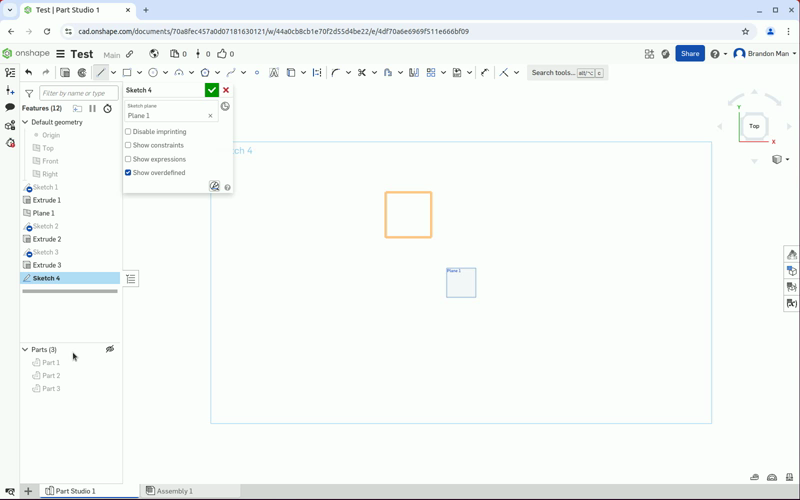
mouse_move(385, 327)
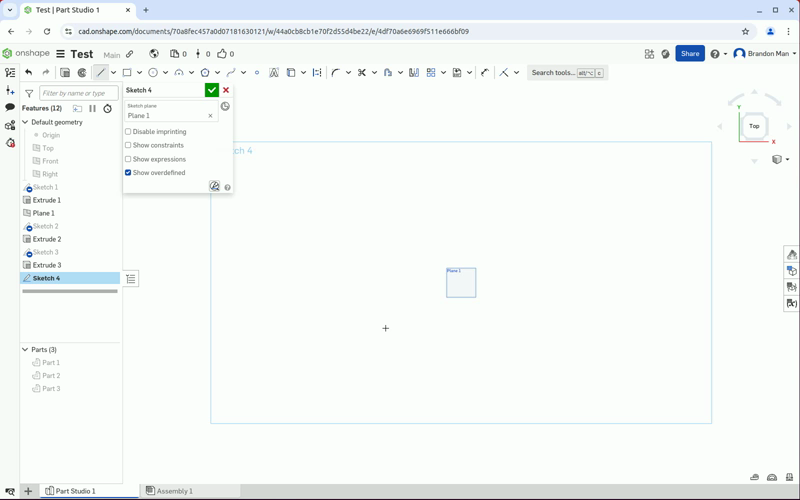
click(385, 327)
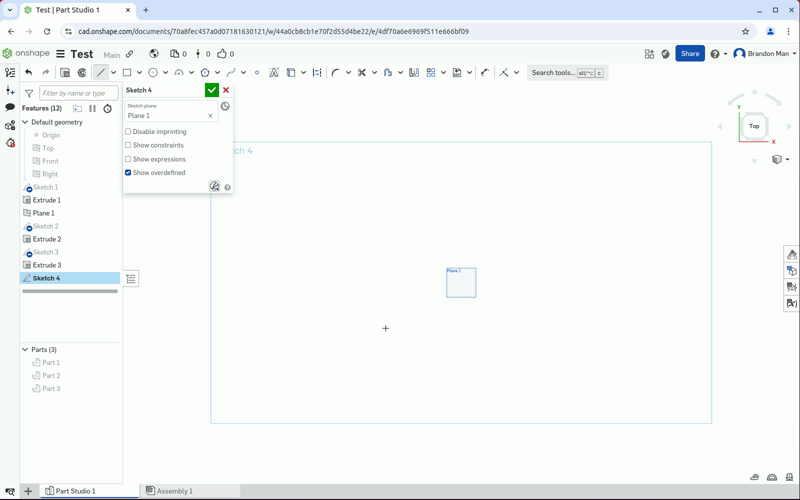
key_up(shift)
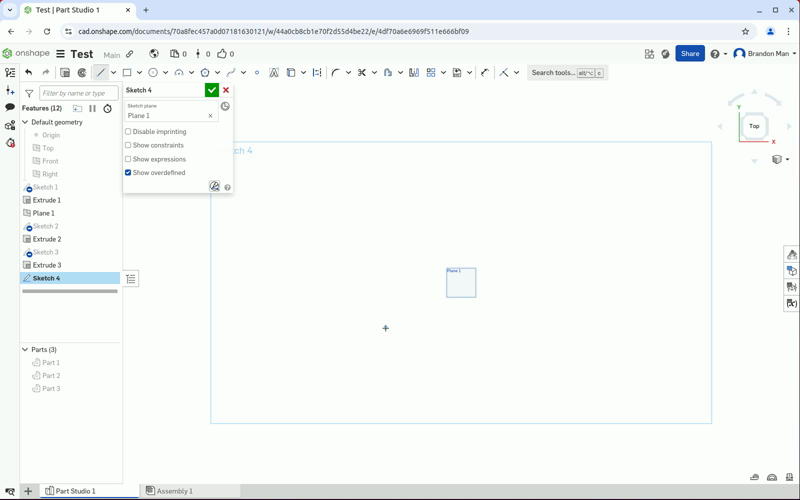
key_down(shift)
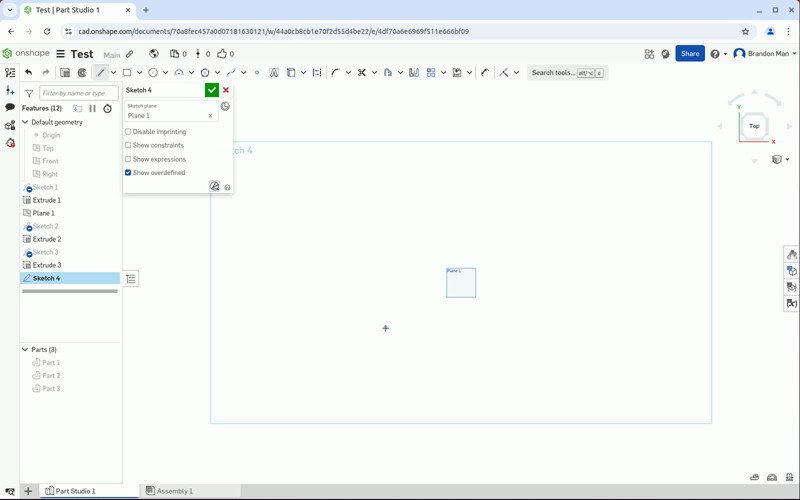
mouse_move(415, 327)
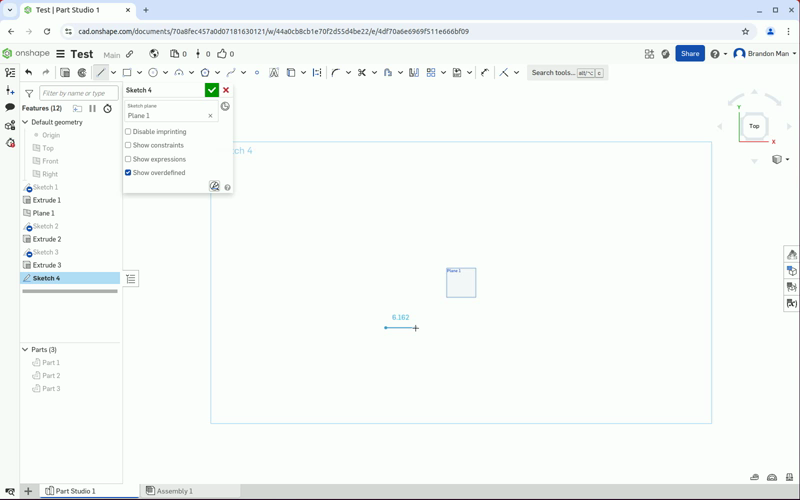
mouse_move(431, 327)
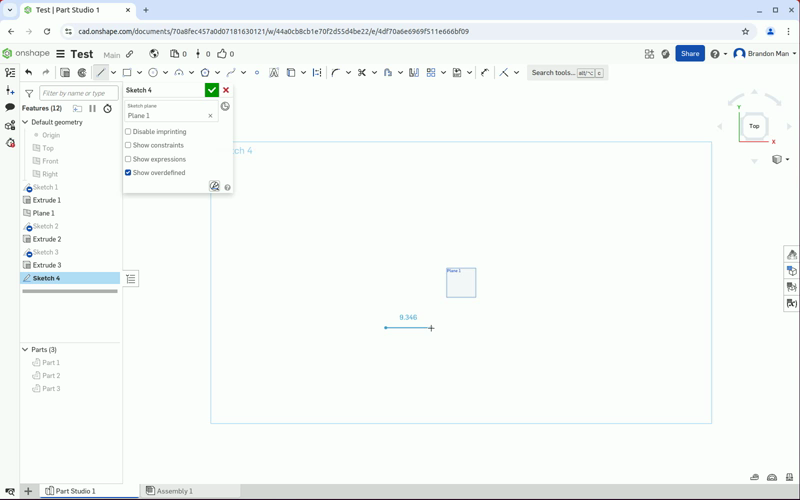
click(431, 327)
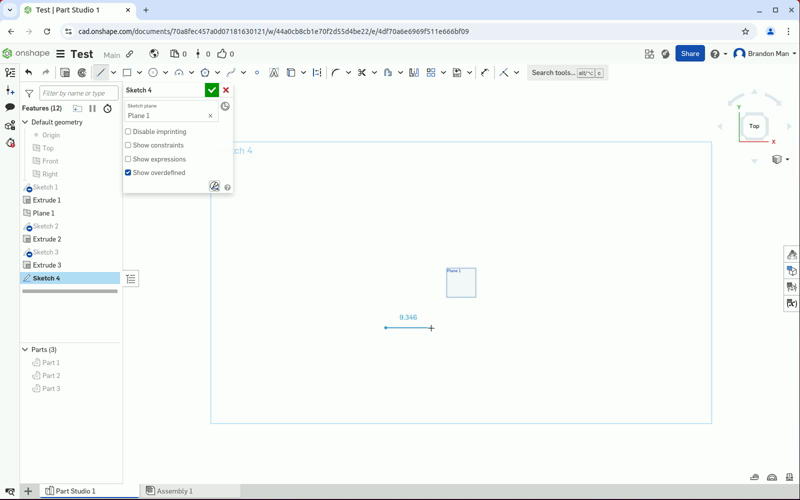
key_up(shift)
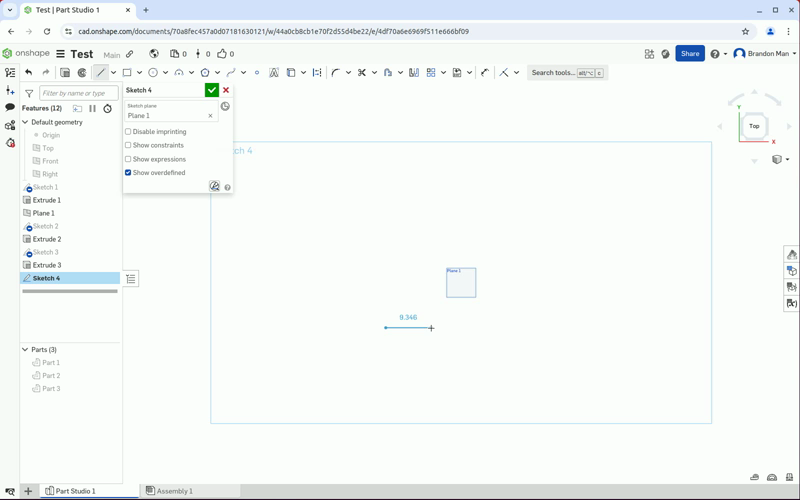
key_down(shift)
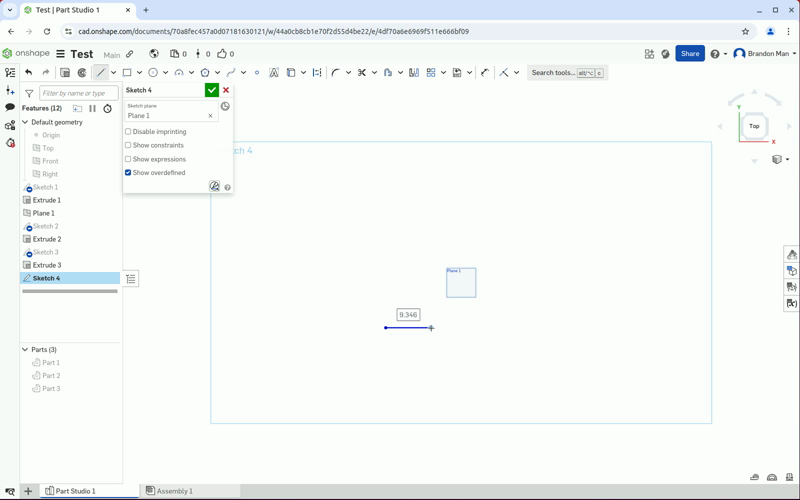
mouse_move(461, 327)
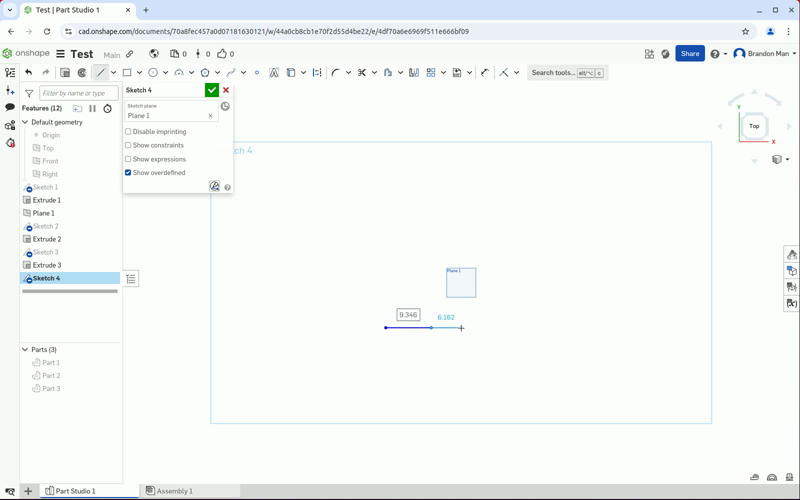
mouse_move(431, 282)
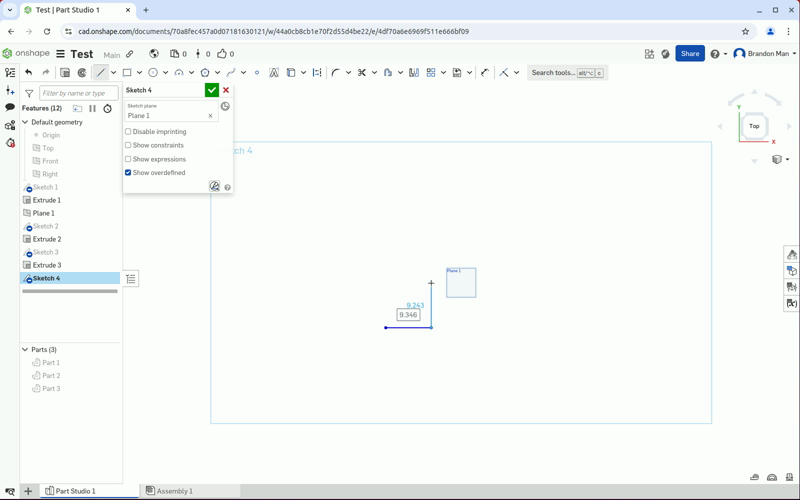
click(431, 282)
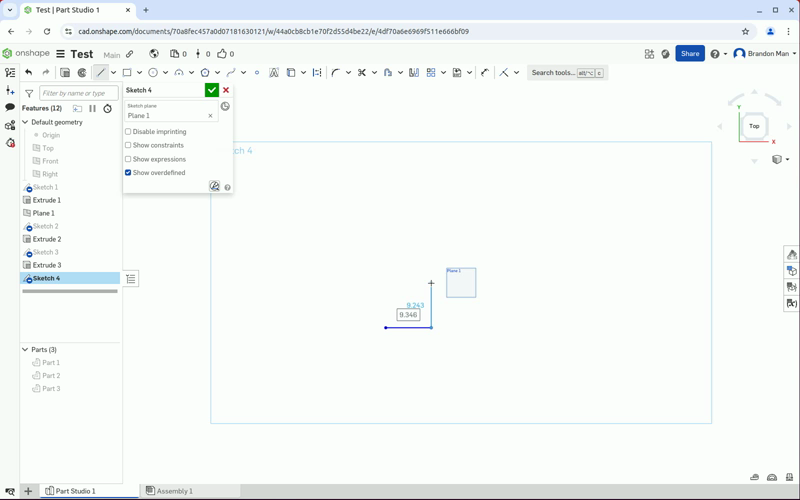
key_up(shift)
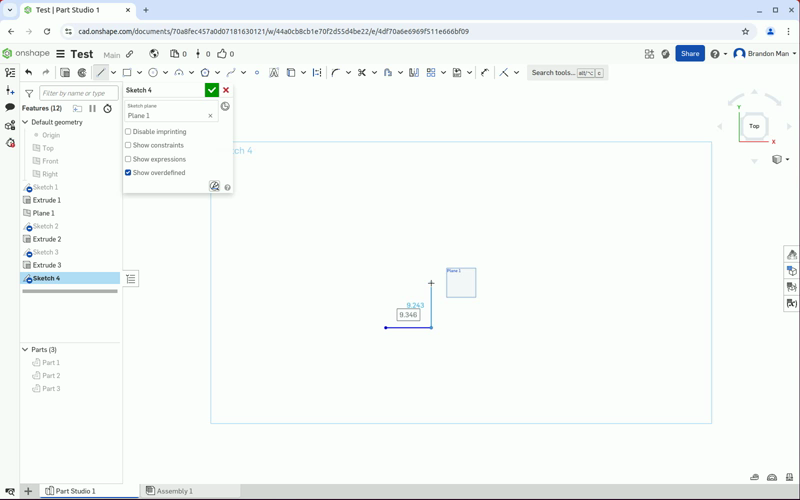
key_down(shift)
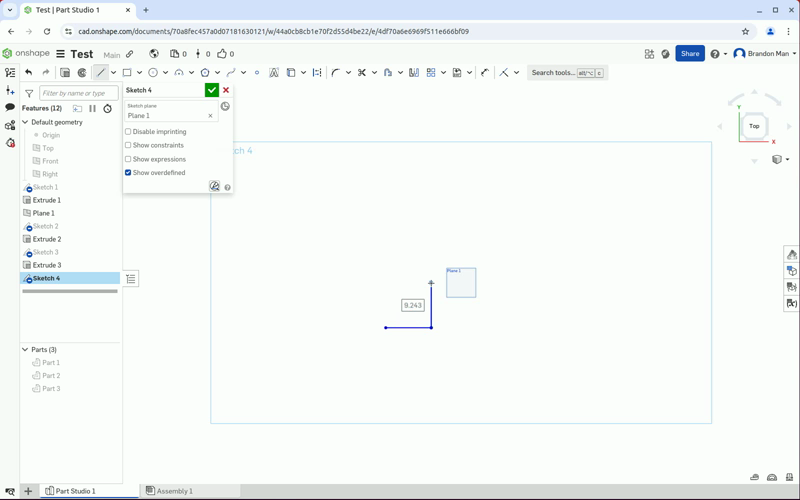
mouse_move(461, 282)
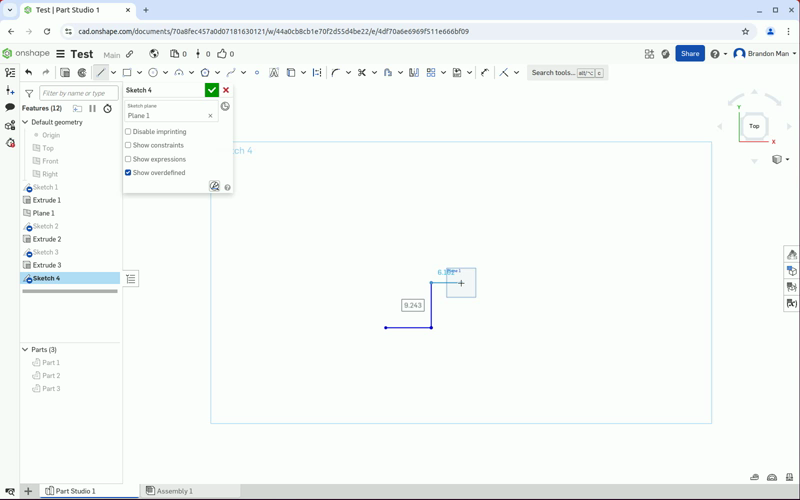
mouse_move(385, 282)
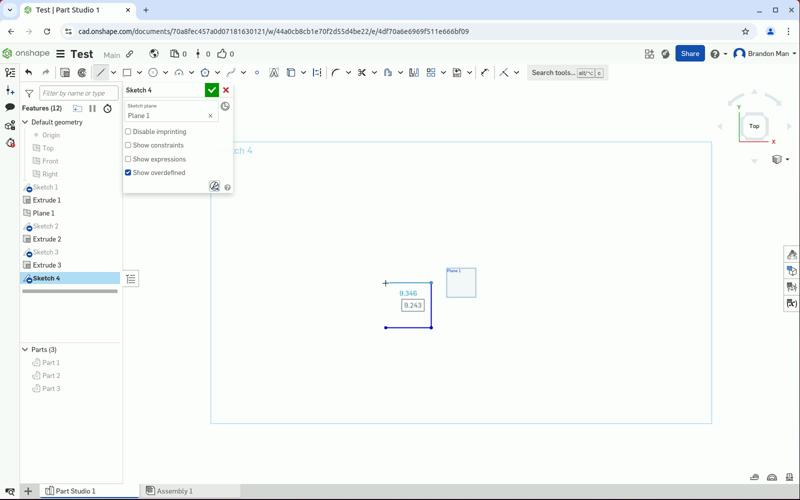
click(385, 282)
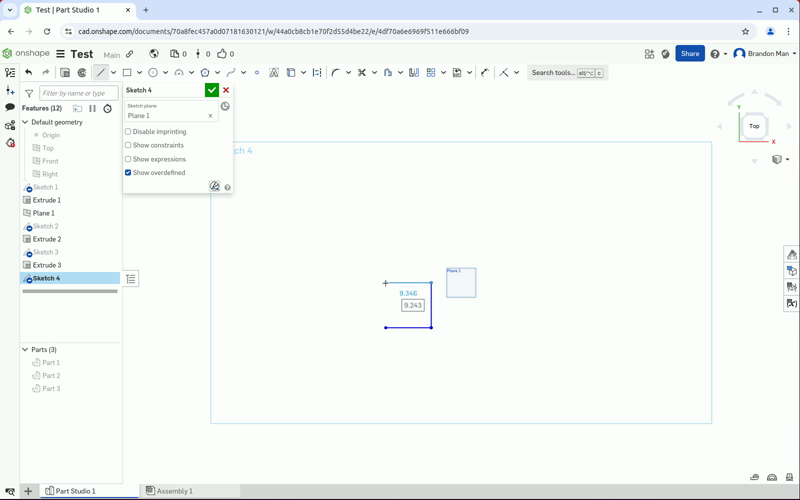
key_up(shift)
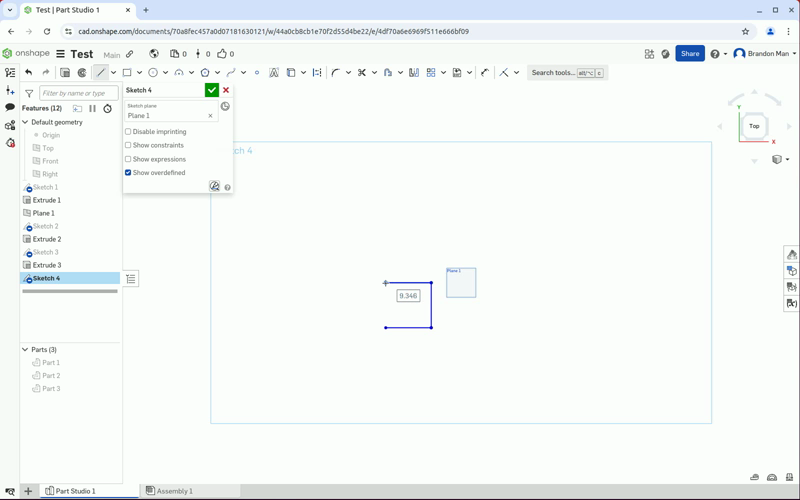
mouse_move(415, 282)
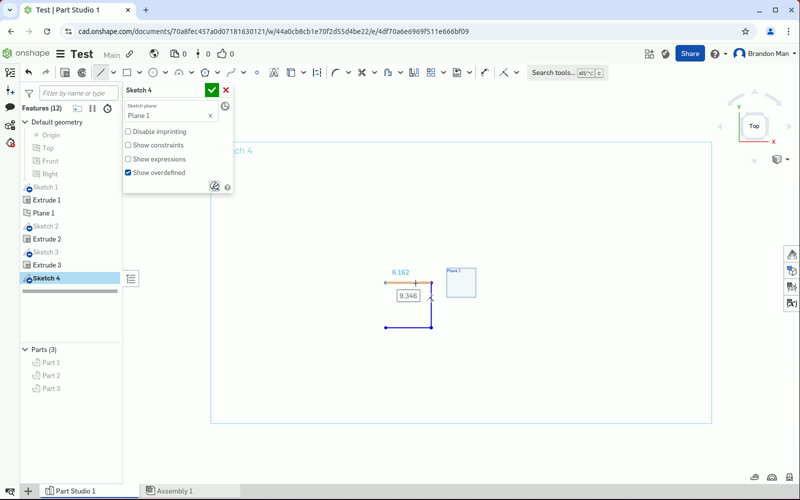
key_down(shift)
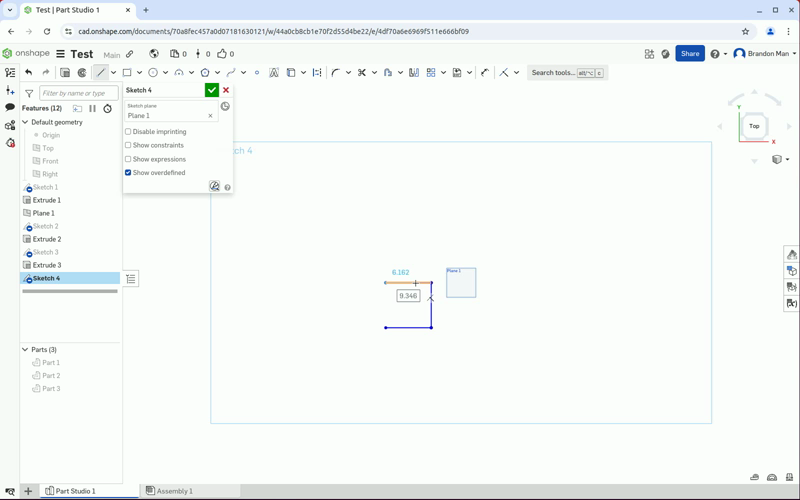
mouse_move(385, 327)
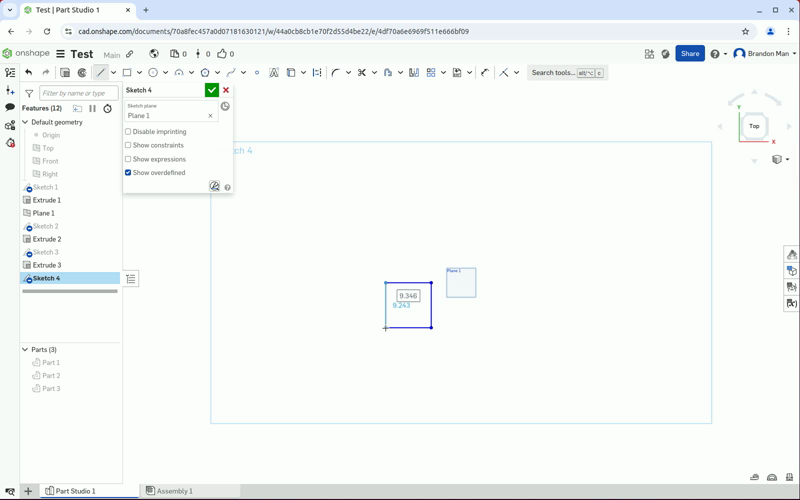
key_up(shift)
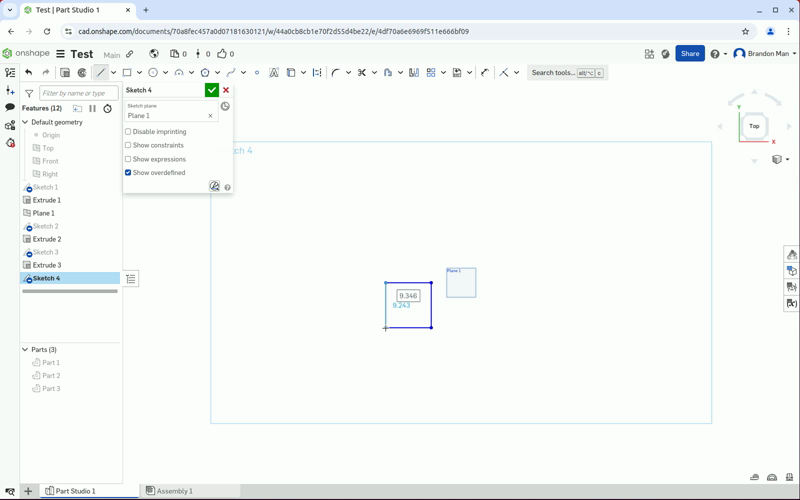
click(385, 327)
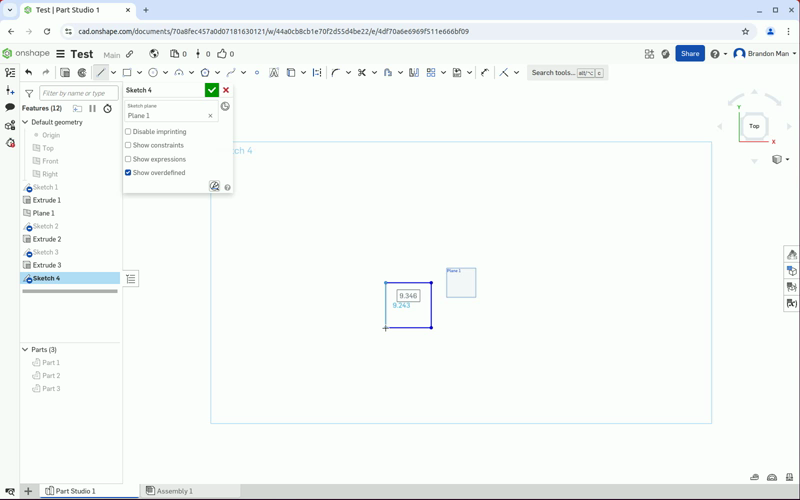
key(esc)
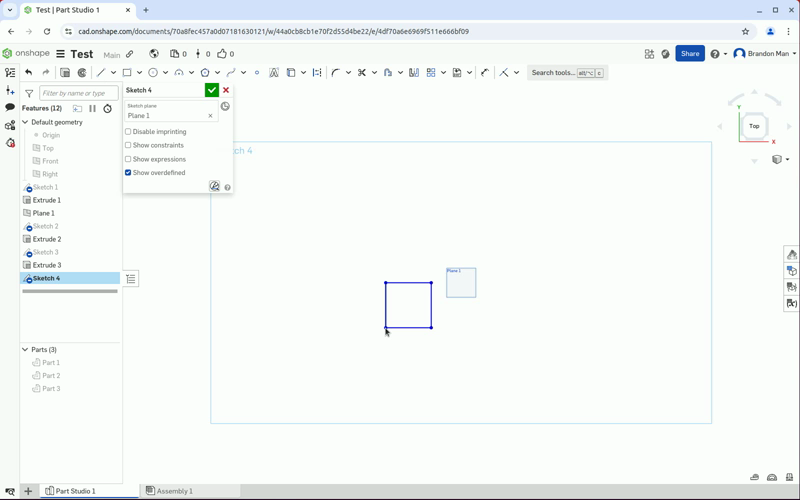
mouse_move(419, 302)
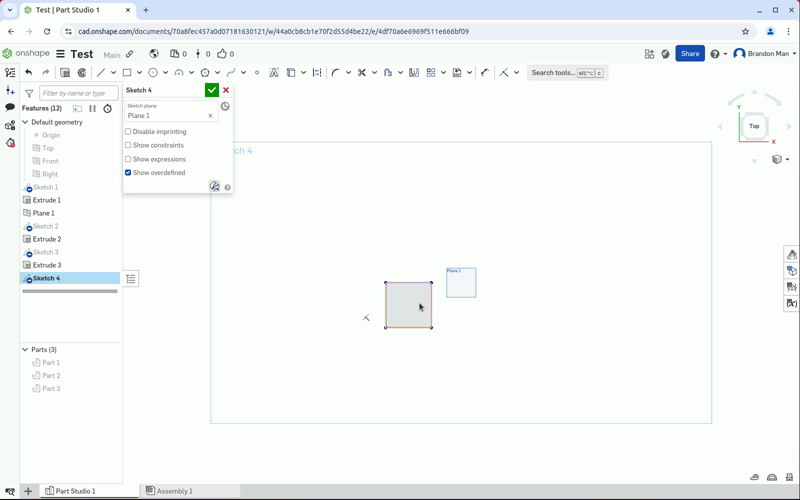
click(419, 302)
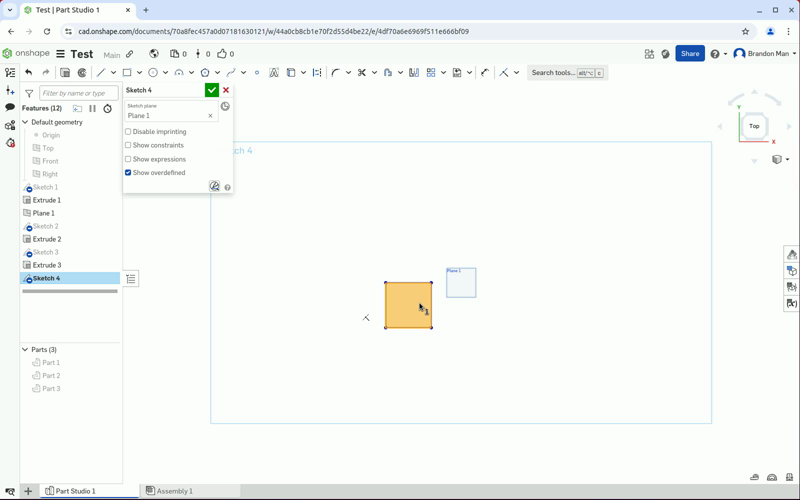
mouse_move(73, 352)
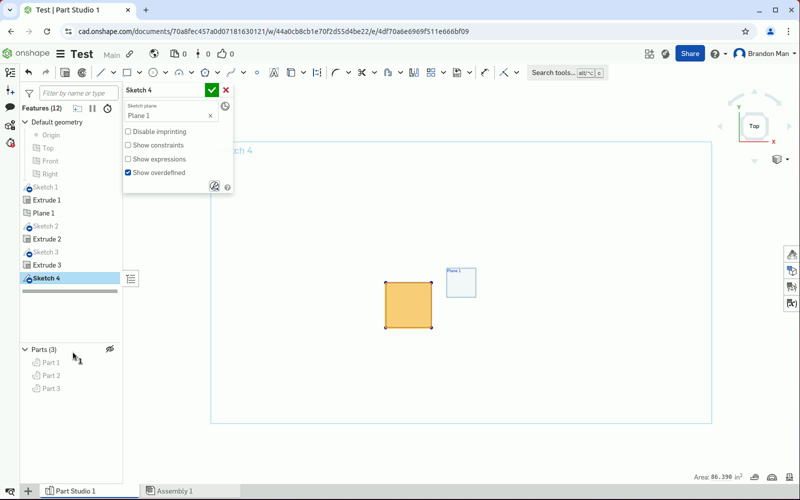
key(shift+y)
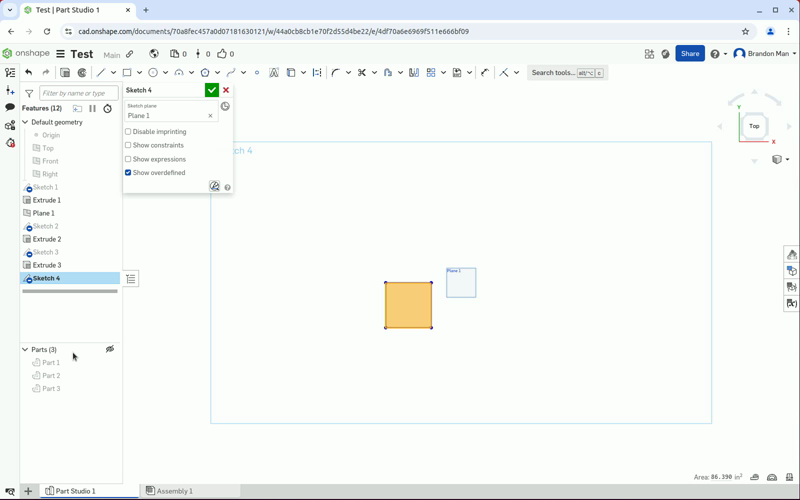
key(shift+e)
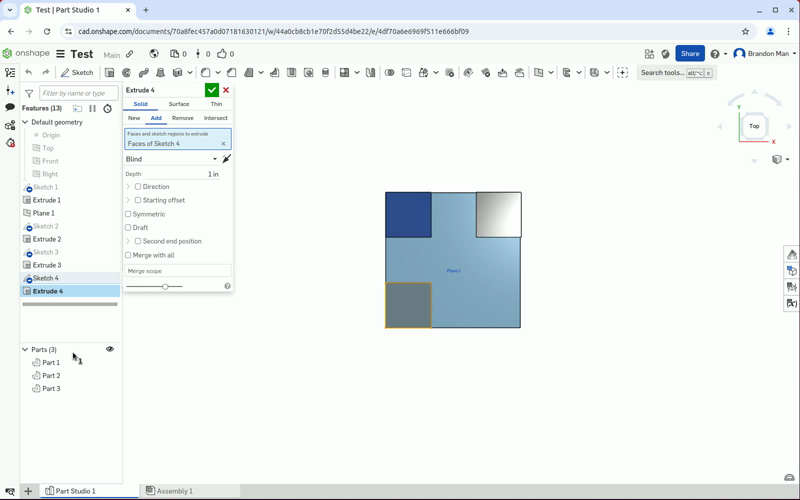
mouse_move(143, 106)
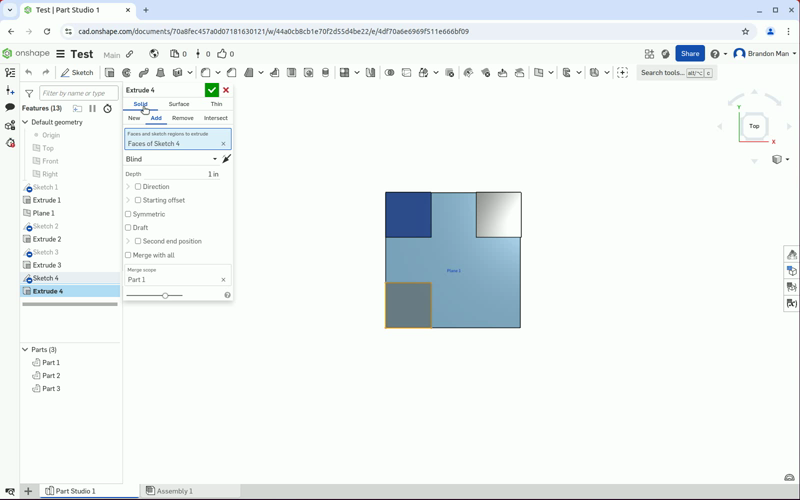
click(143, 106)
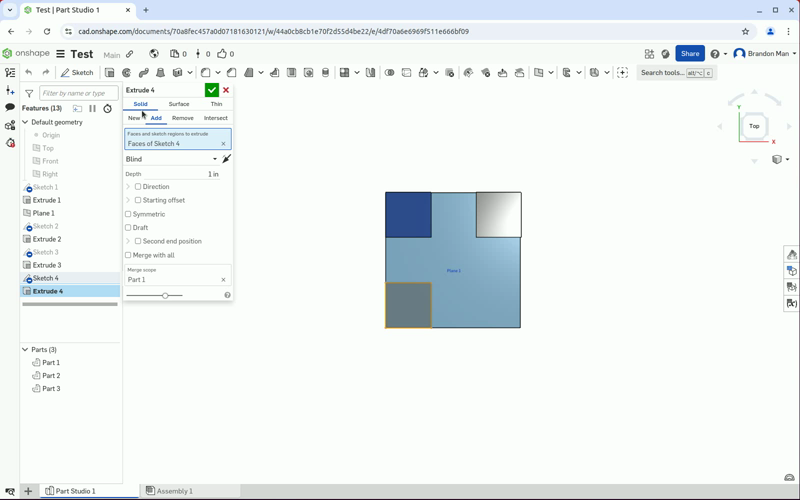
mouse_move(137, 120)
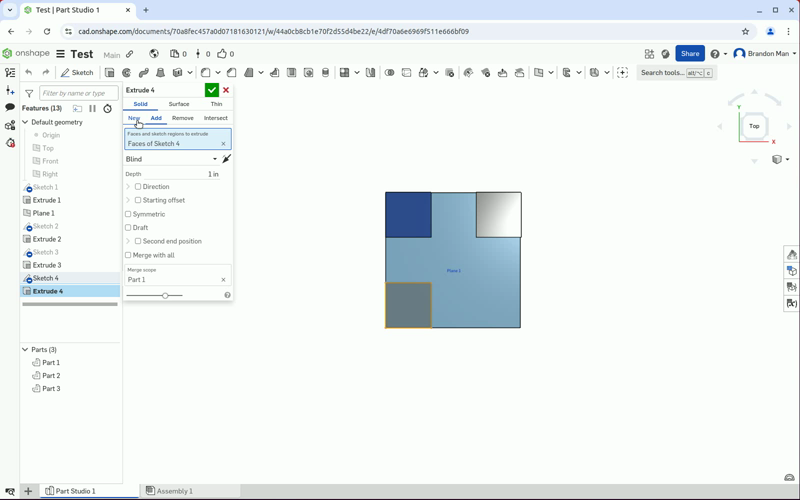
click(137, 120)
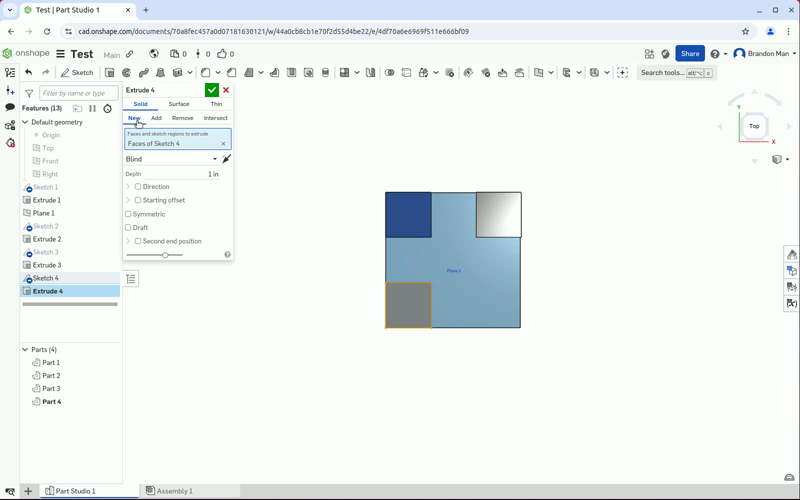
key(tab, 4)
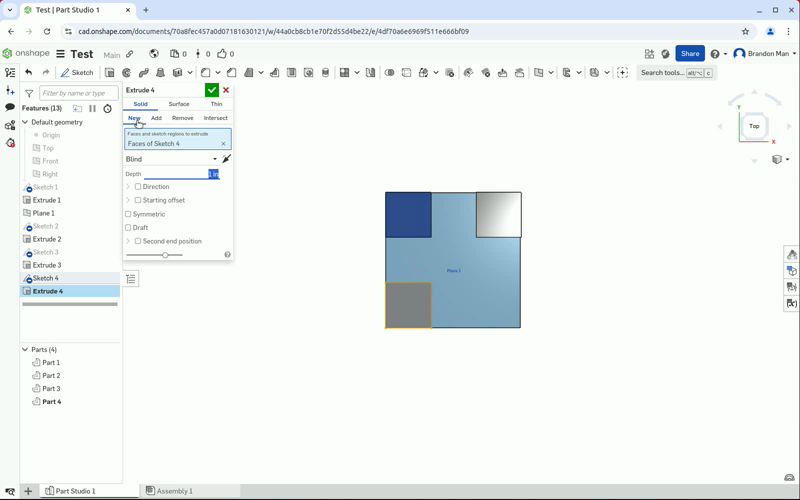
text(9.147)
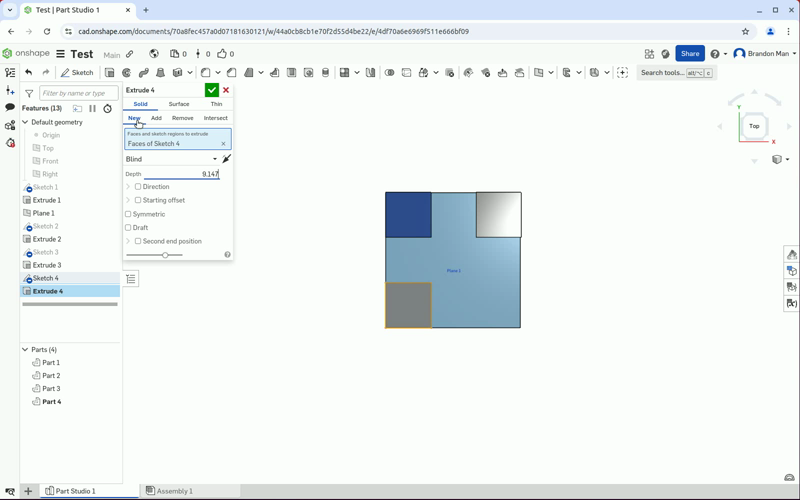
key(enter)
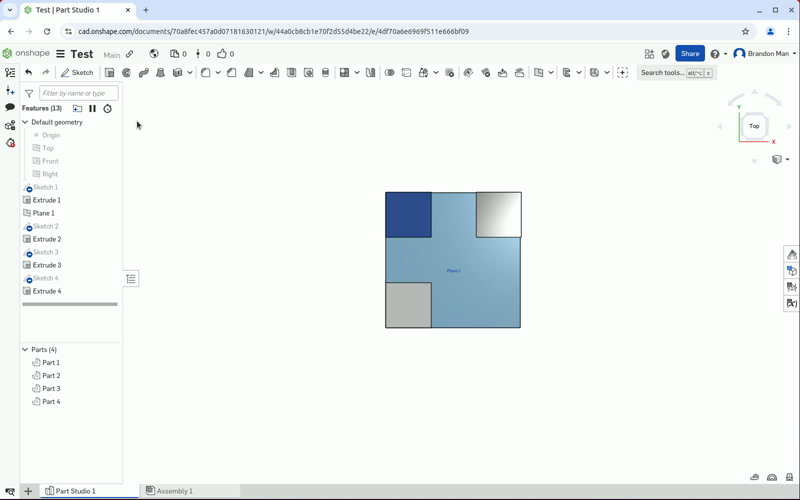
key(shift+h)
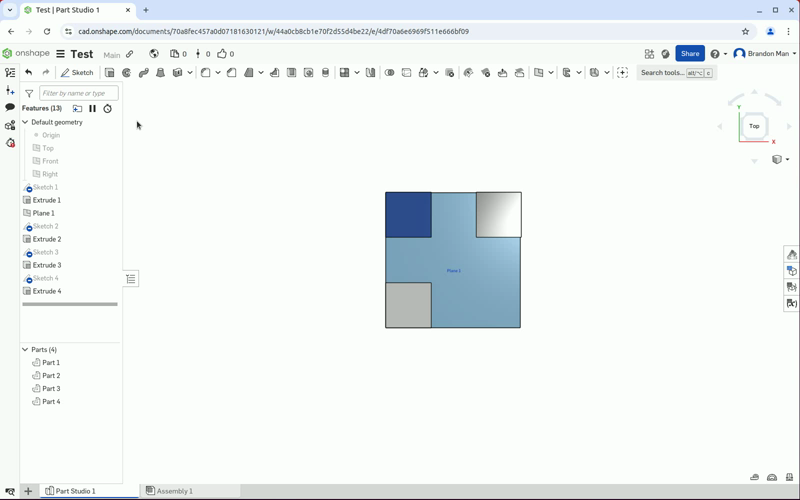
key(shift+h)
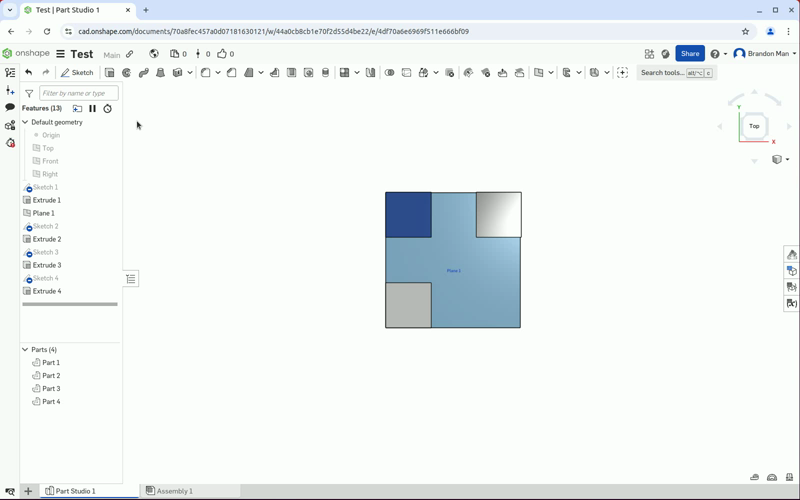
mouse_move(73, 189)
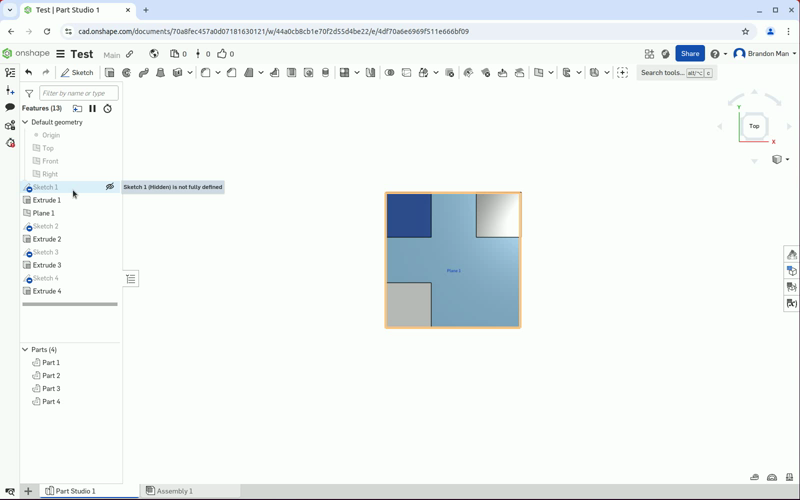
click(73, 189)
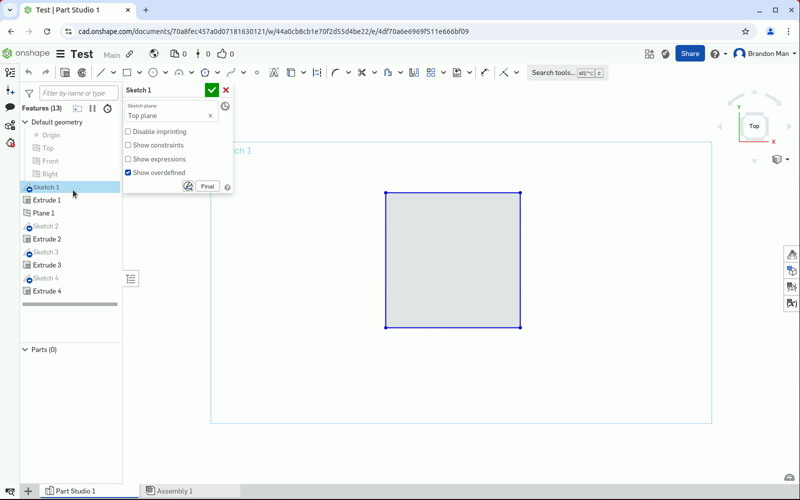
mouse_move(229, 92)
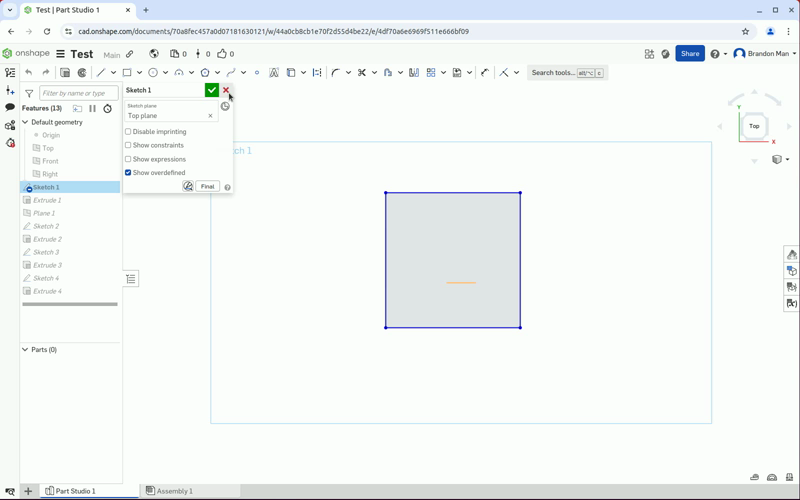
click(229, 92)
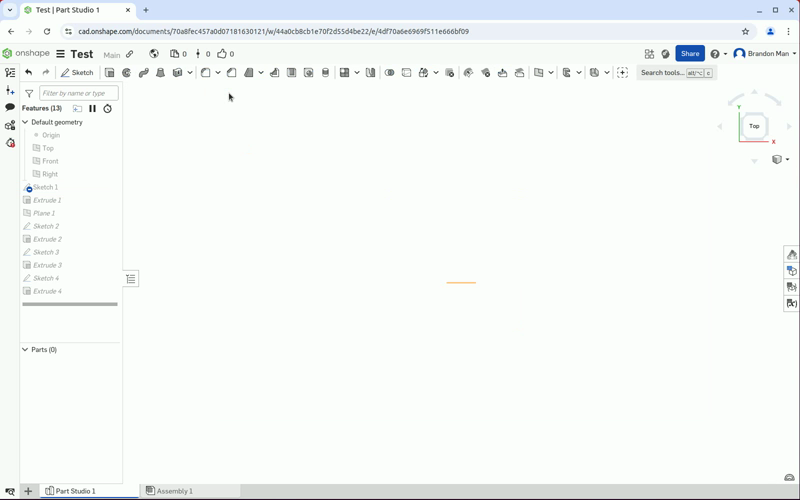
key(shift+s)
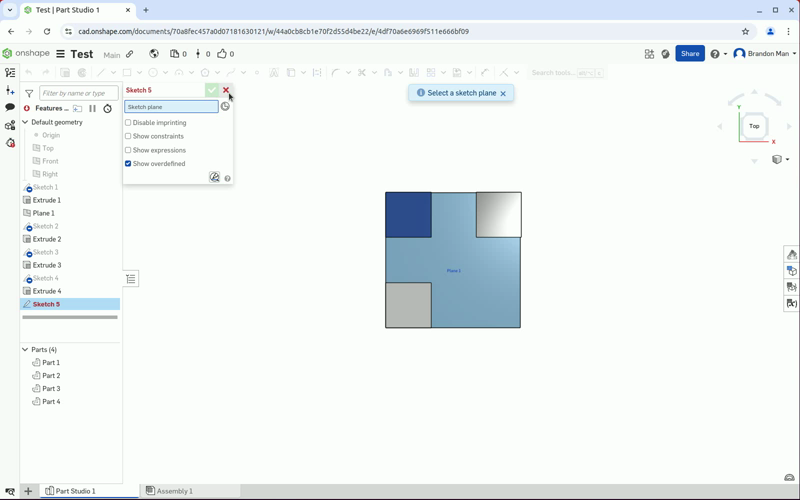
mouse_move(73, 215)
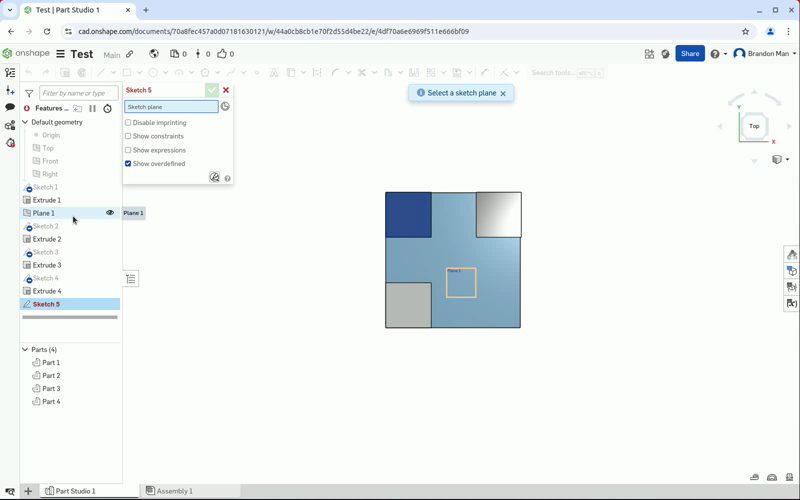
click(73, 215)
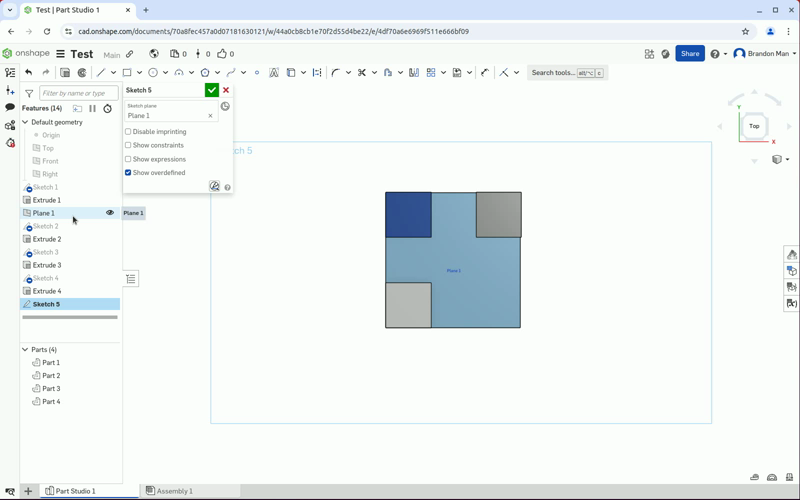
mouse_move(73, 352)
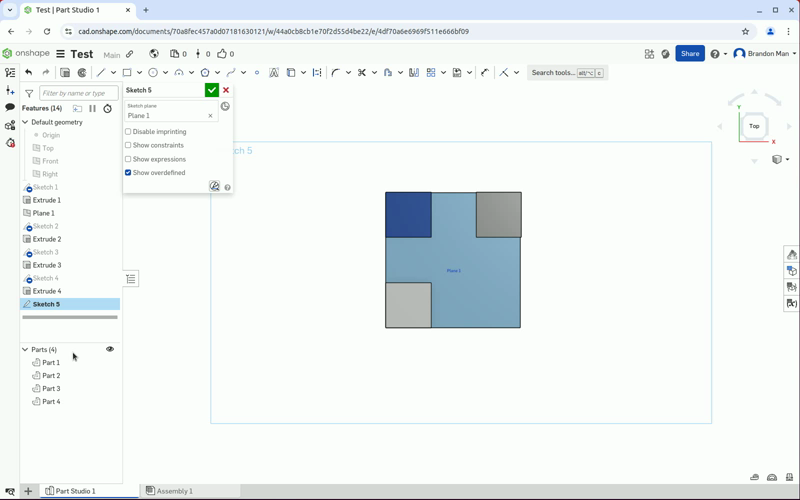
key(y)
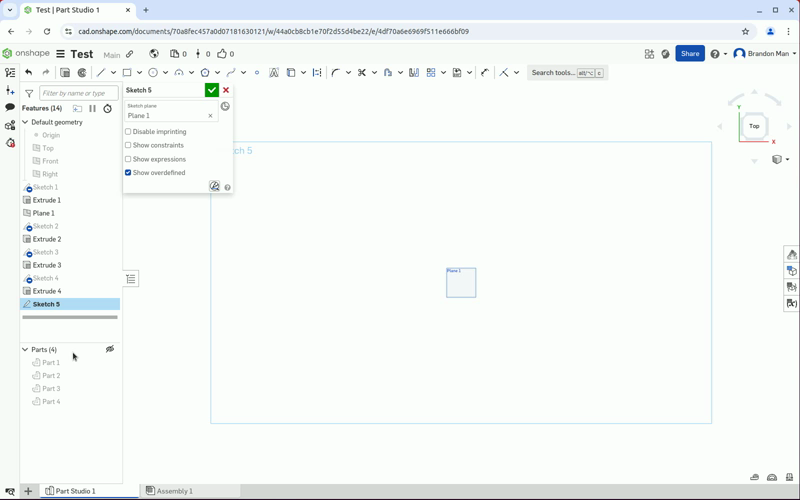
key(l)
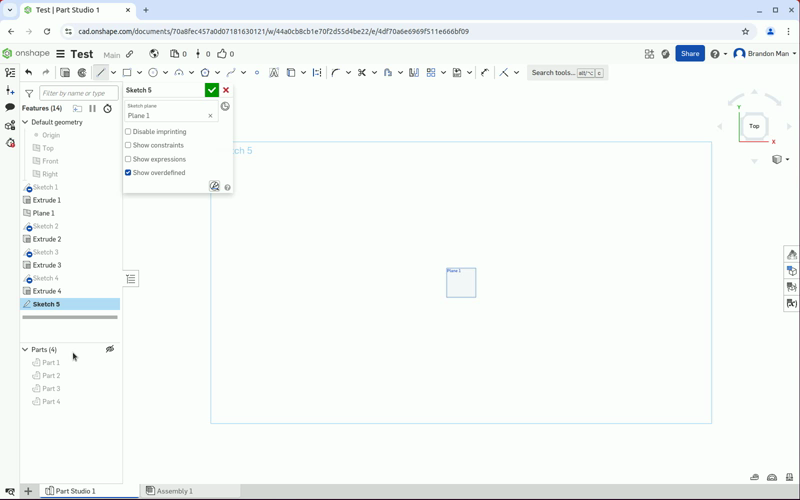
key_down(shift)
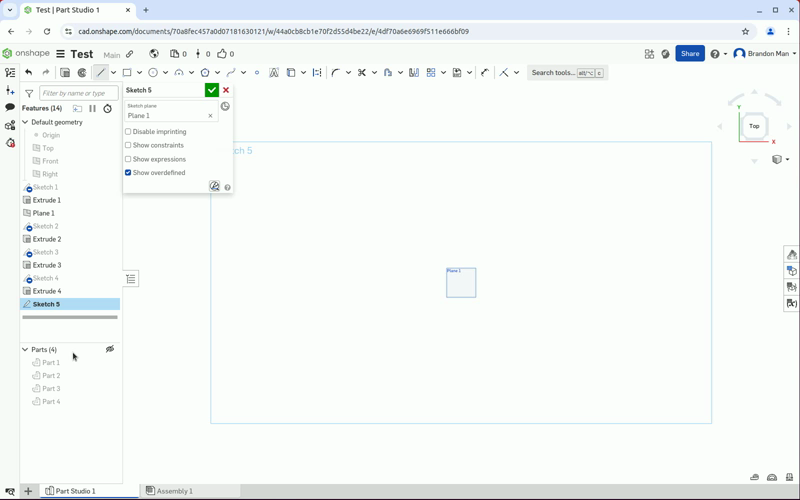
mouse_move(476, 327)
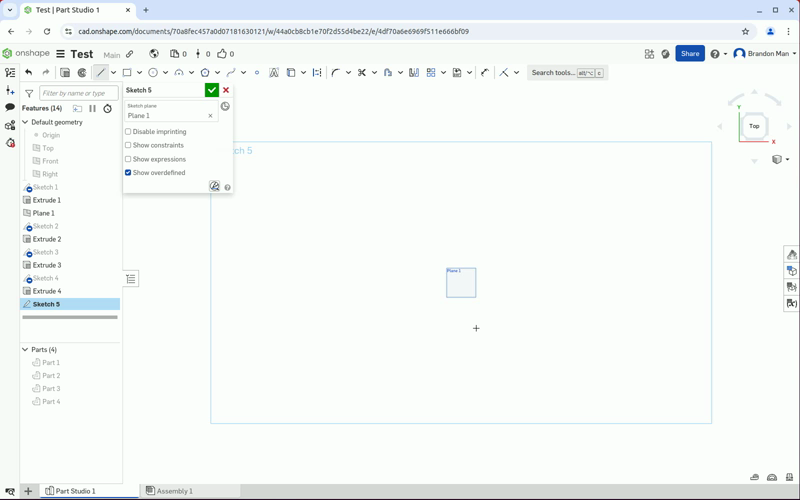
click(476, 327)
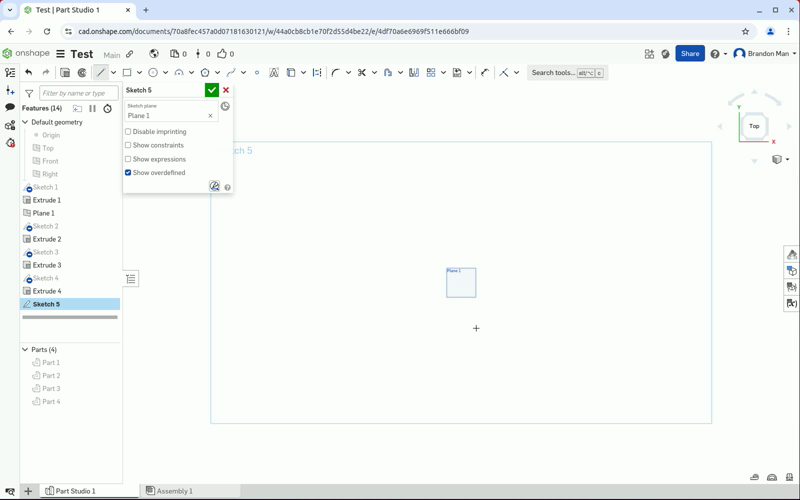
key_up(shift)
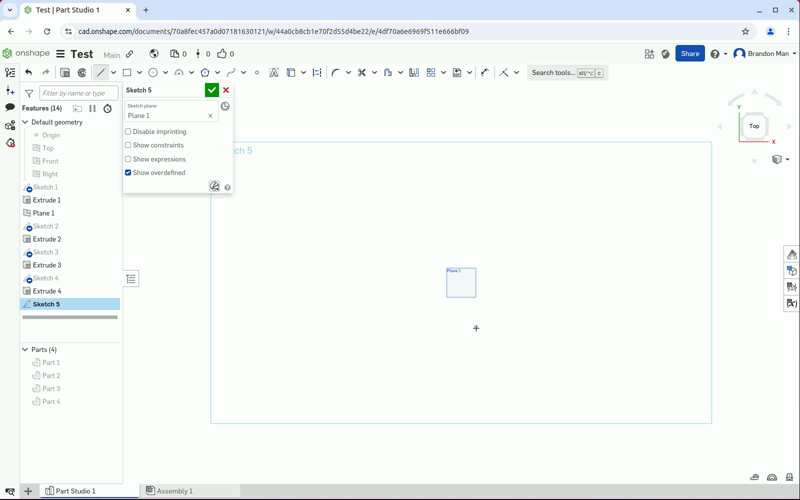
key_down(shift)
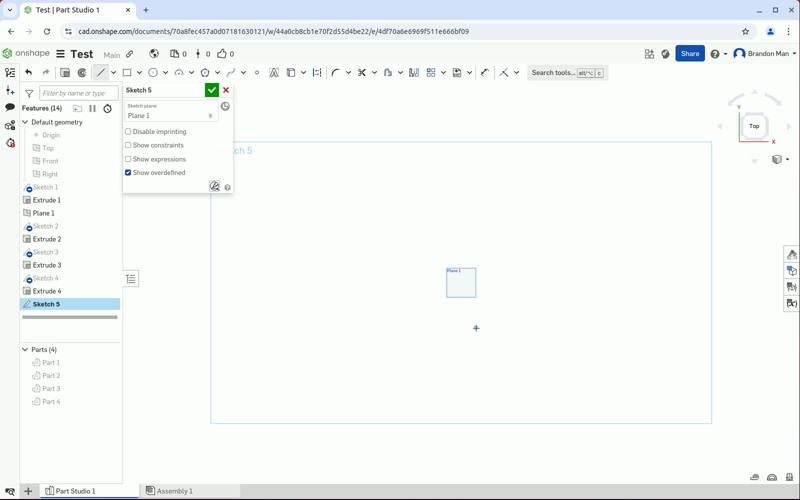
mouse_move(506, 327)
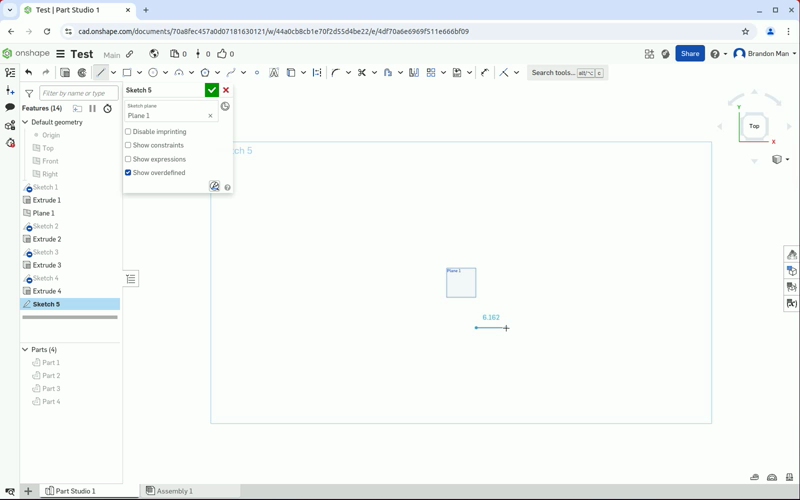
mouse_move(521, 327)
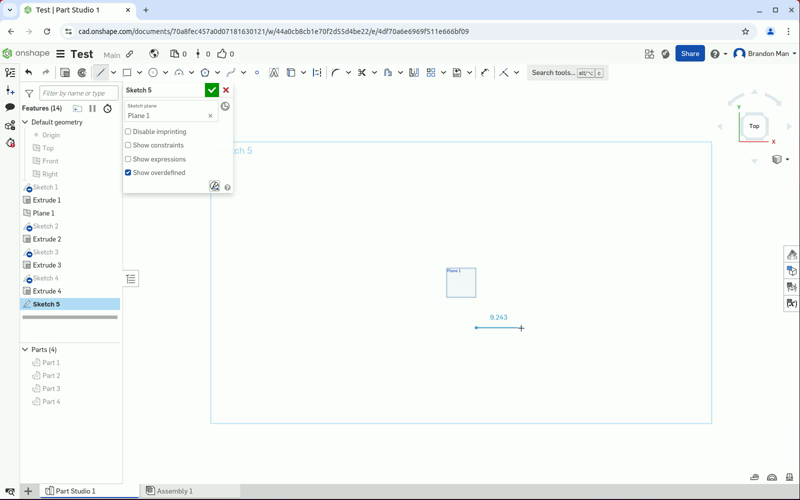
click(521, 327)
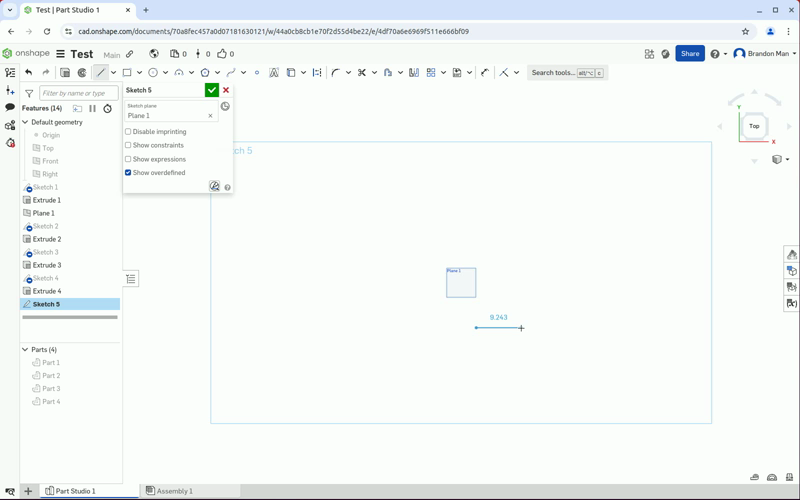
key_up(shift)
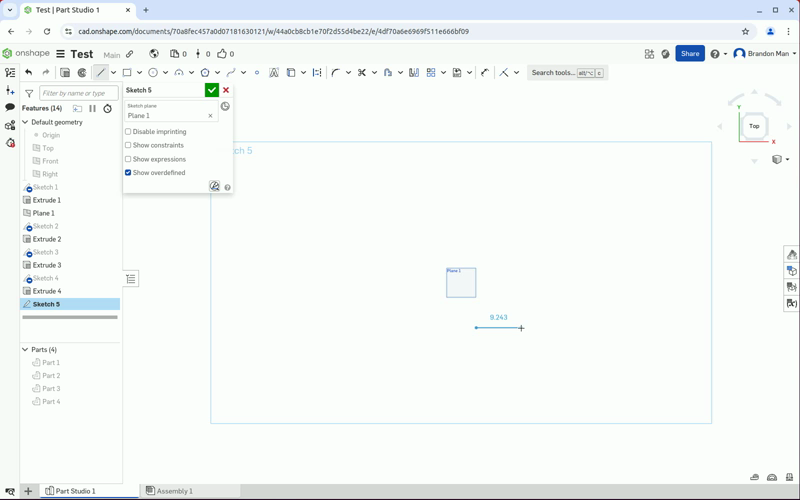
key_down(shift)
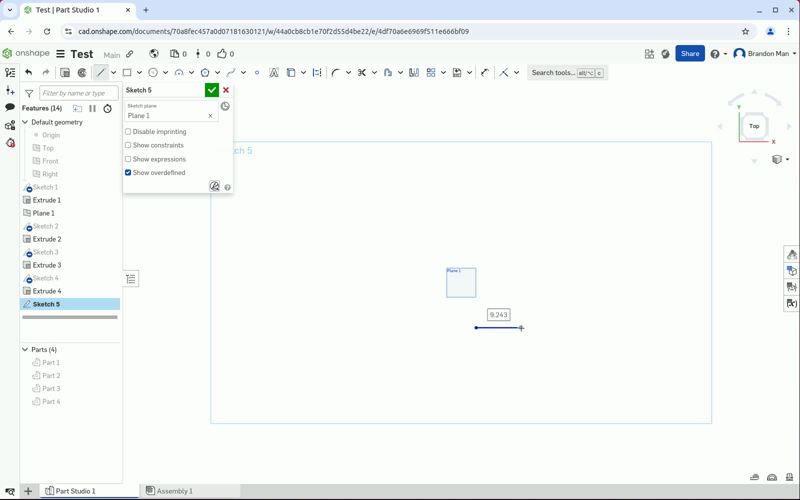
mouse_move(551, 327)
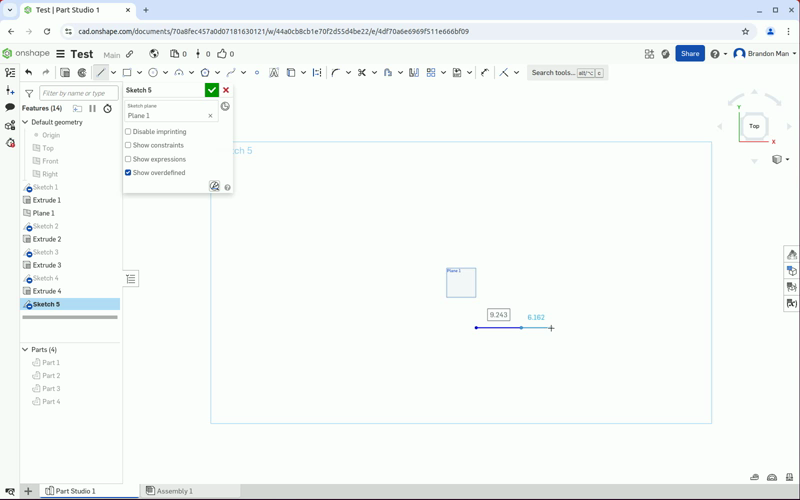
mouse_move(521, 282)
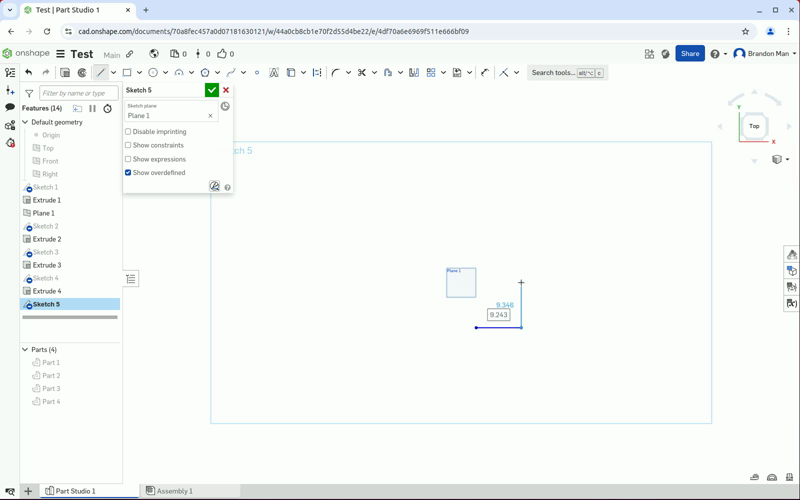
click(521, 282)
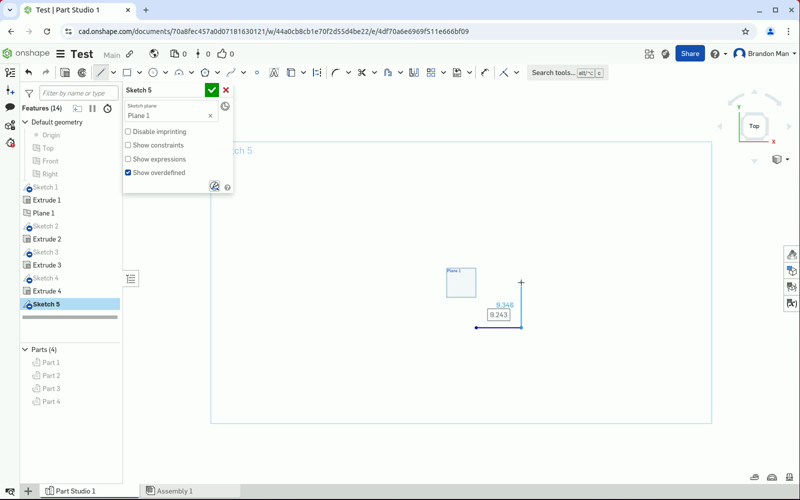
key_up(shift)
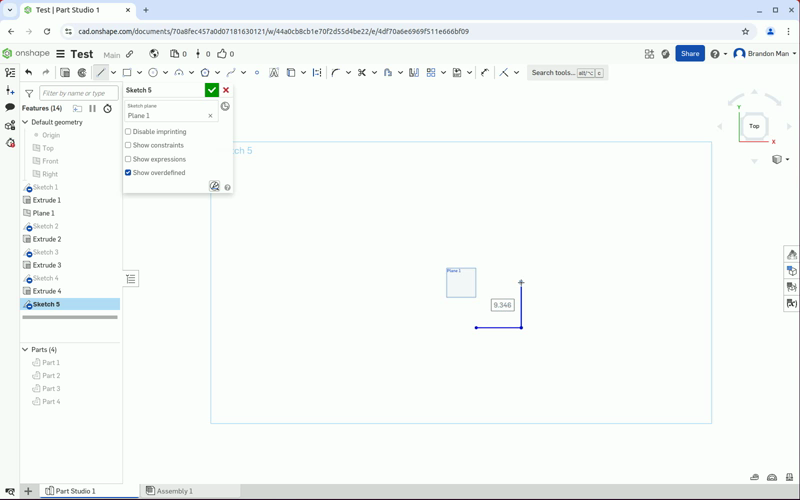
key_down(shift)
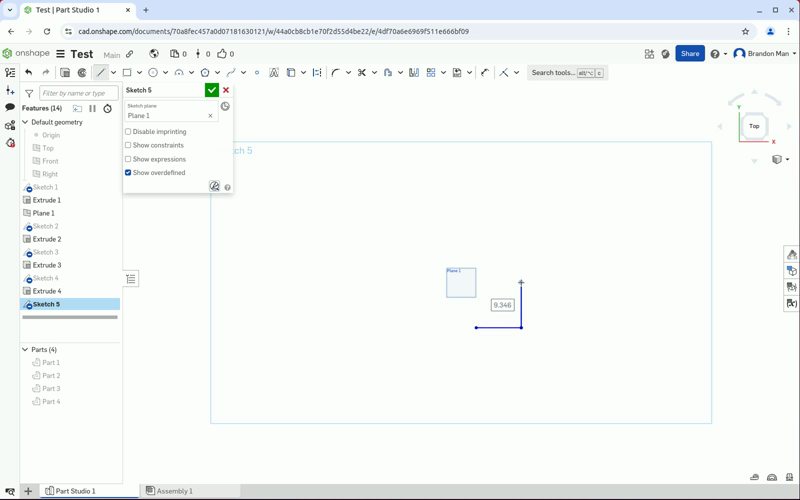
mouse_move(551, 282)
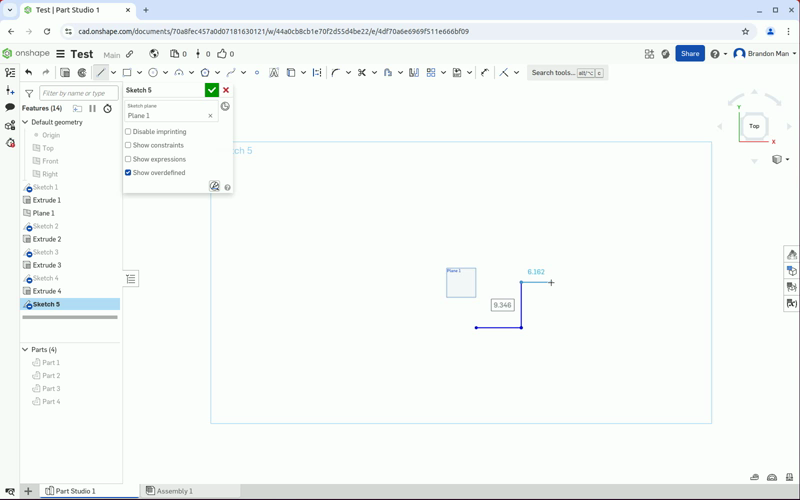
mouse_move(476, 282)
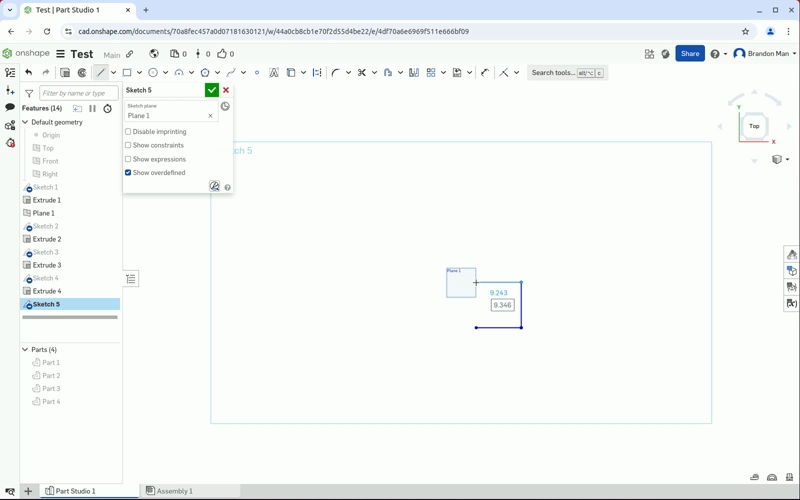
click(476, 282)
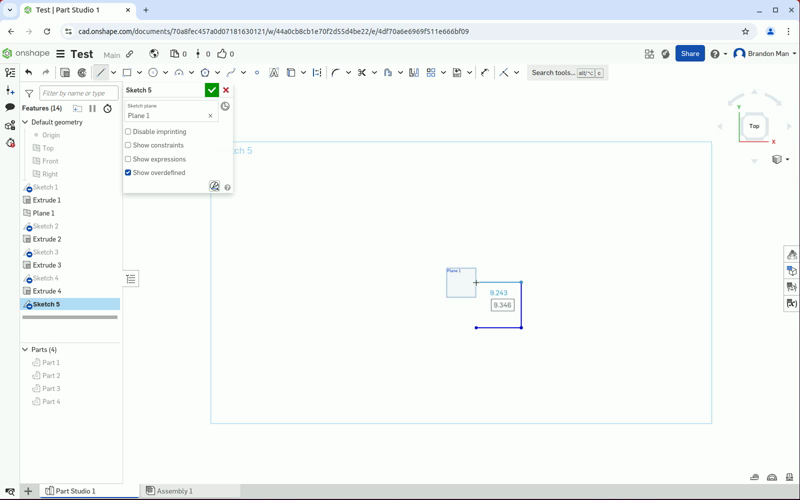
key_up(shift)
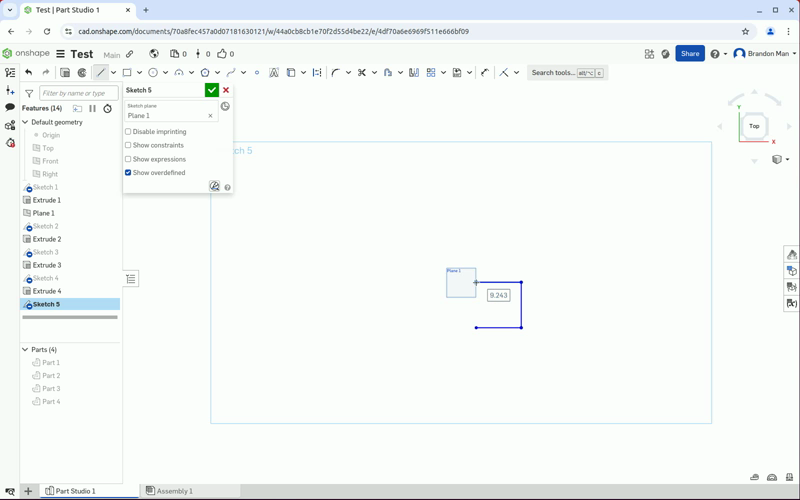
mouse_move(506, 282)
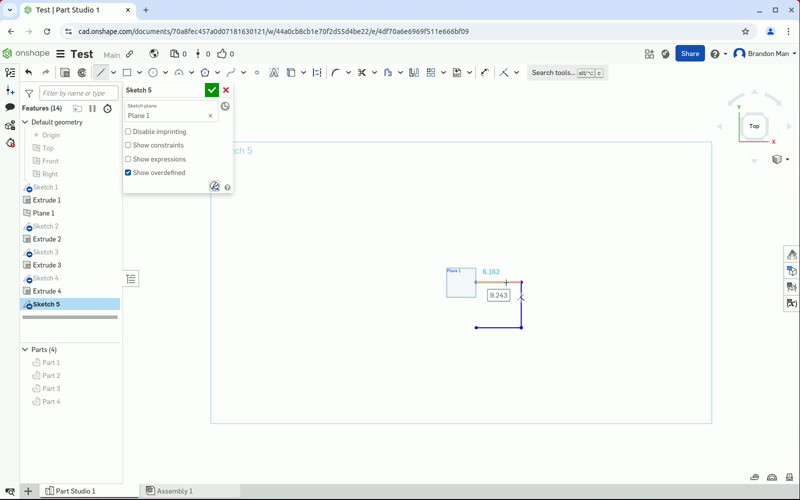
key_down(shift)
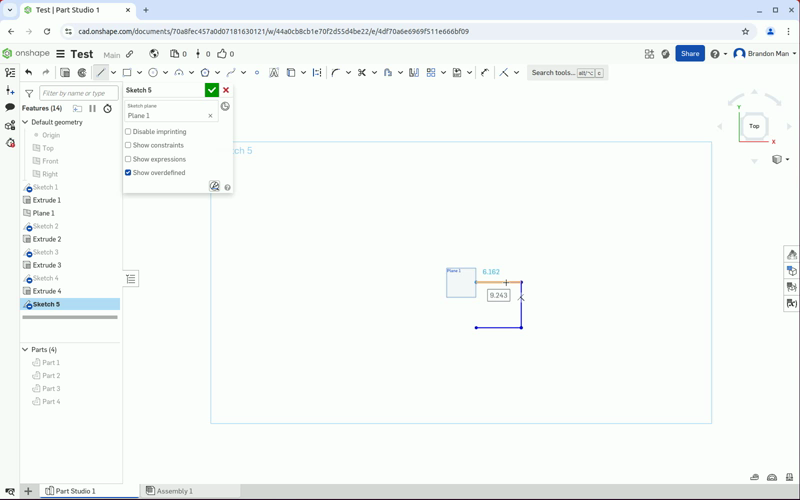
mouse_move(476, 327)
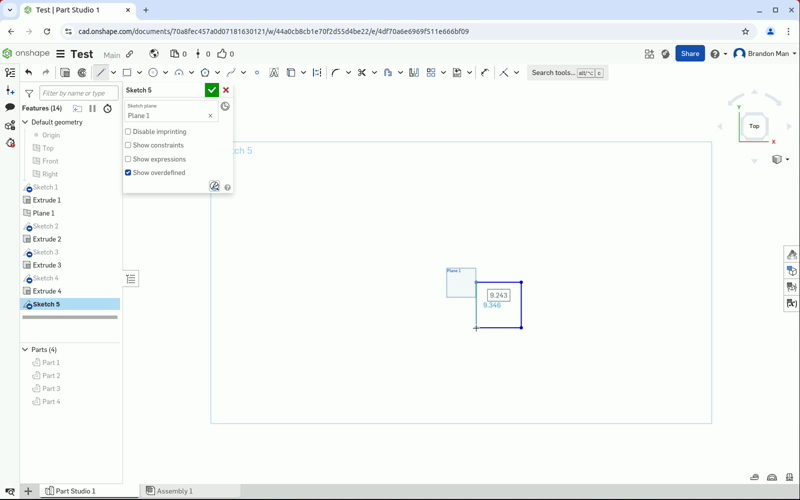
key_up(shift)
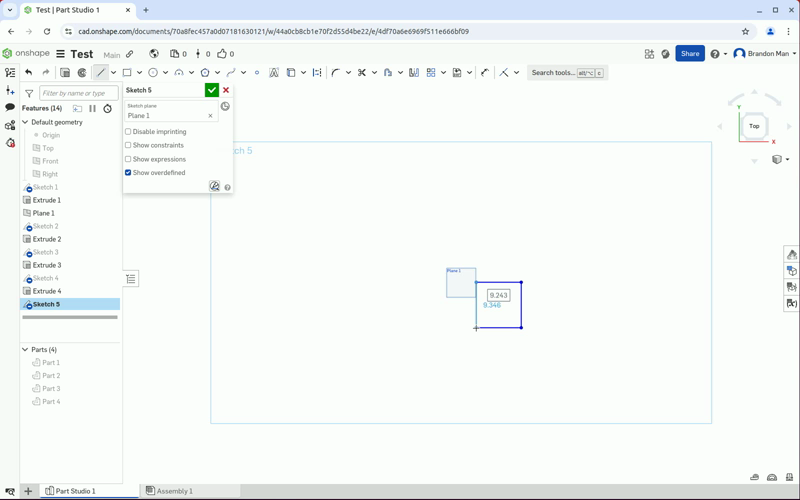
click(476, 327)
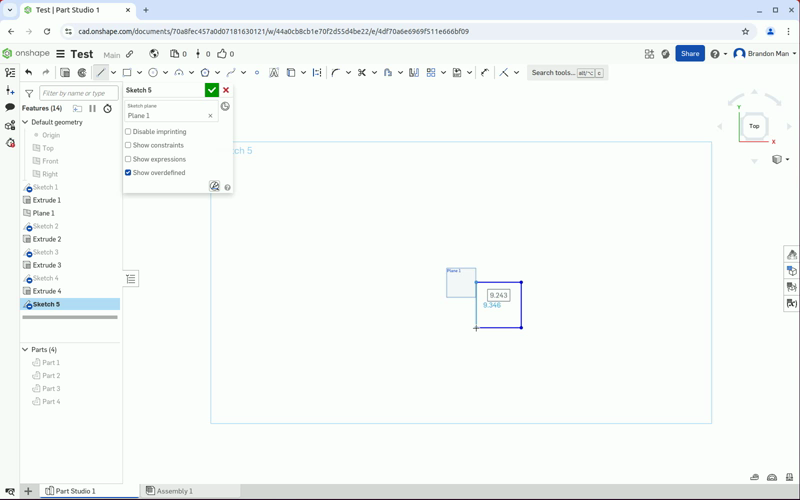
key(esc)
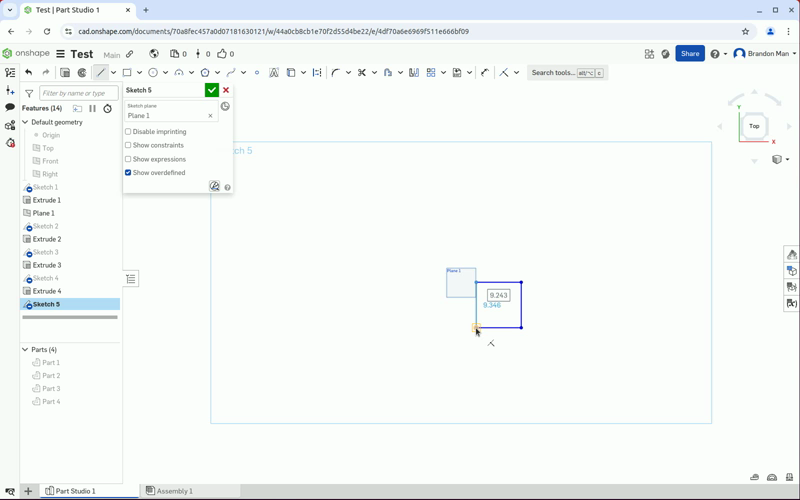
mouse_move(516, 315)
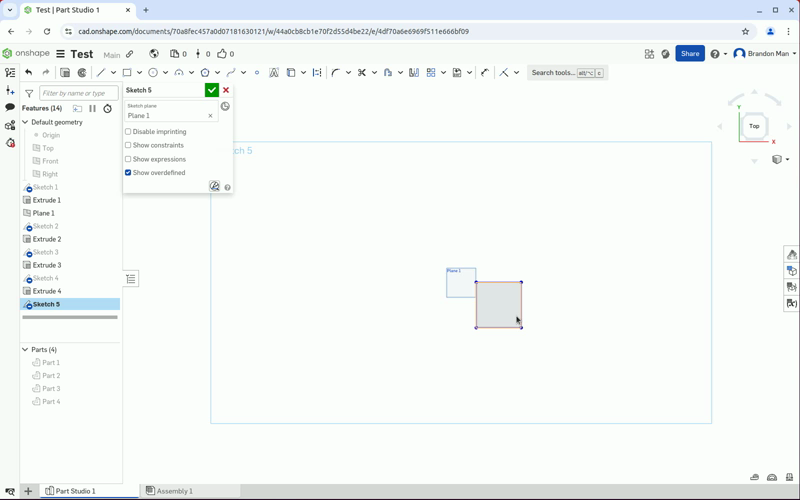
click(516, 315)
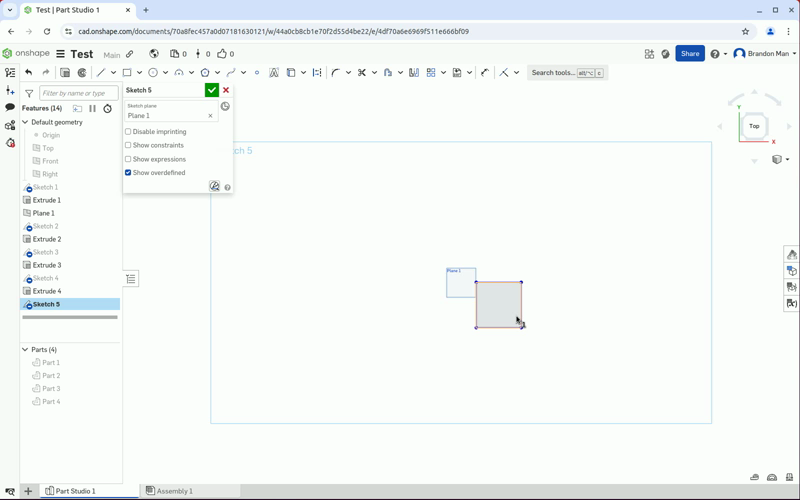
mouse_move(73, 352)
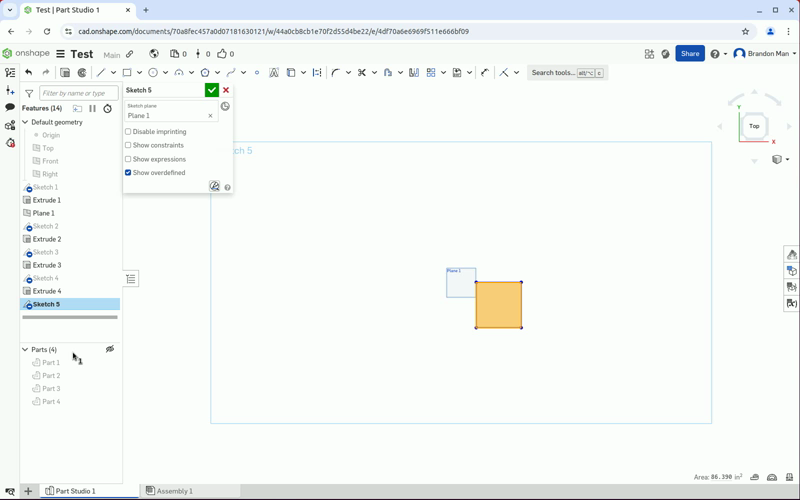
key(shift+y)
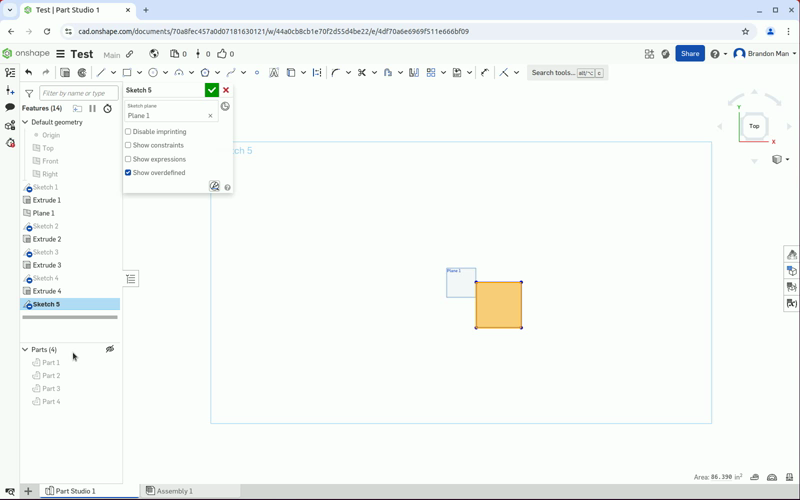
key(shift+e)
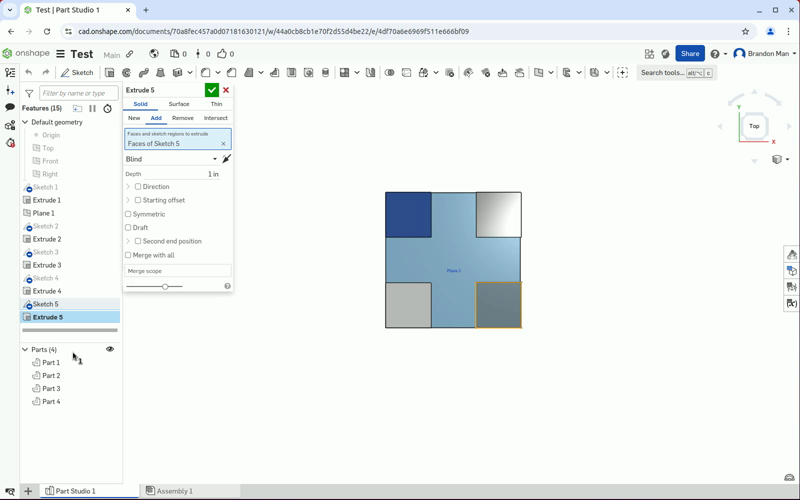
mouse_move(143, 106)
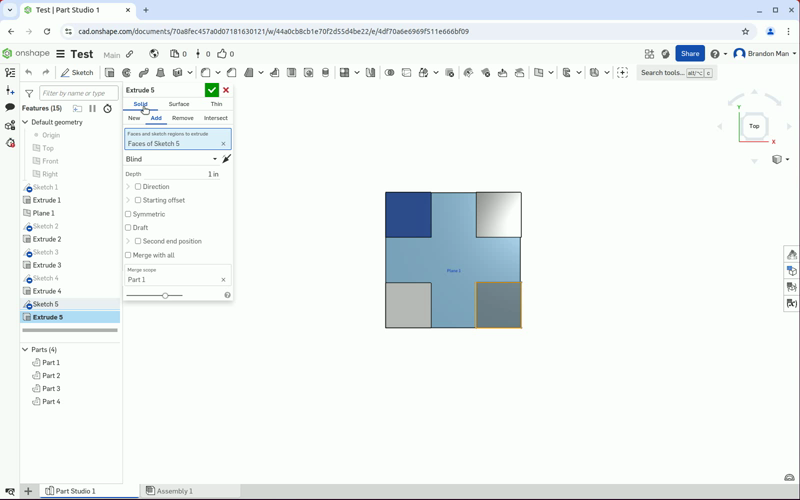
click(143, 106)
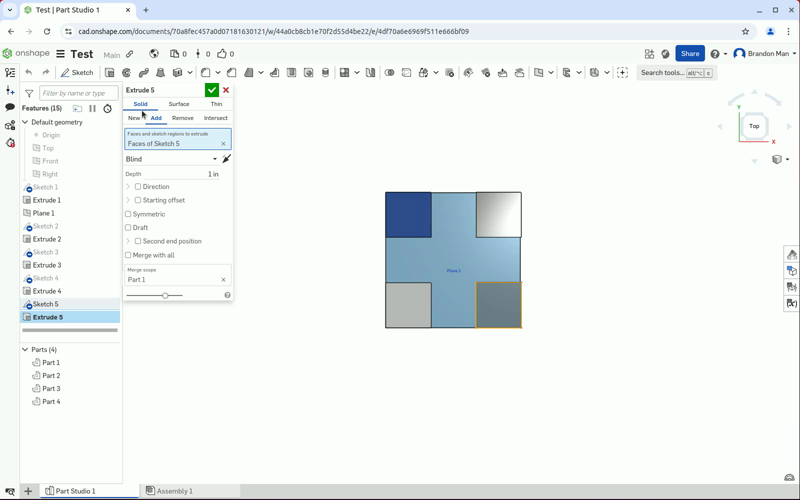
mouse_move(137, 120)
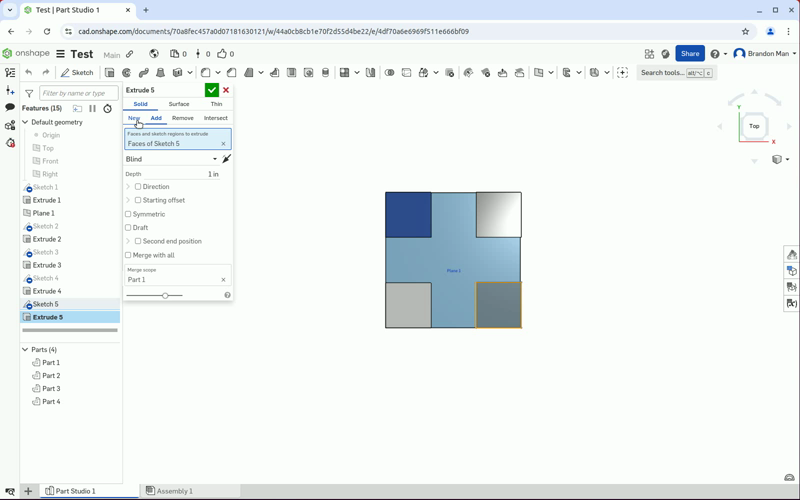
click(137, 120)
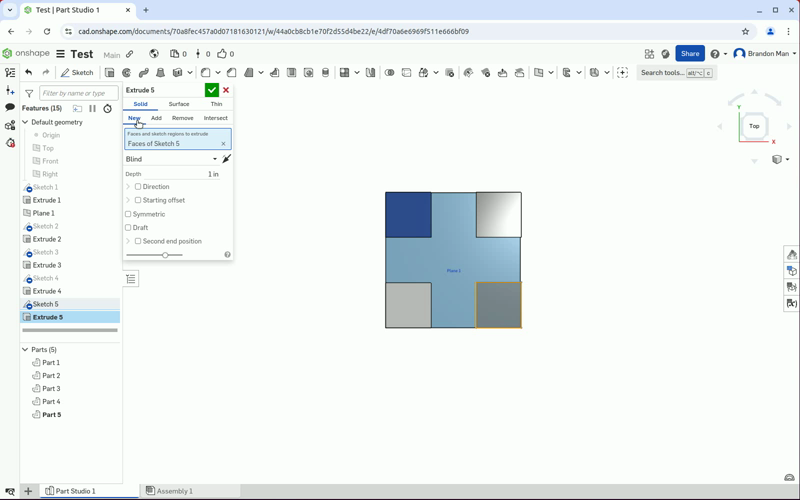
key(tab, 4)
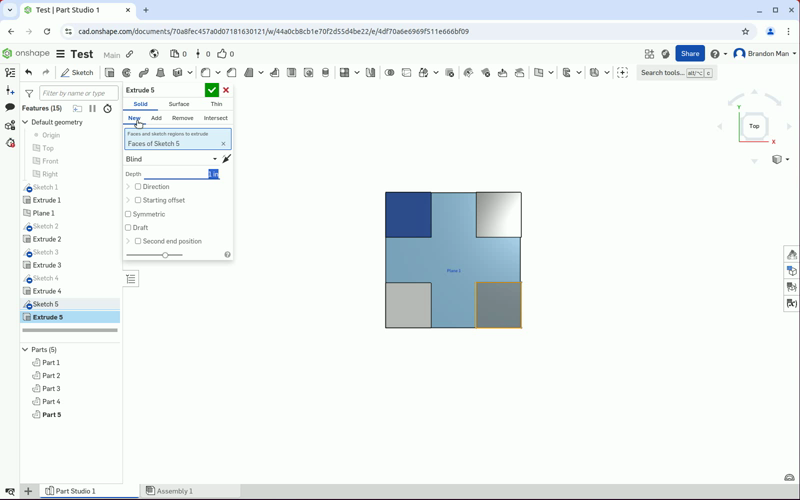
text(4.574)
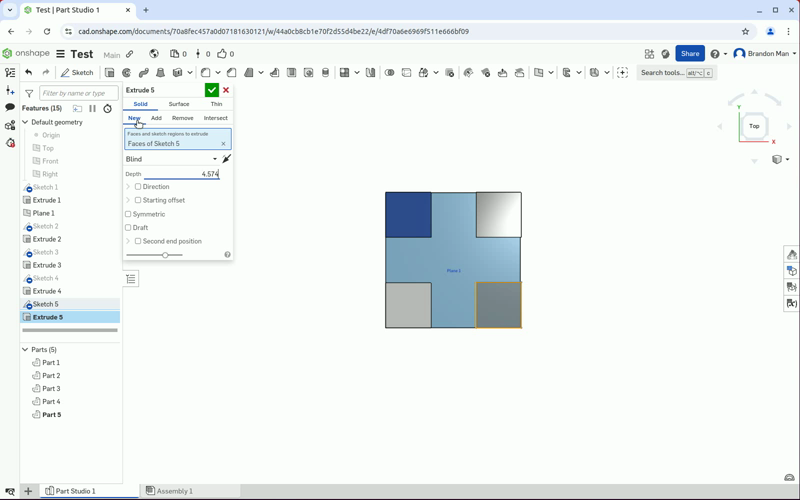
key(enter)
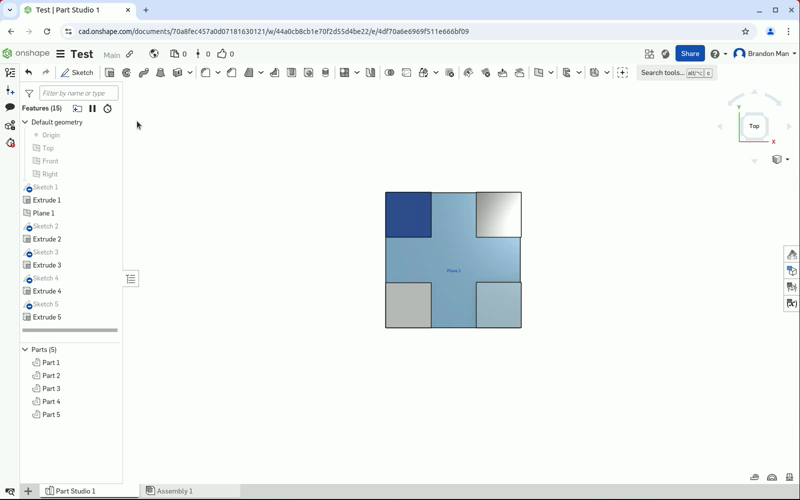
key(shift+h)
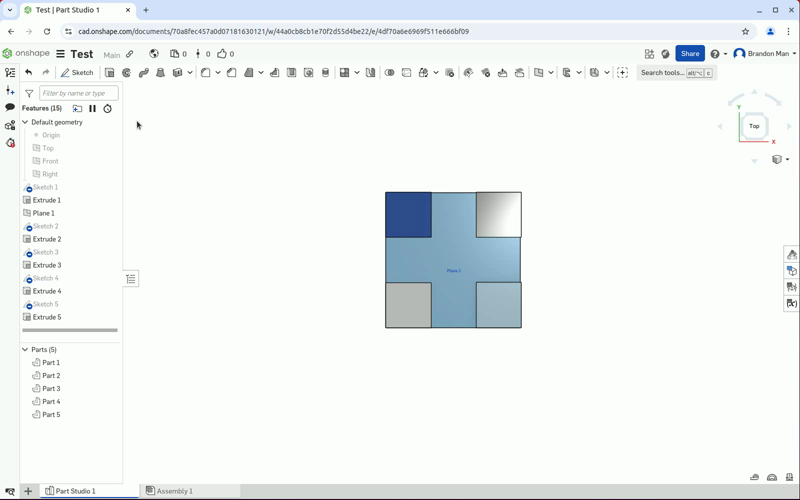
key(shift+h)
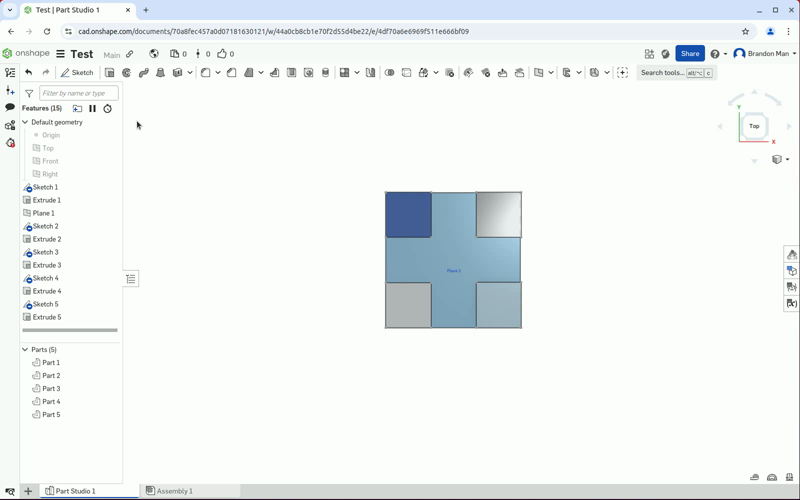
key(shift+7)
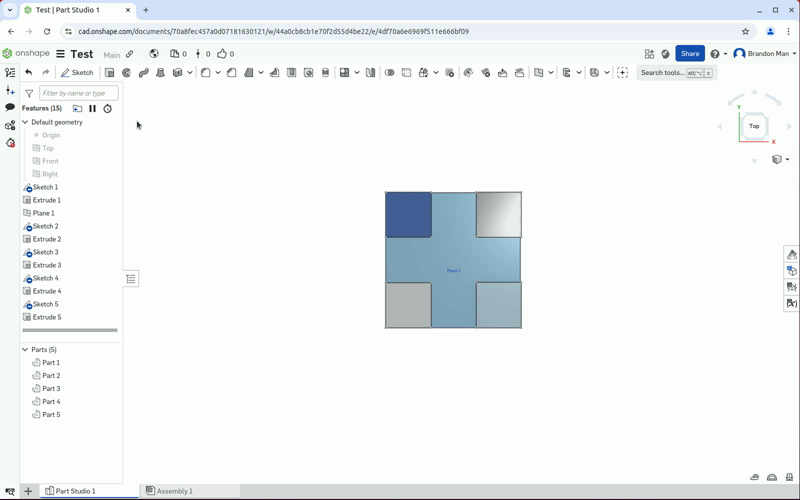
key(up, 3)
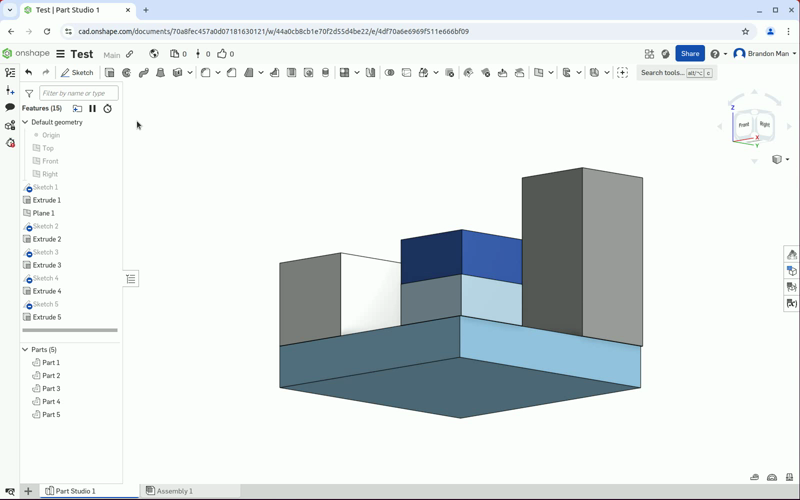
key(left, 3)
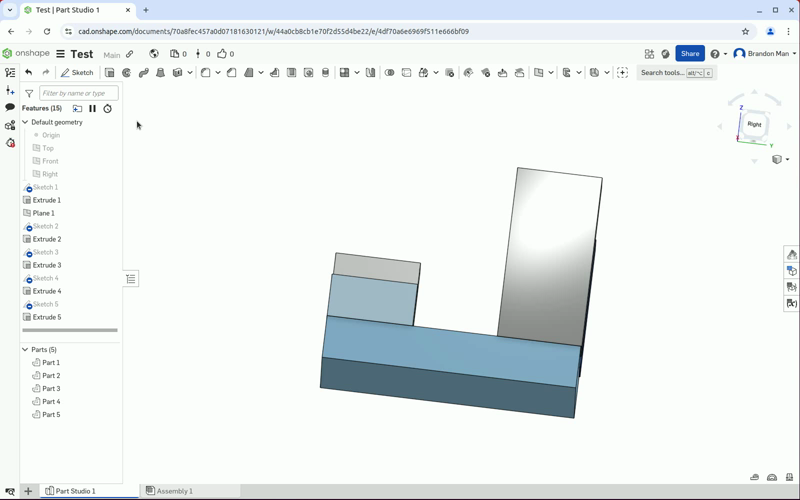
key(right, 3)
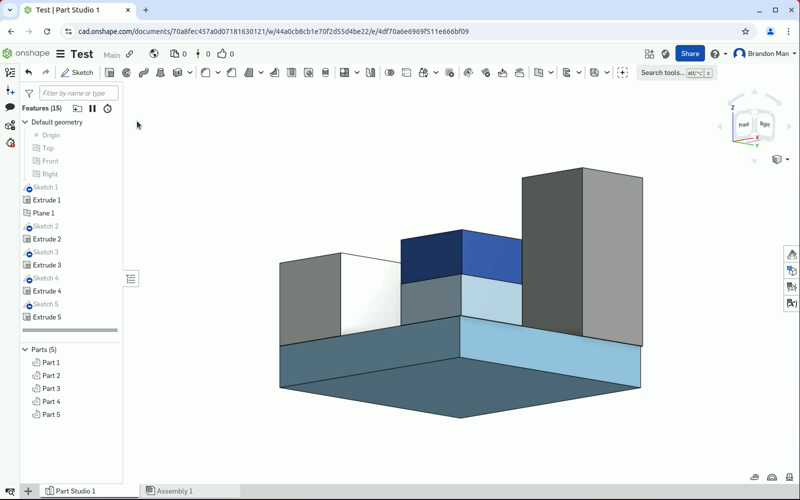
key(down, 3)
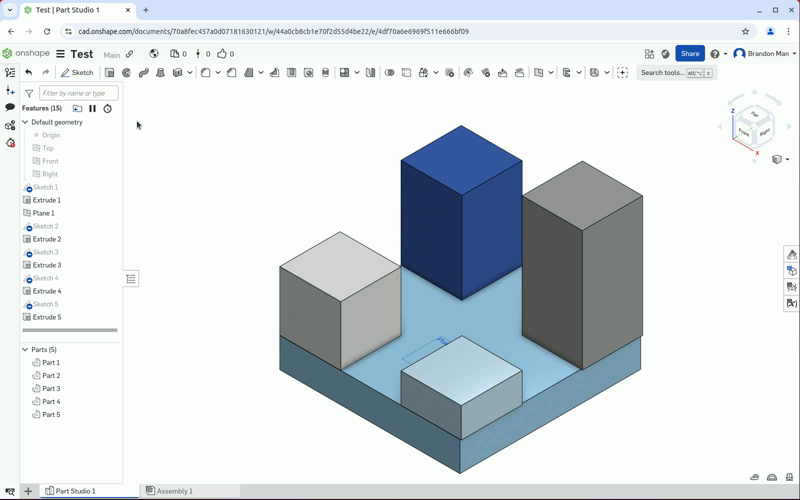
mouse_move(73, 189)
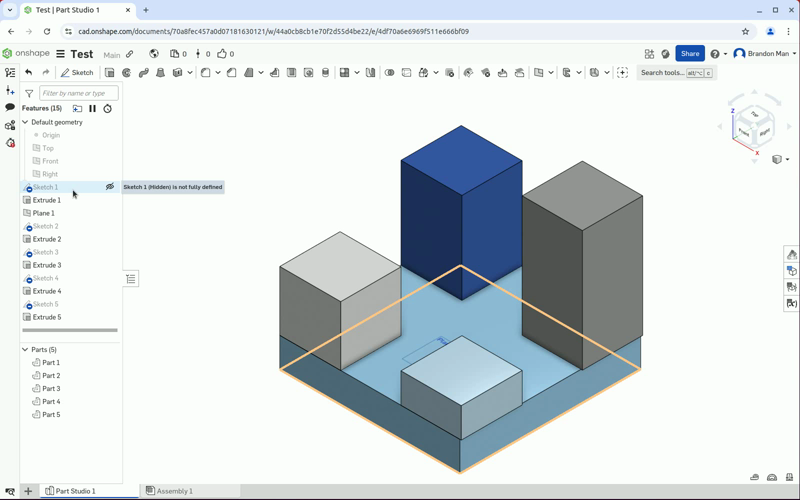
click(73, 189)